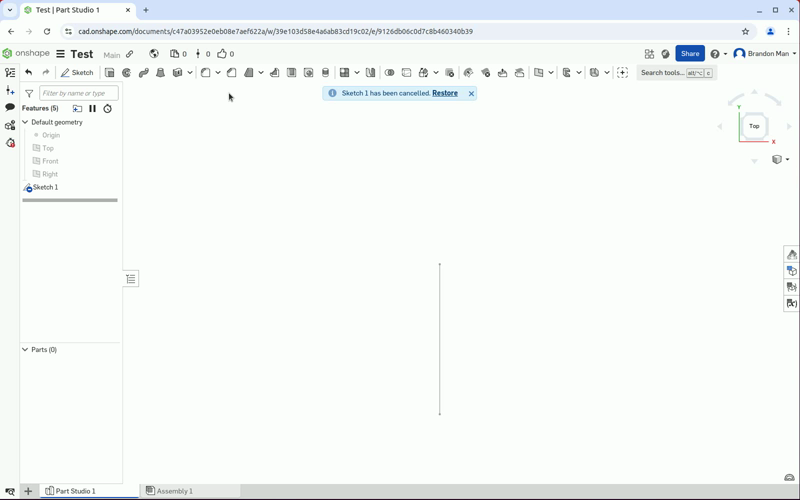
key(shift+h)
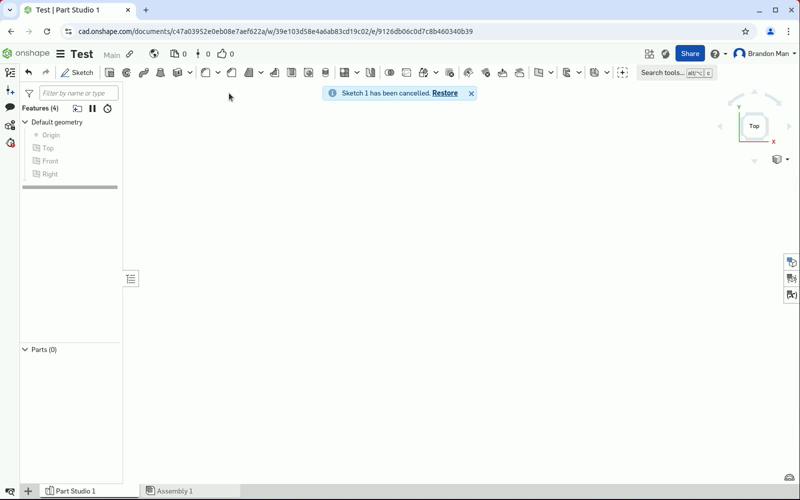
mouse_move(73, 352)
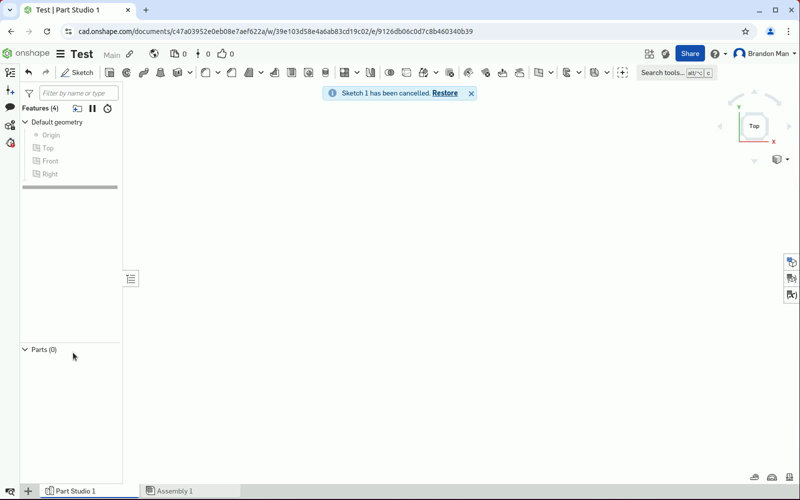
key(y)
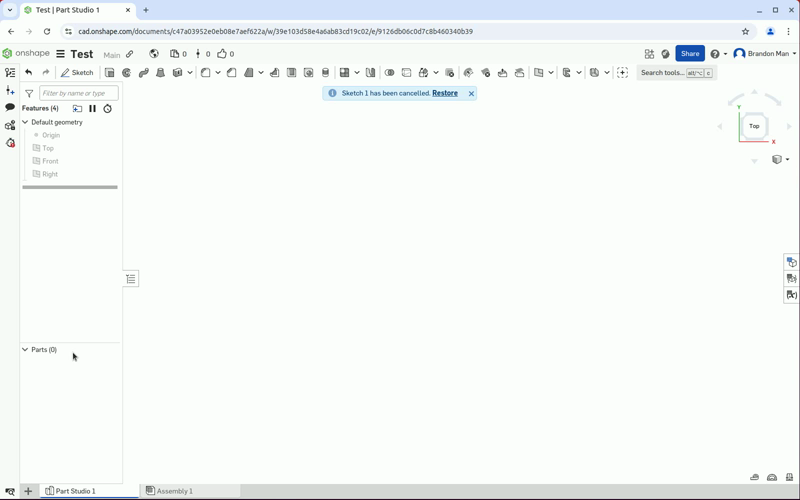
key(shift+p)
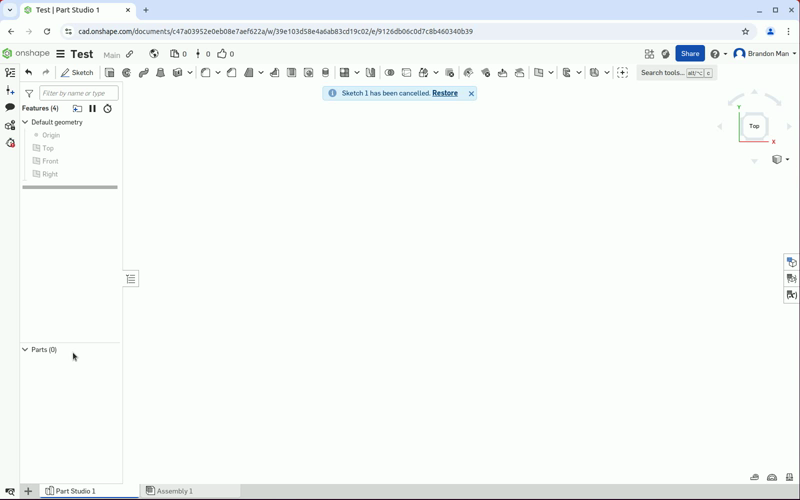
key(space)
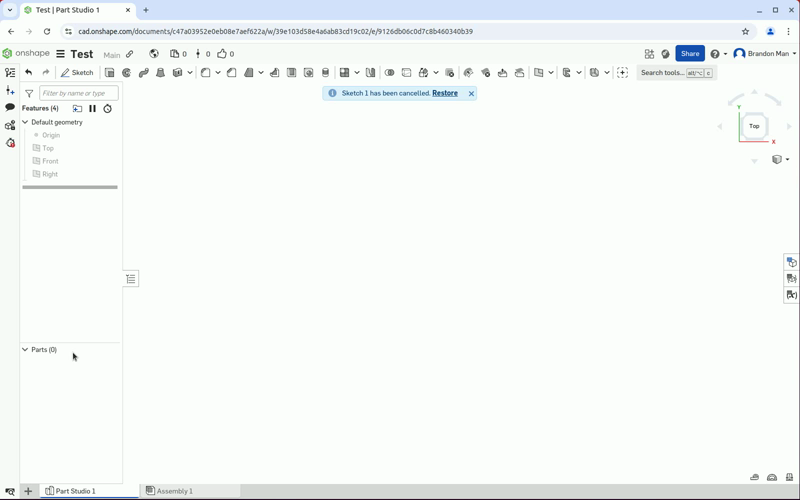
key_down(shift)
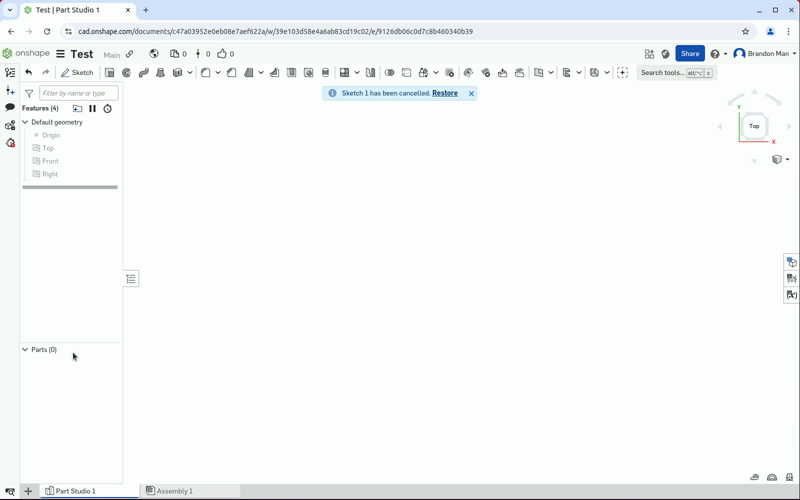
key(up)
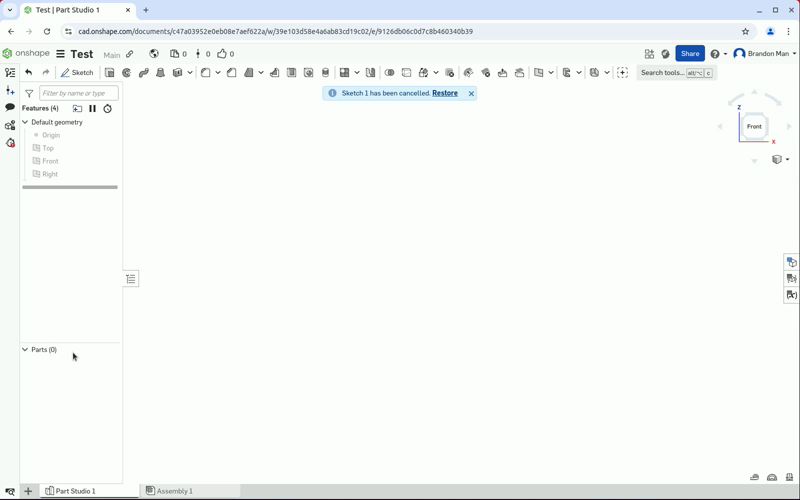
key_up(shift)
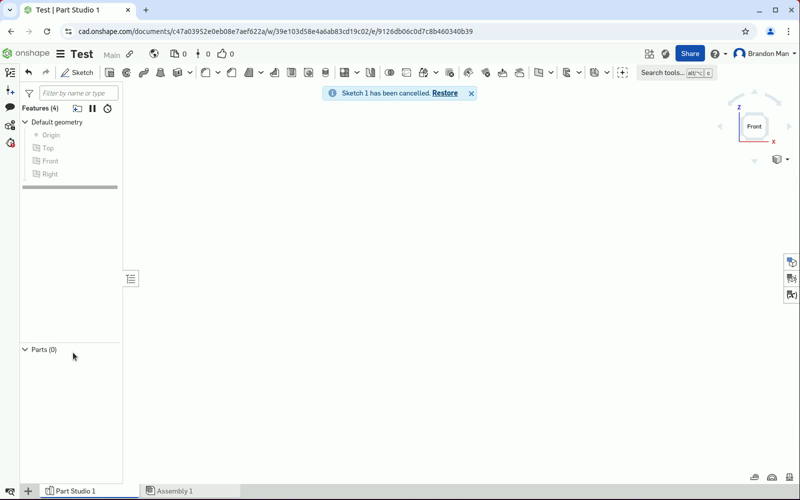
mouse_move(73, 352)
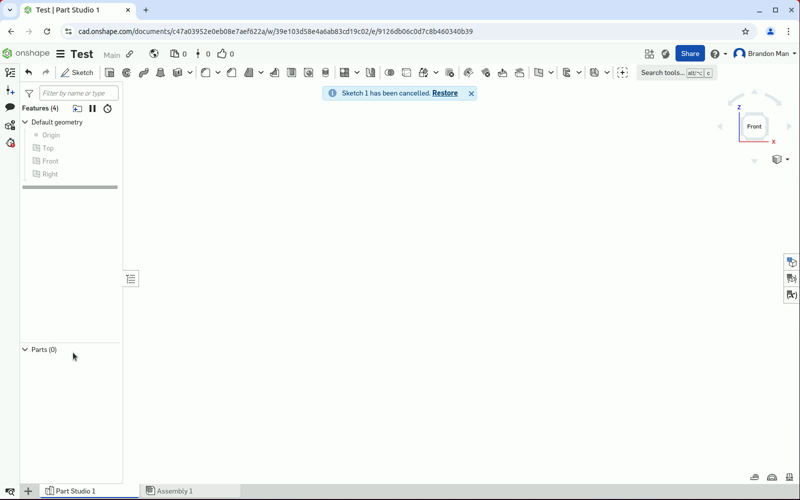
key(shift+y)
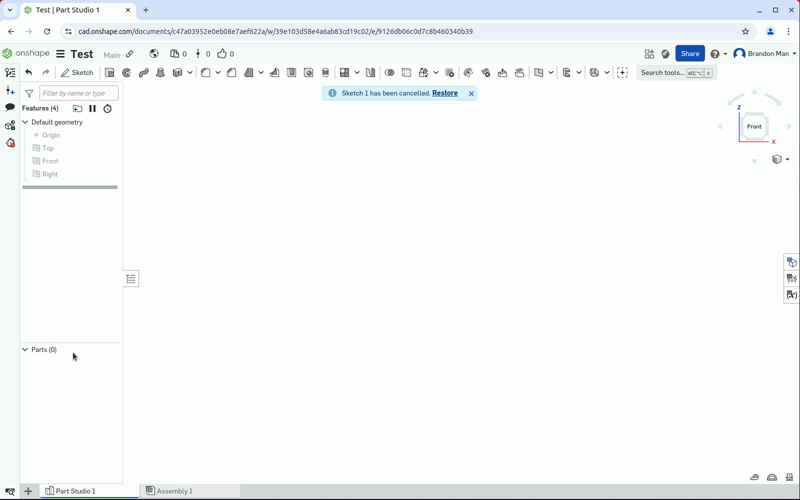
key(shift+s)
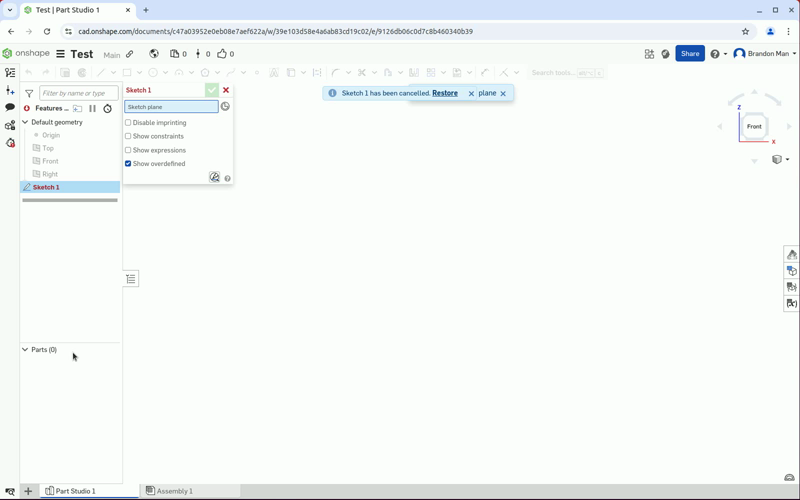
mouse_move(73, 163)
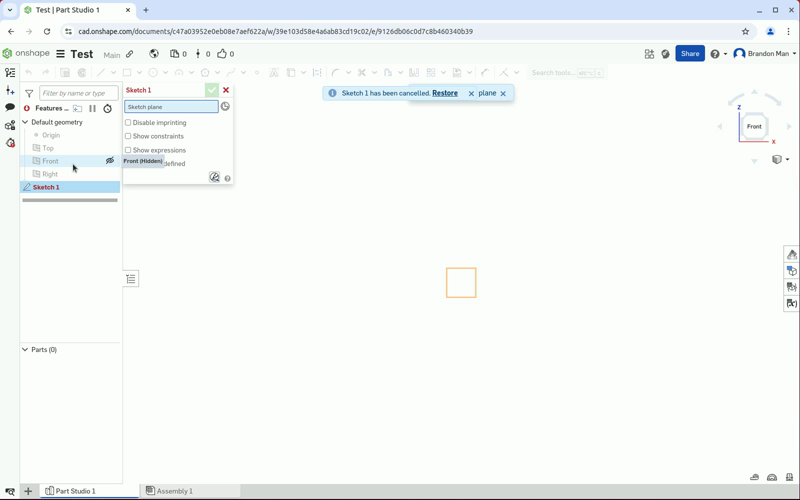
click(73, 163)
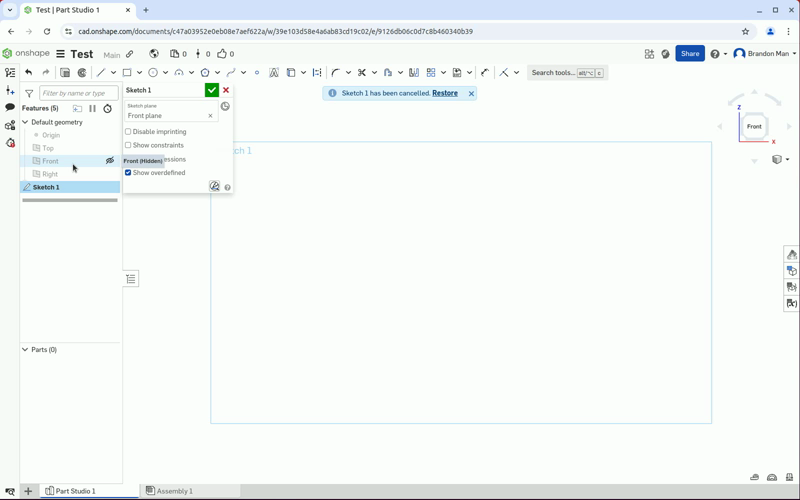
mouse_move(73, 352)
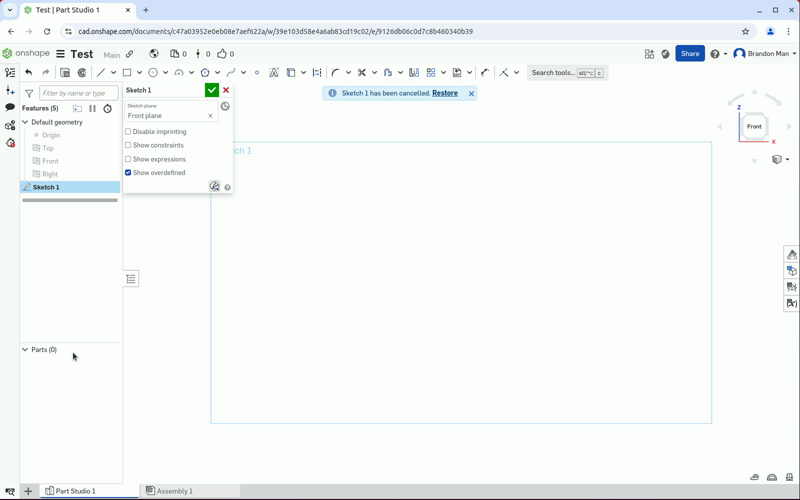
key(y)
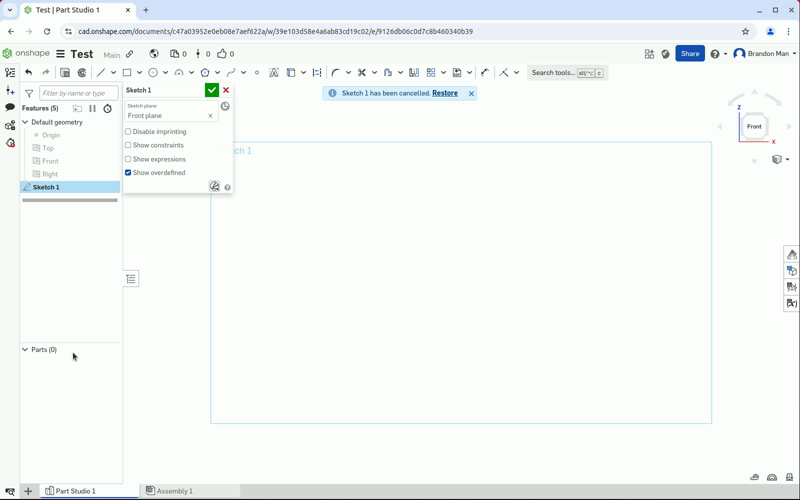
key(l)
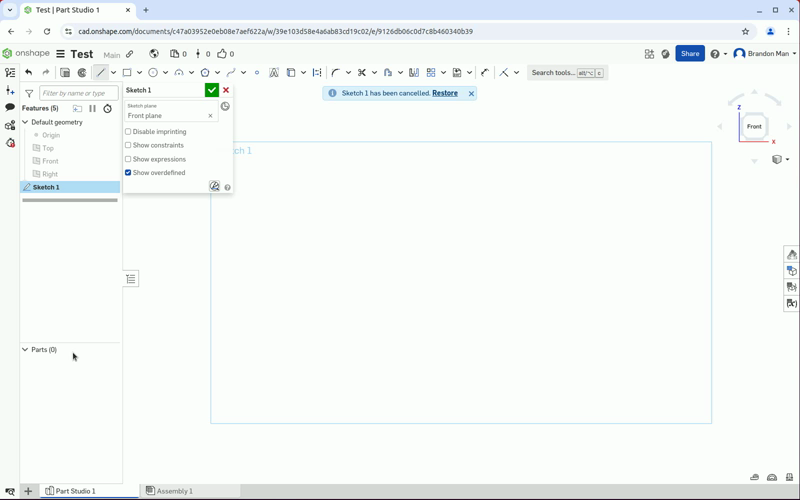
key_down(shift)
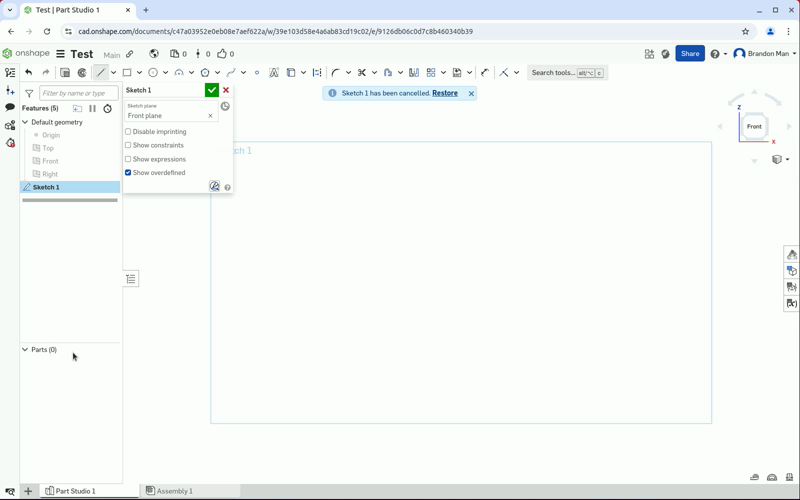
mouse_move(352, 287)
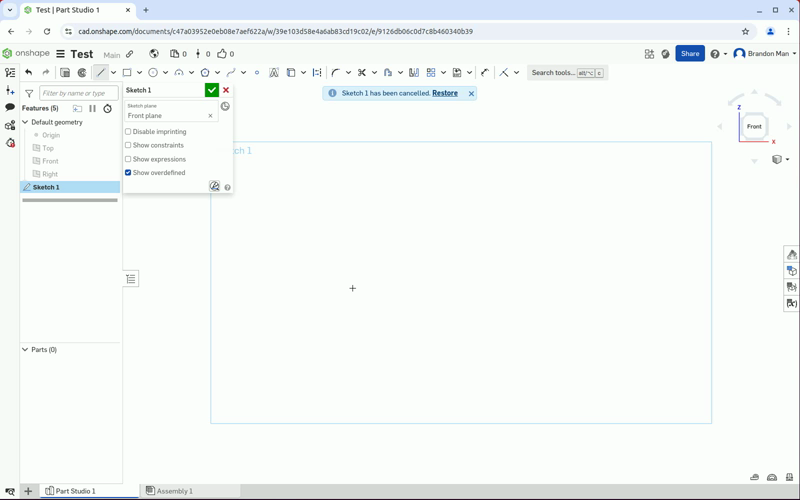
click(352, 287)
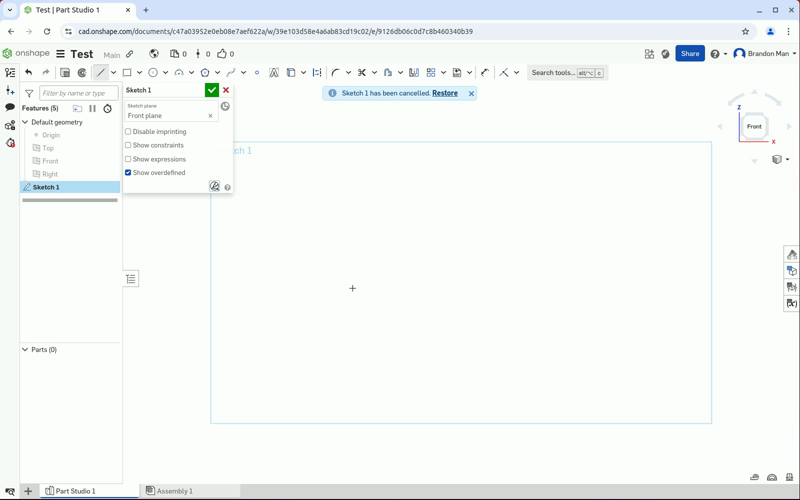
key_up(shift)
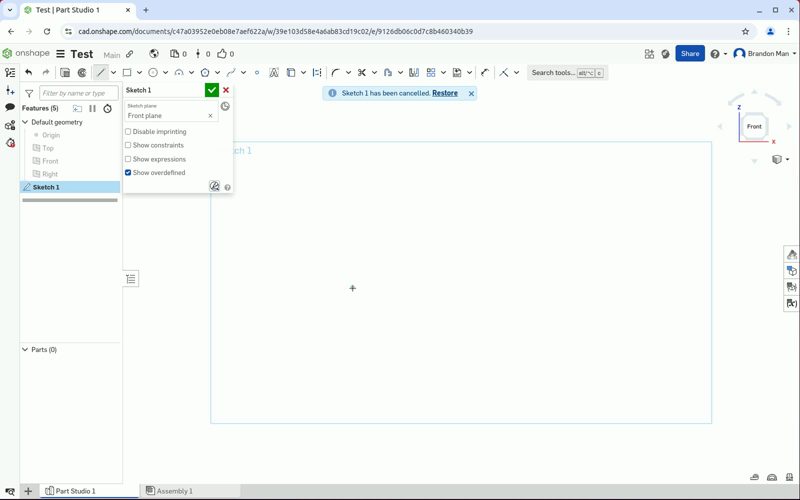
key_down(shift)
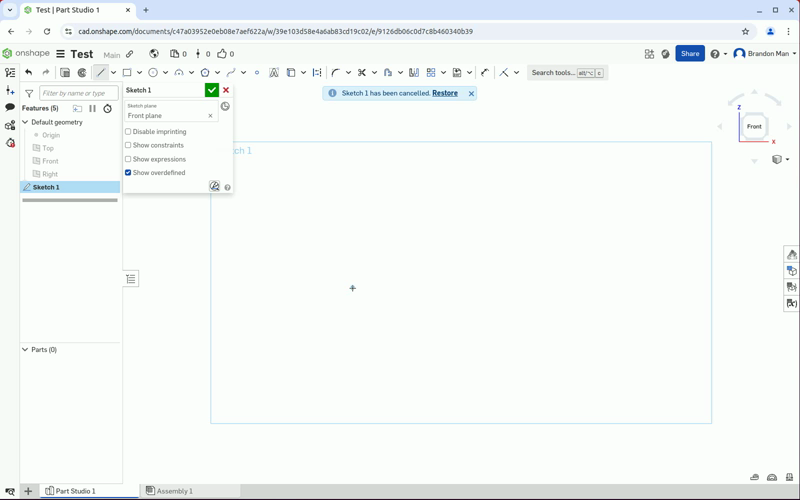
mouse_move(568, 287)
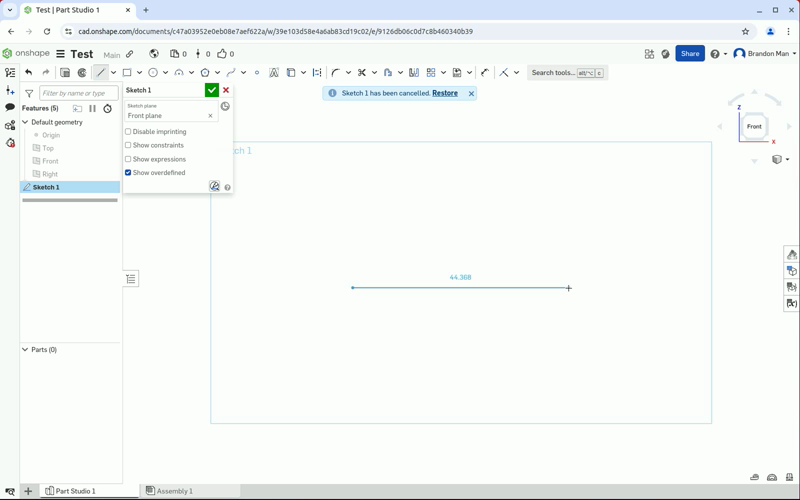
click(568, 287)
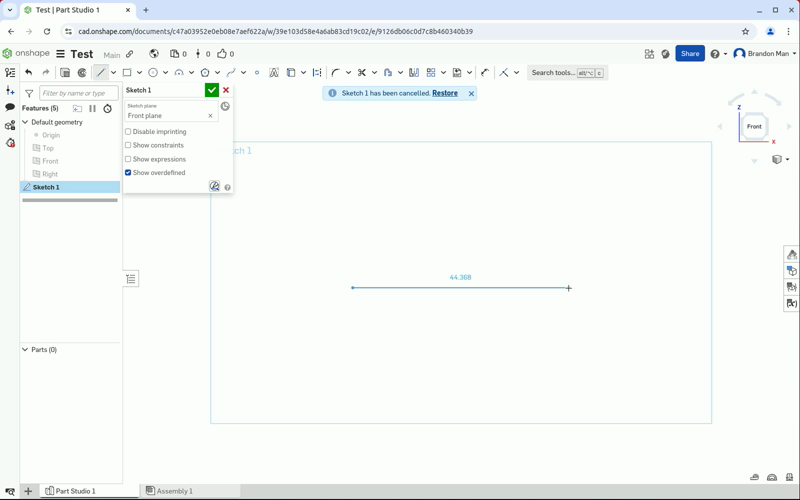
key_up(shift)
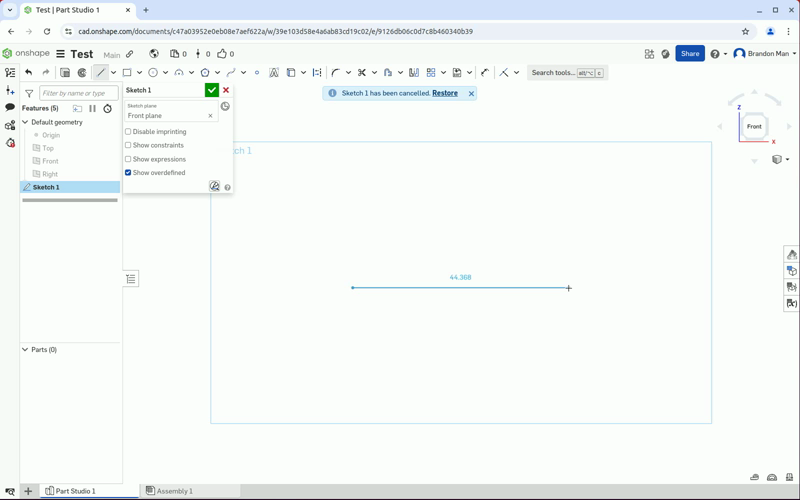
key_down(shift)
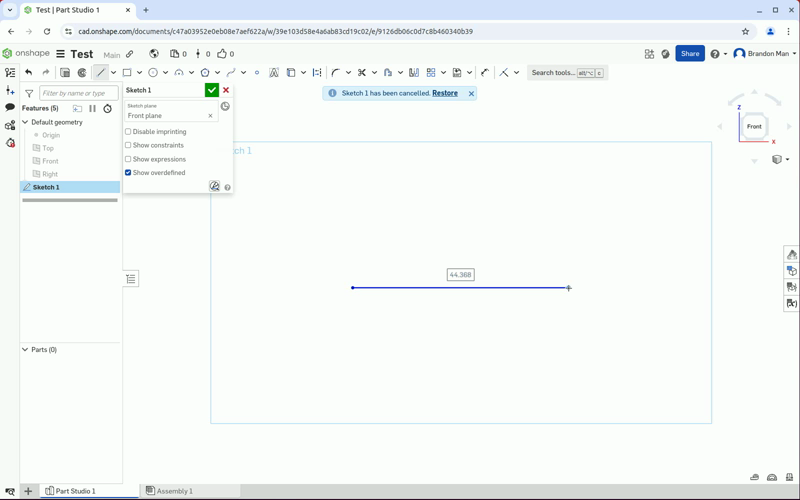
mouse_move(589, 287)
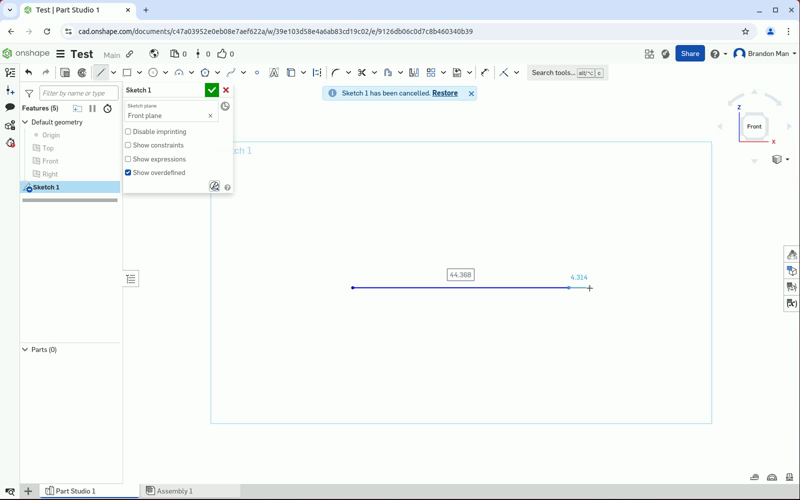
mouse_move(568, 278)
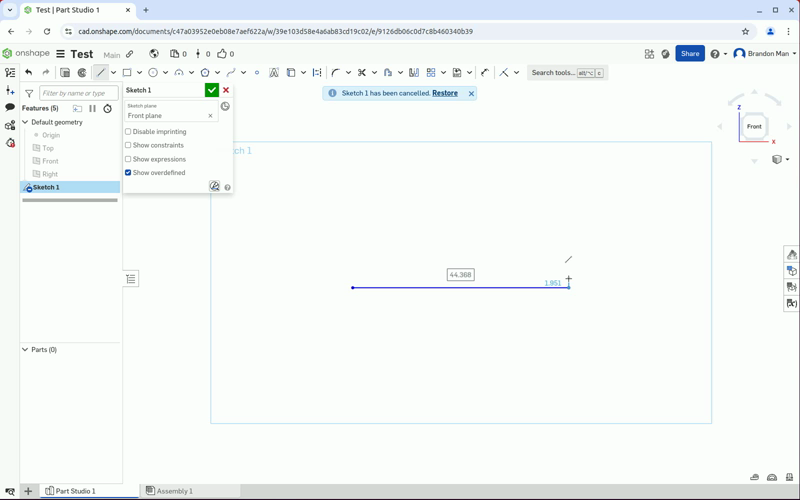
click(568, 278)
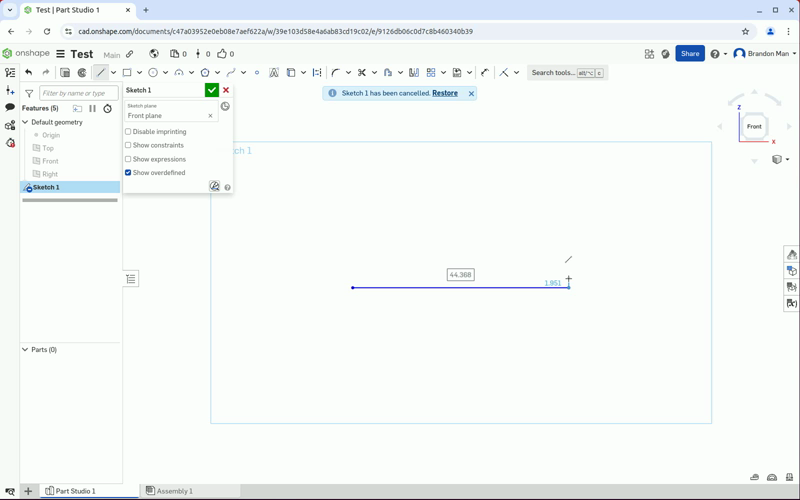
key_up(shift)
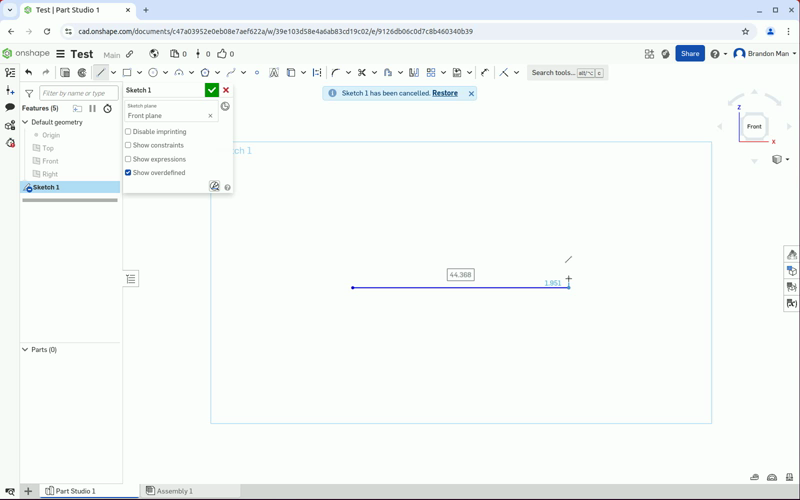
key_down(shift)
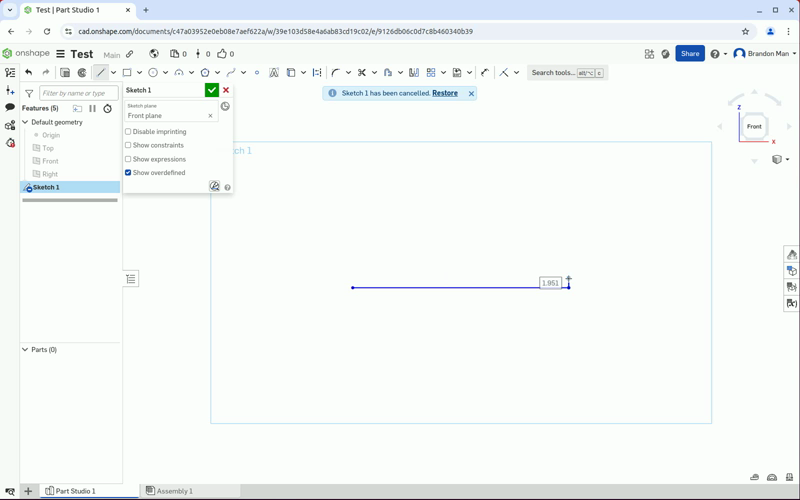
mouse_move(352, 278)
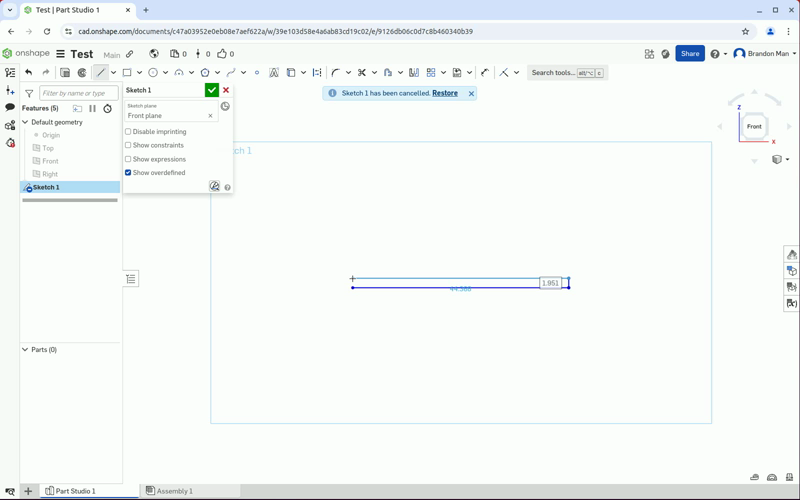
click(352, 278)
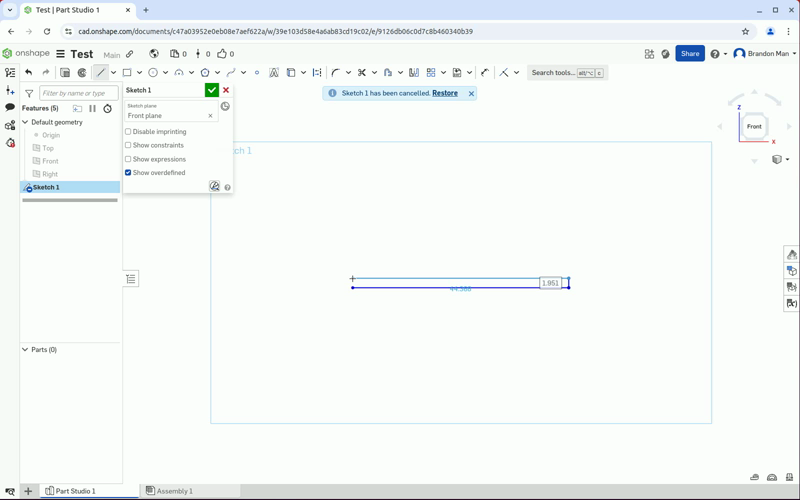
key_up(shift)
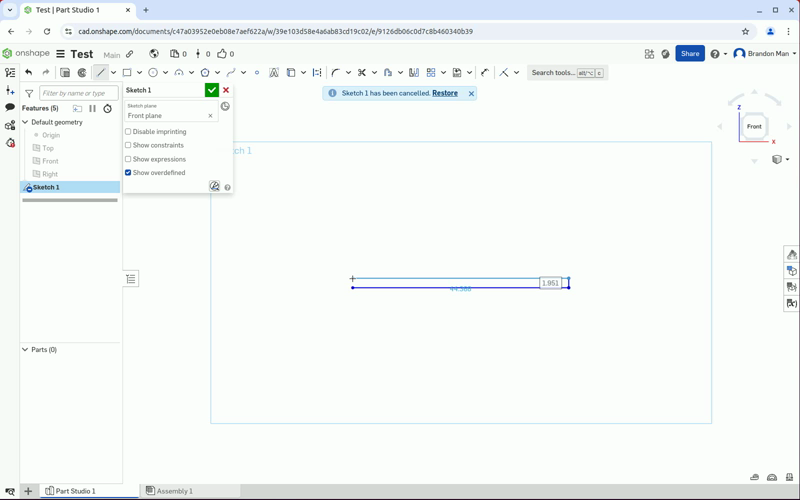
mouse_move(382, 278)
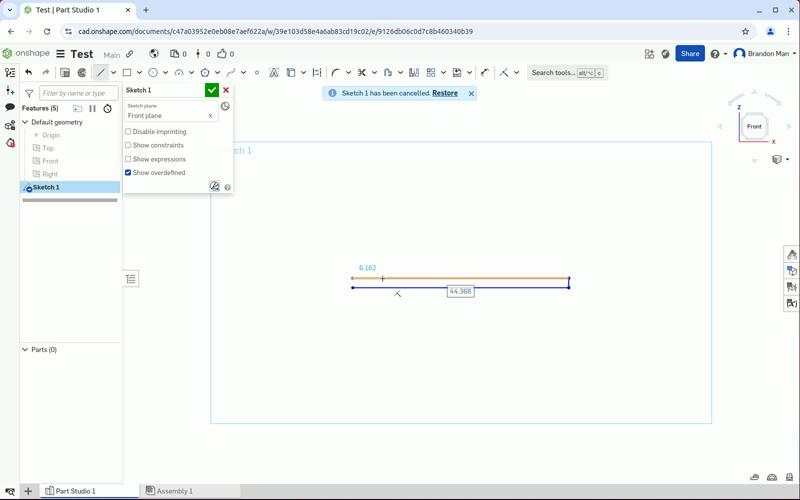
key_down(shift)
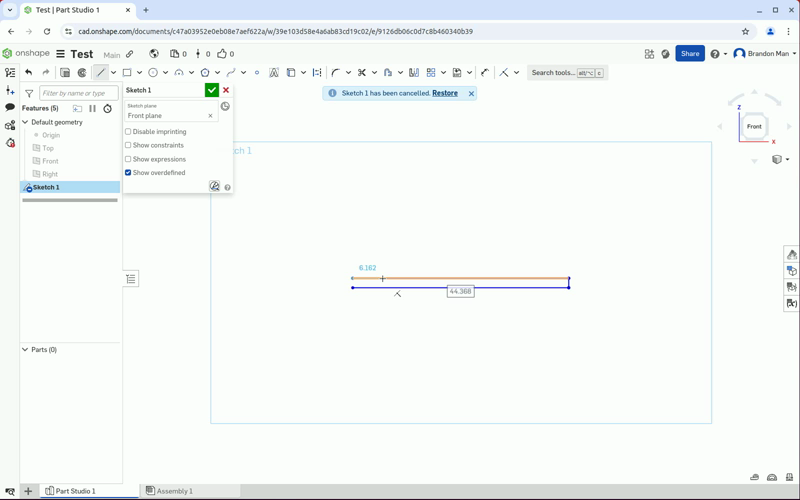
mouse_move(352, 287)
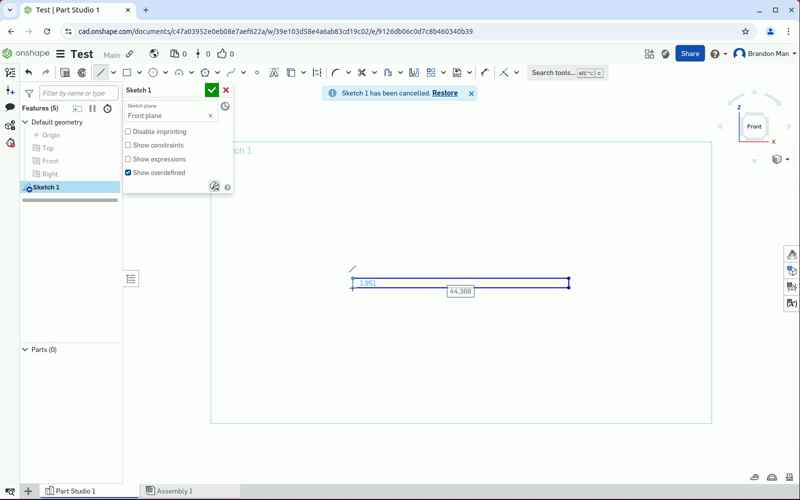
key_up(shift)
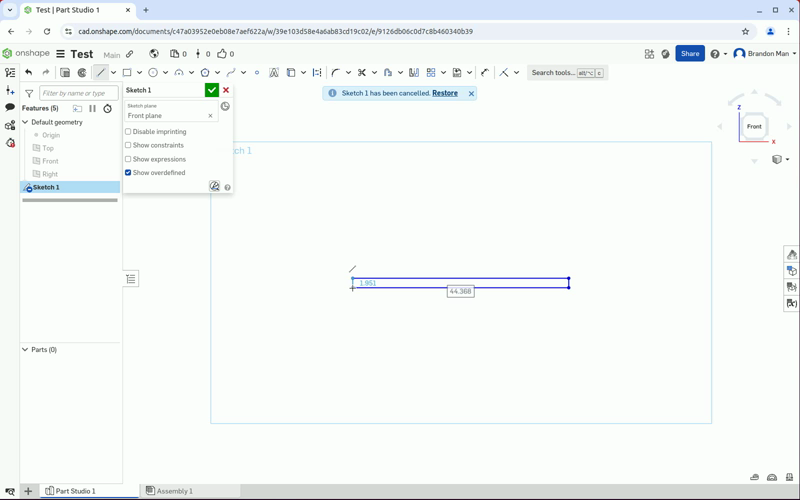
click(352, 287)
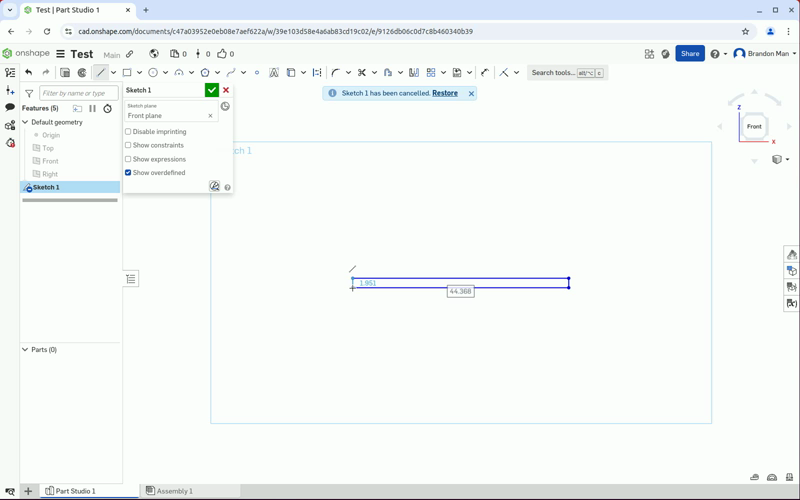
key(esc)
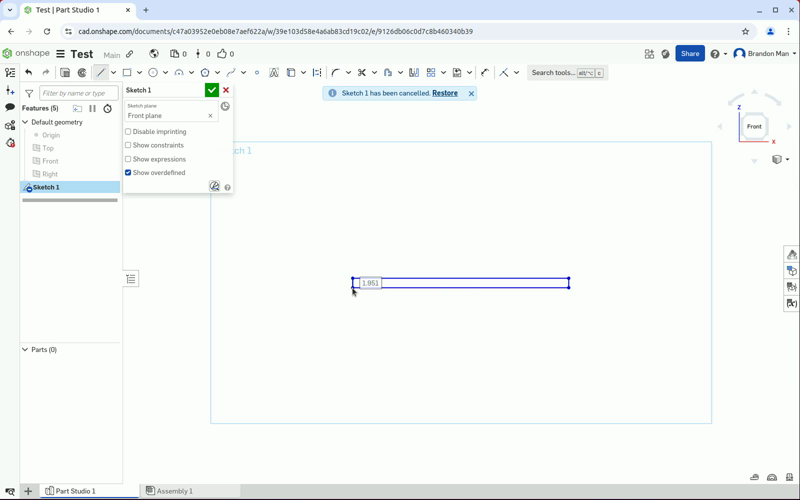
mouse_move(555, 285)
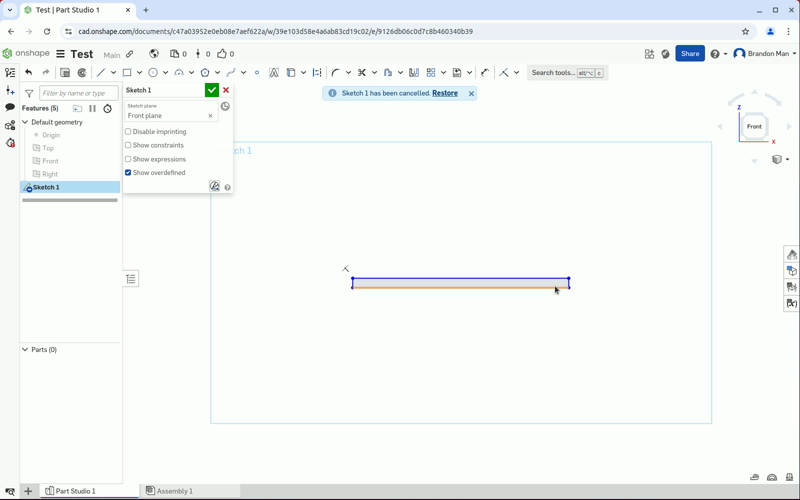
click(555, 285)
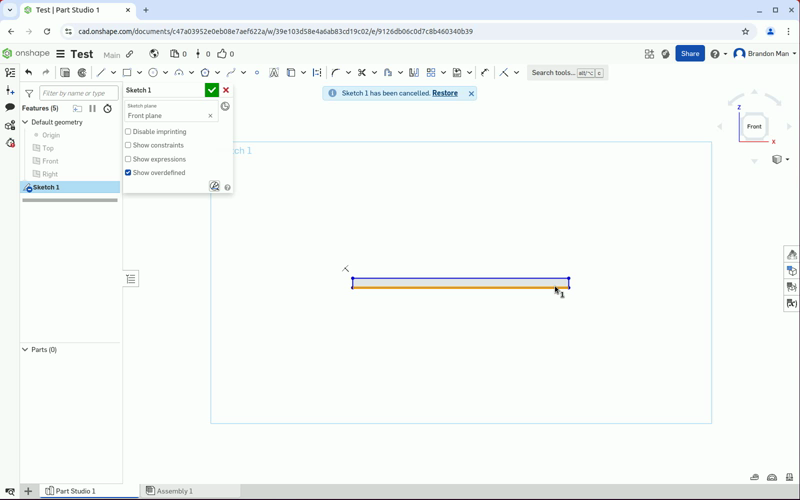
mouse_move(73, 352)
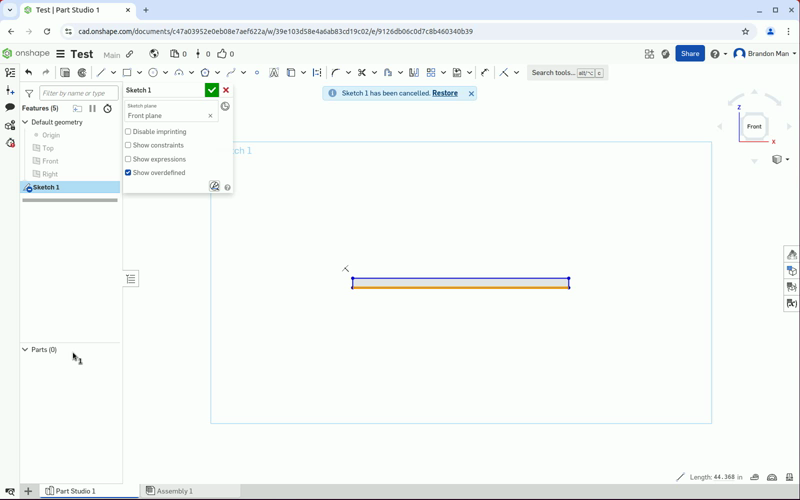
key(shift+y)
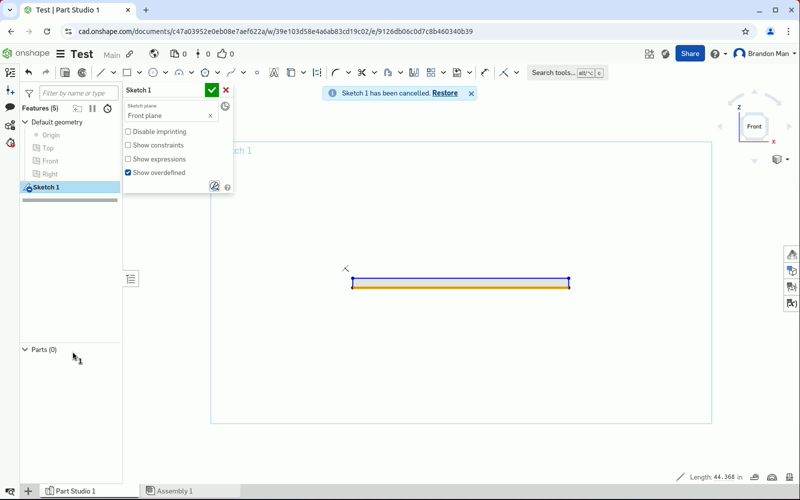
key(shift+e)
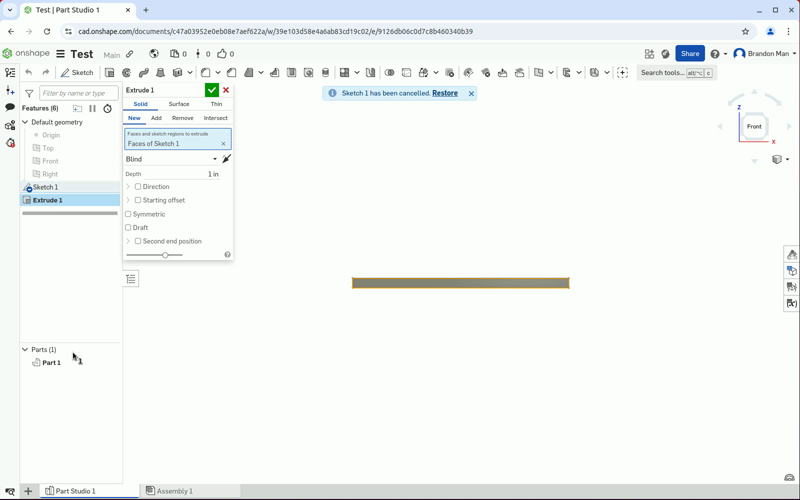
mouse_move(143, 106)
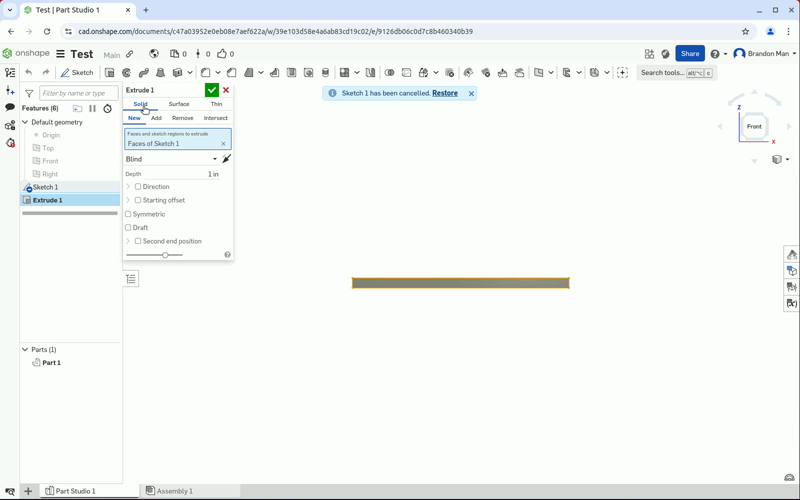
click(143, 106)
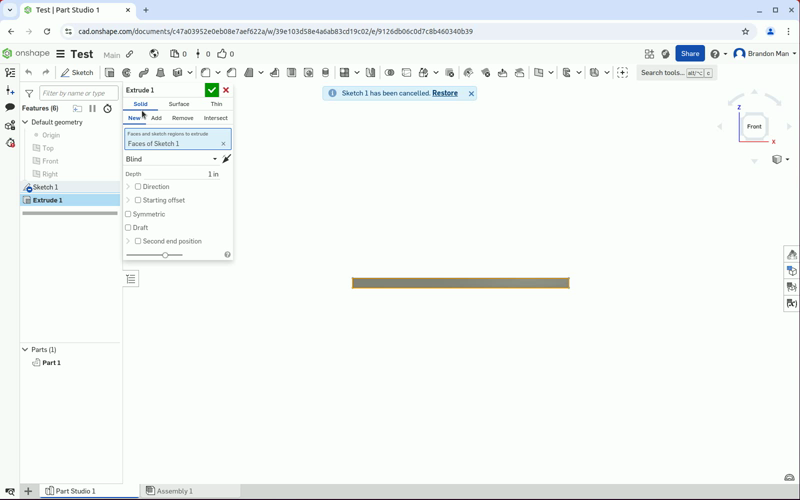
mouse_move(137, 120)
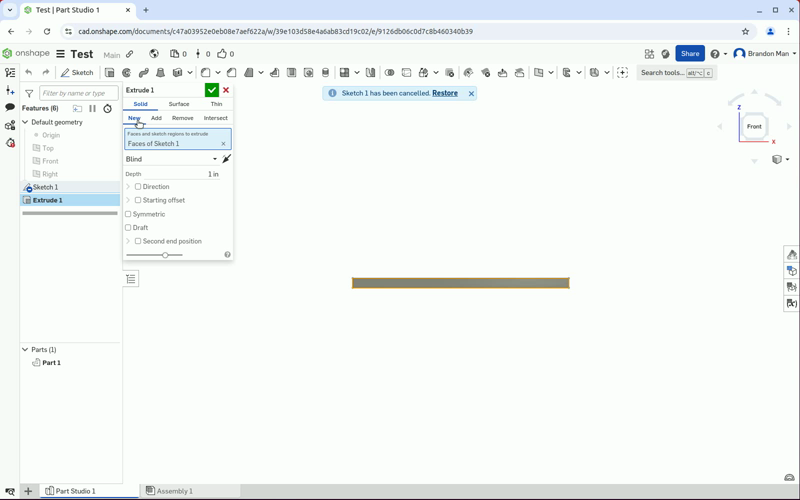
click(137, 120)
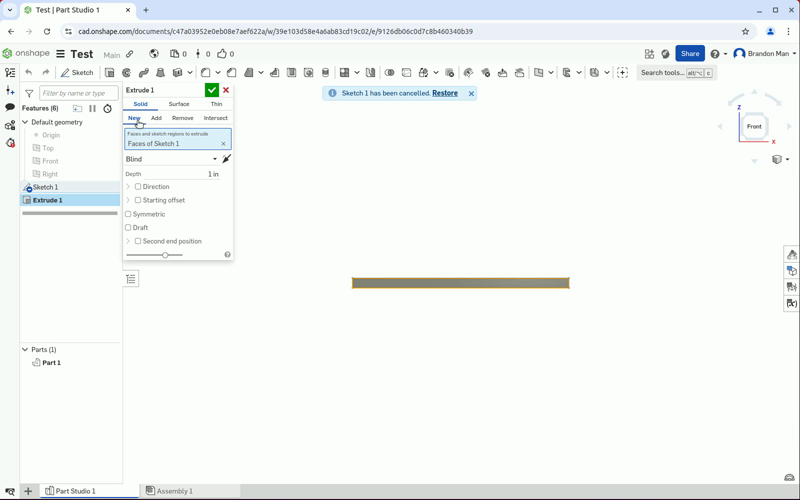
key(tab, 4)
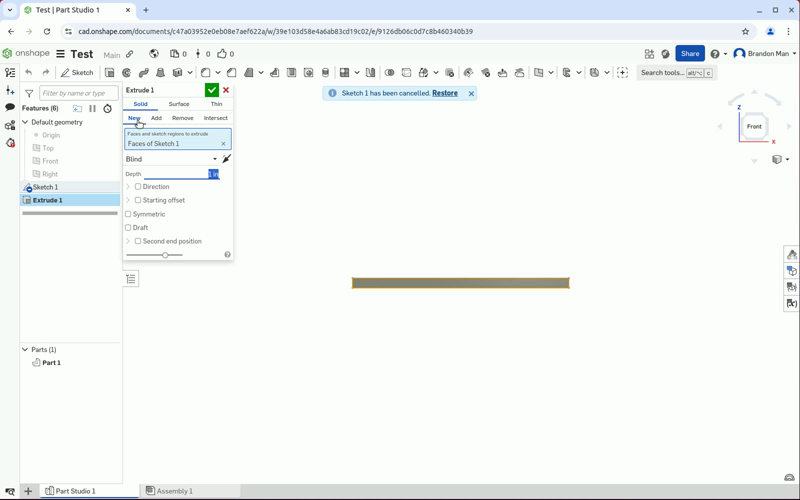
text(26.478)
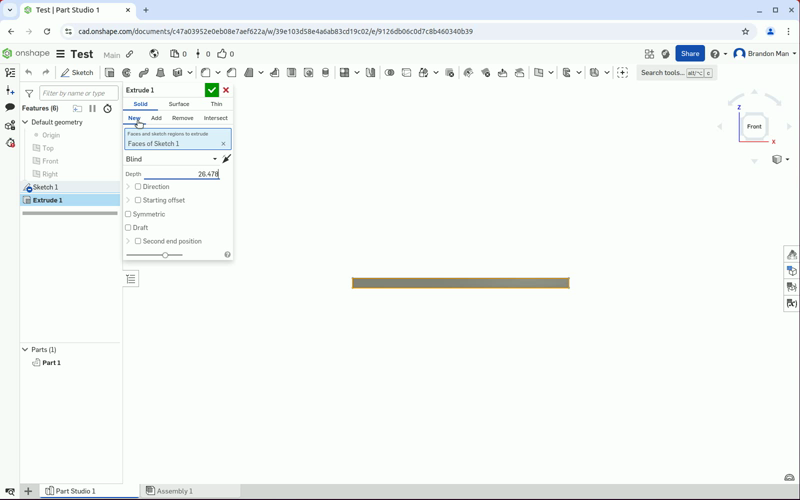
key(tab, 3)
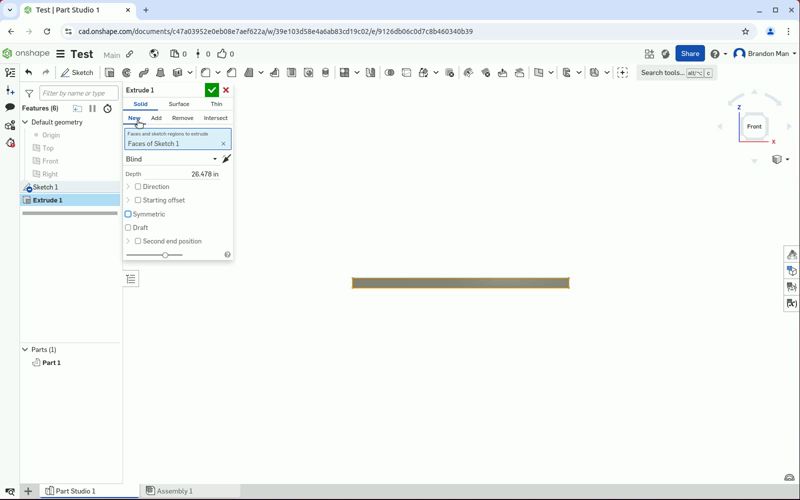
key(space)
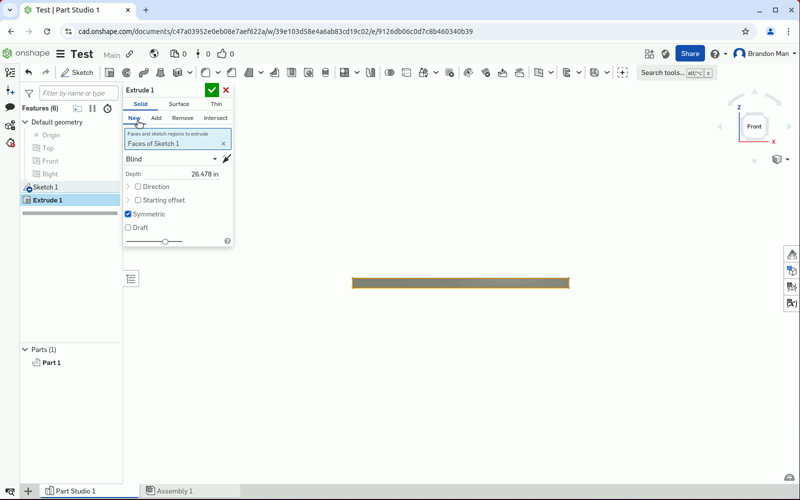
key(enter)
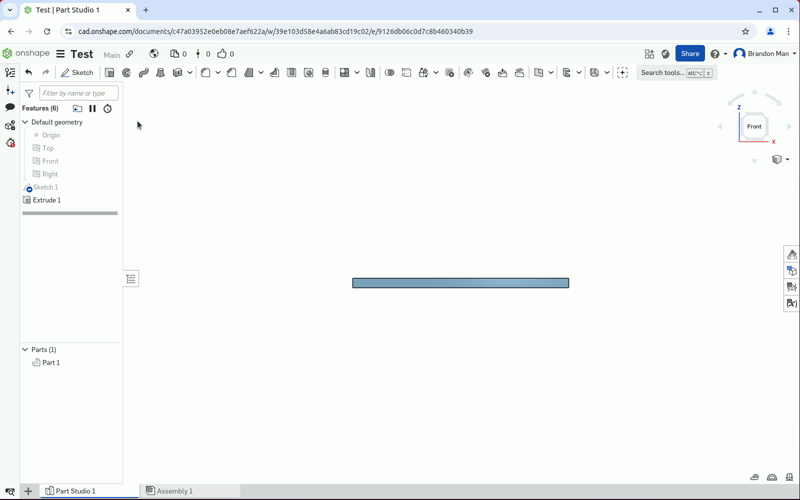
key(shift+h)
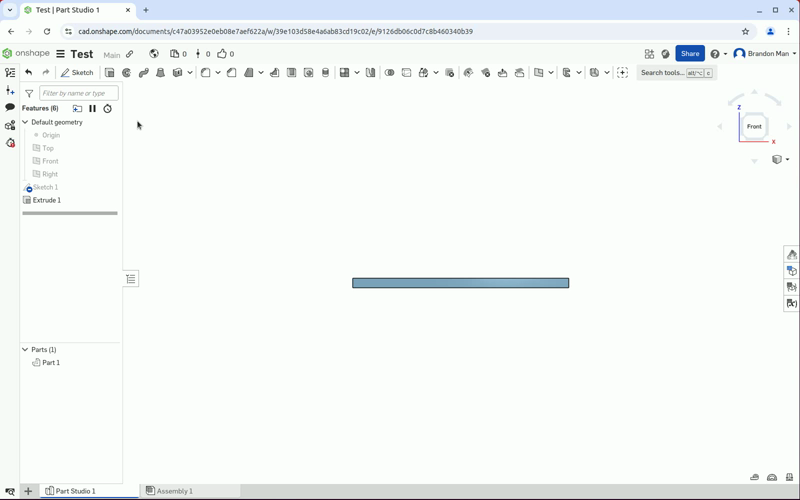
key(shift+h)
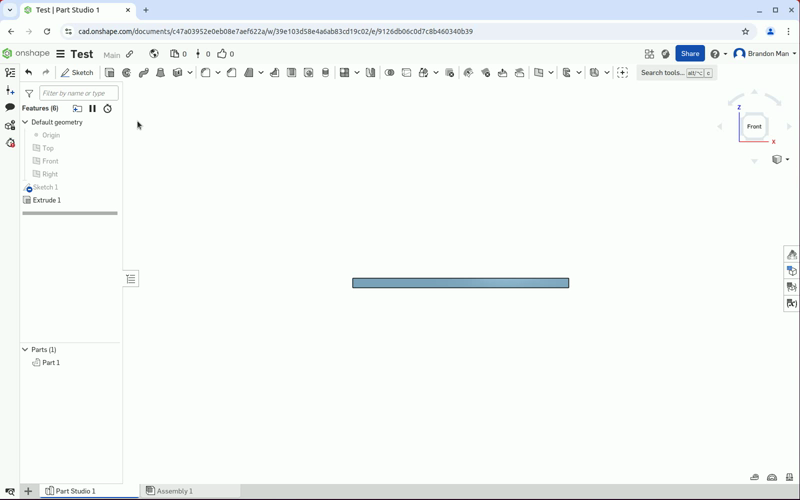
mouse_move(73, 189)
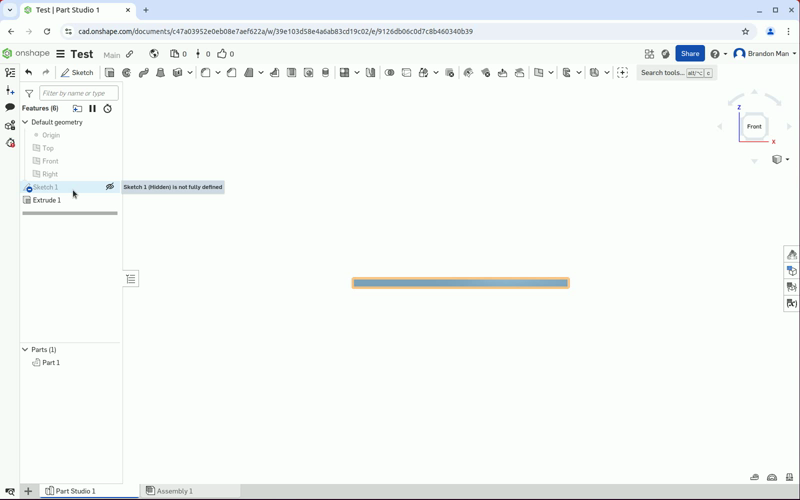
click(73, 189)
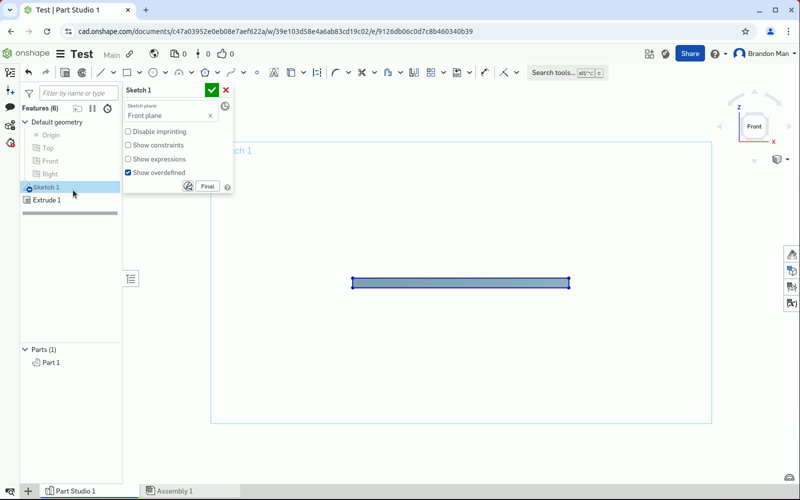
mouse_move(229, 92)
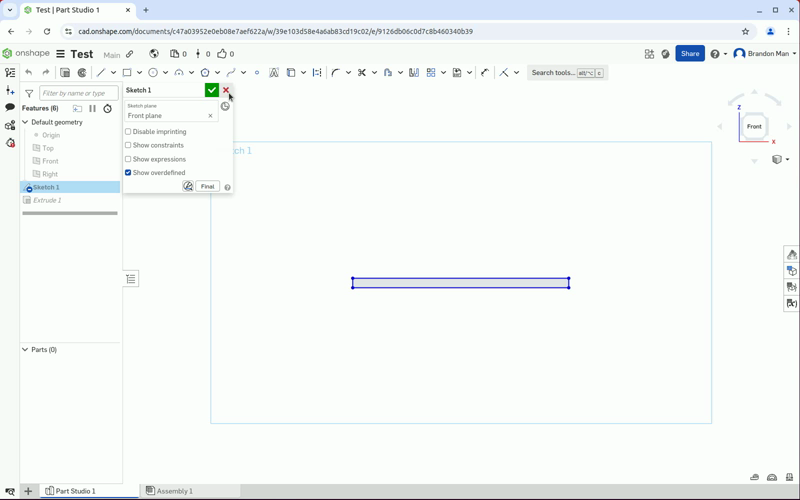
click(229, 92)
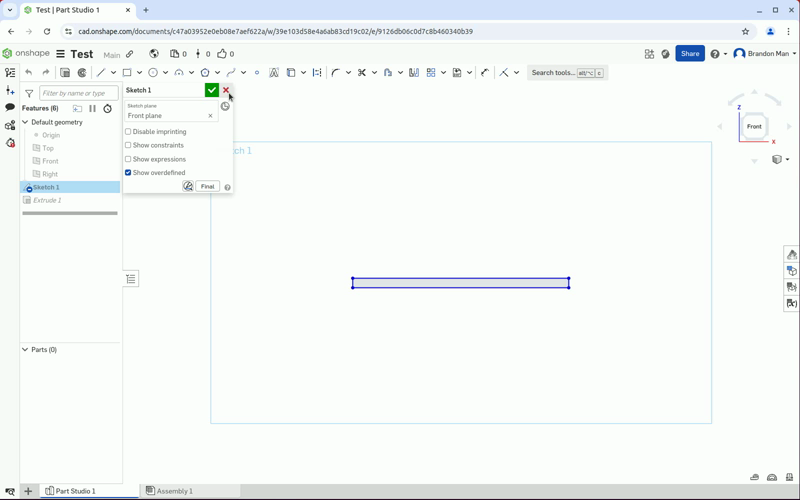
key(shift+s)
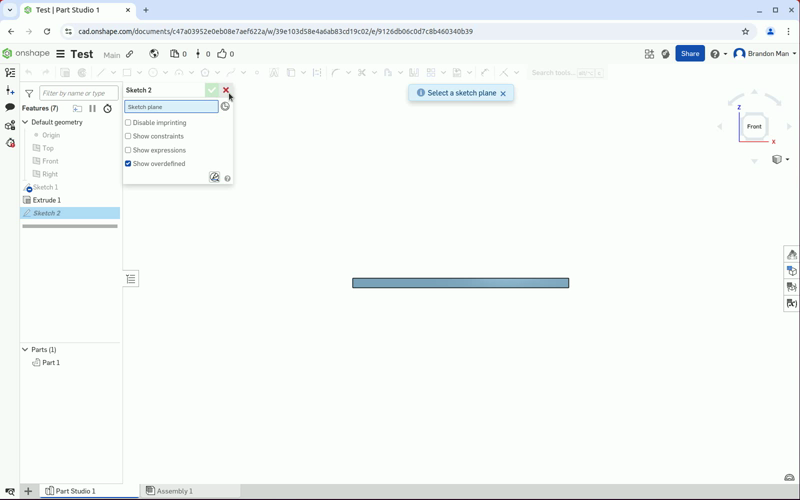
mouse_move(73, 163)
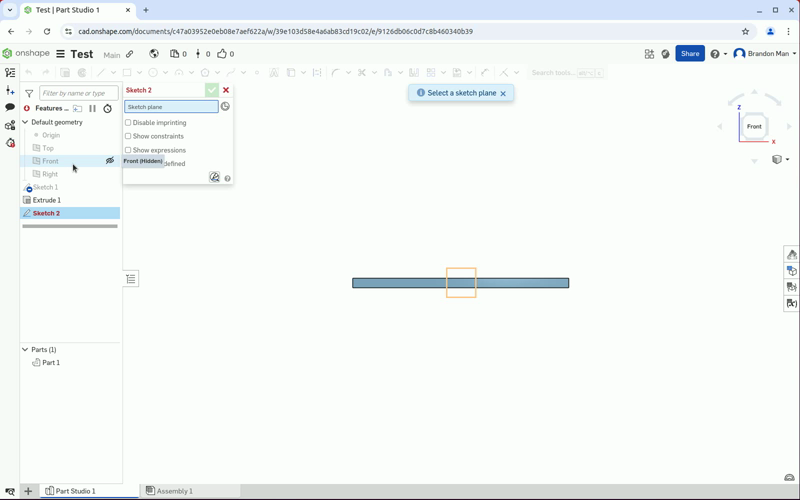
click(73, 163)
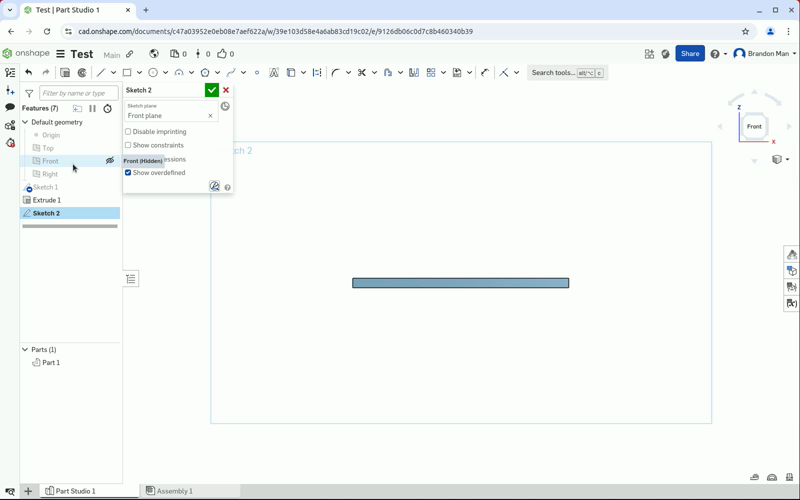
mouse_move(73, 352)
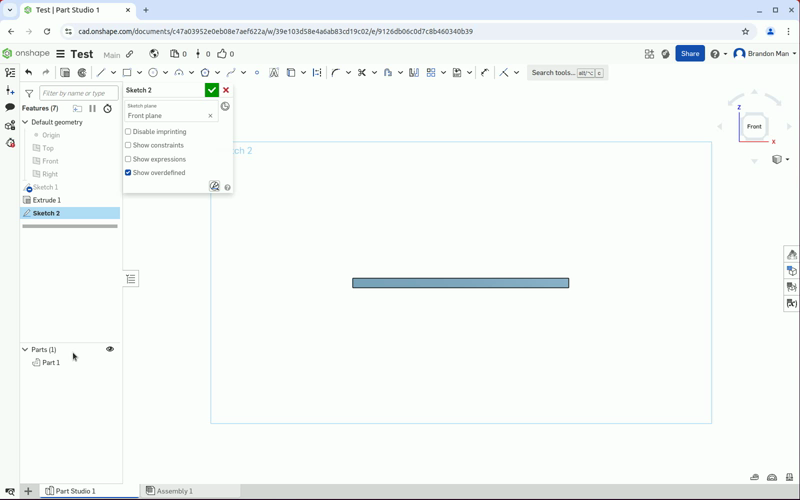
key(y)
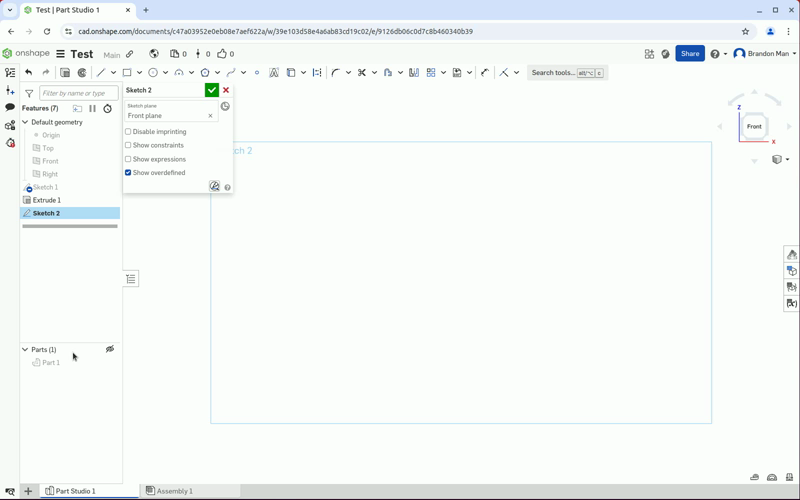
key(l)
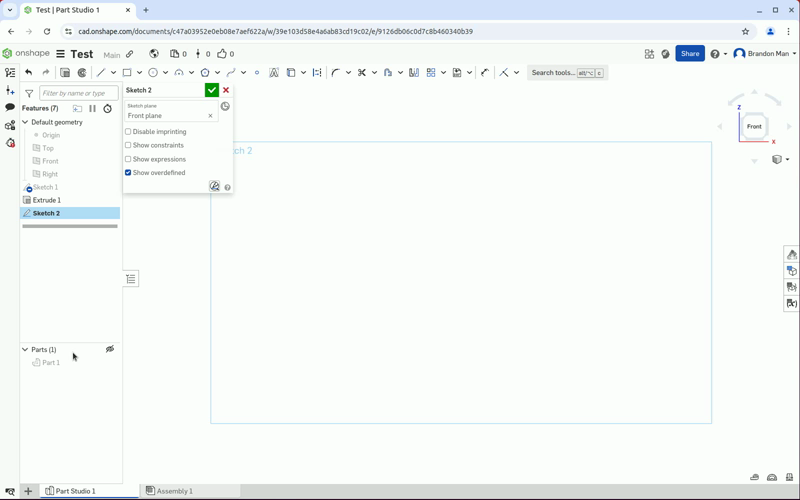
key_down(shift)
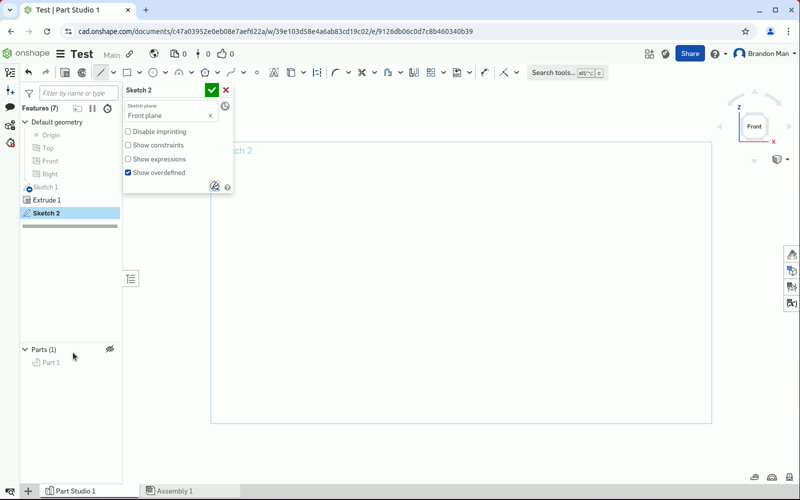
mouse_move(352, 395)
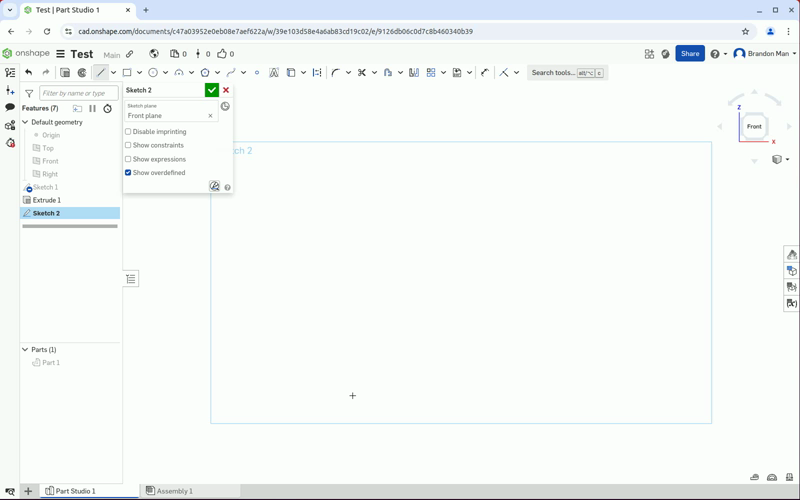
click(352, 395)
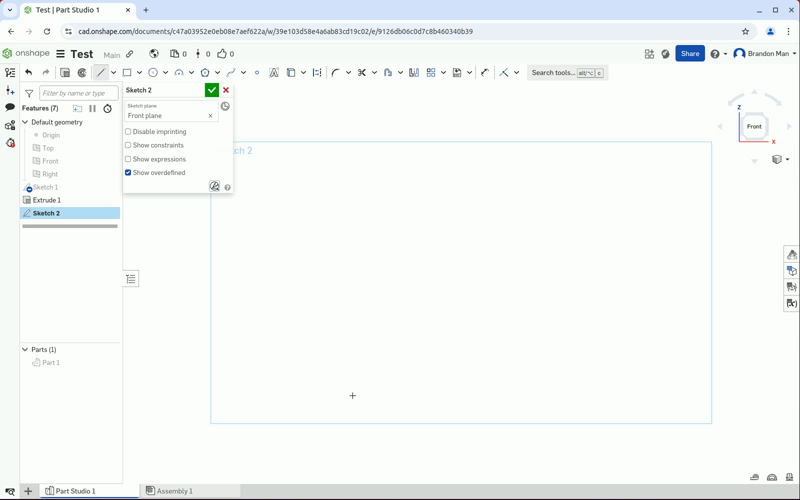
key_up(shift)
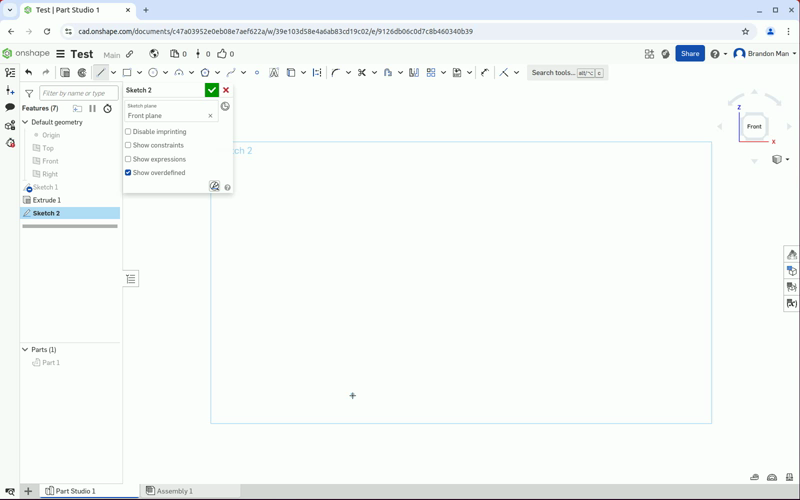
key_down(shift)
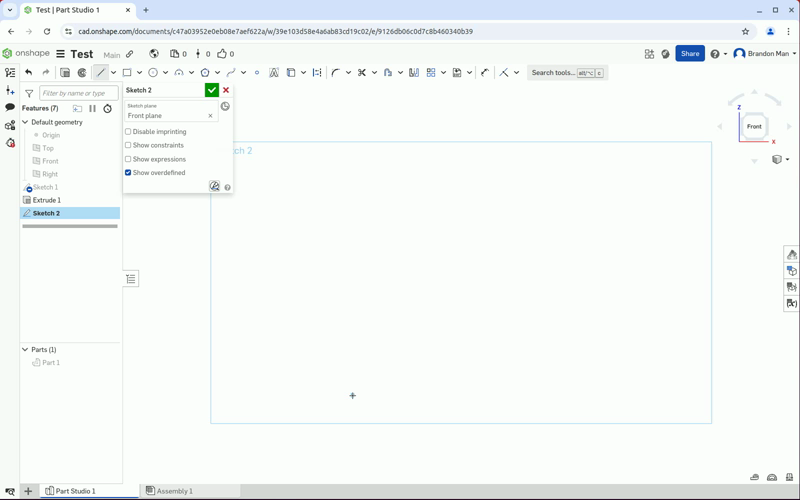
mouse_move(382, 395)
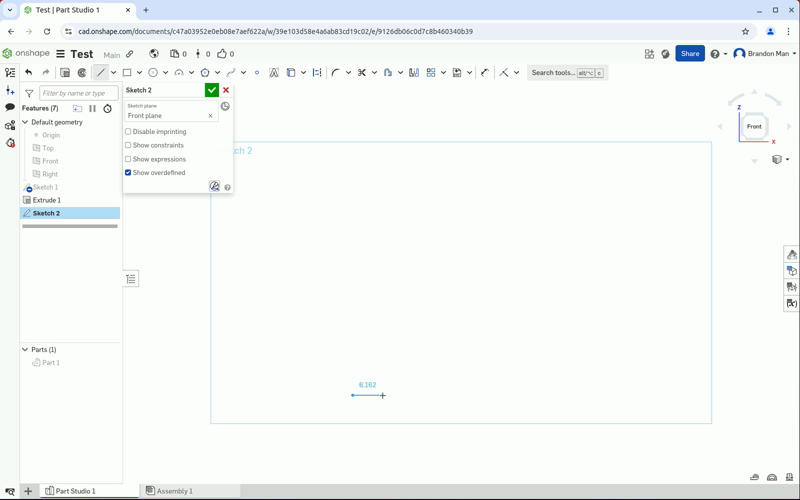
mouse_move(362, 395)
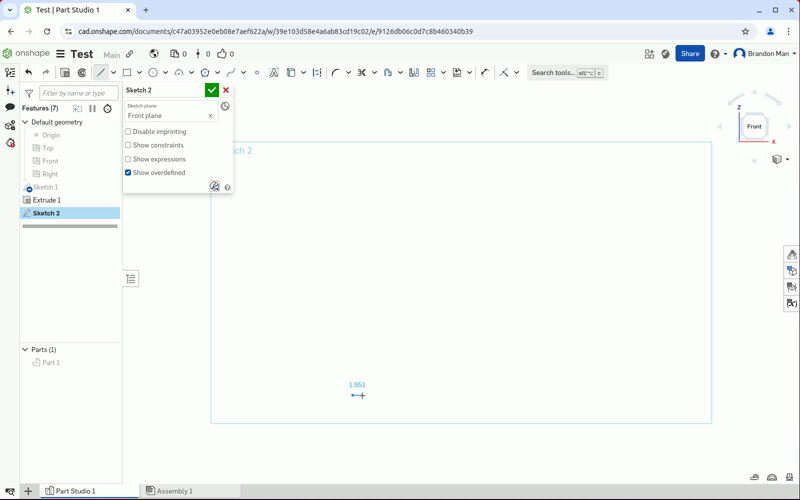
click(362, 395)
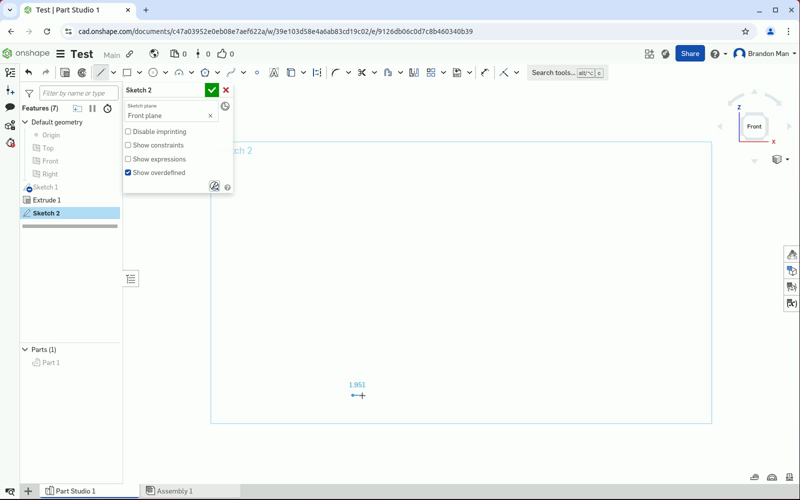
key_up(shift)
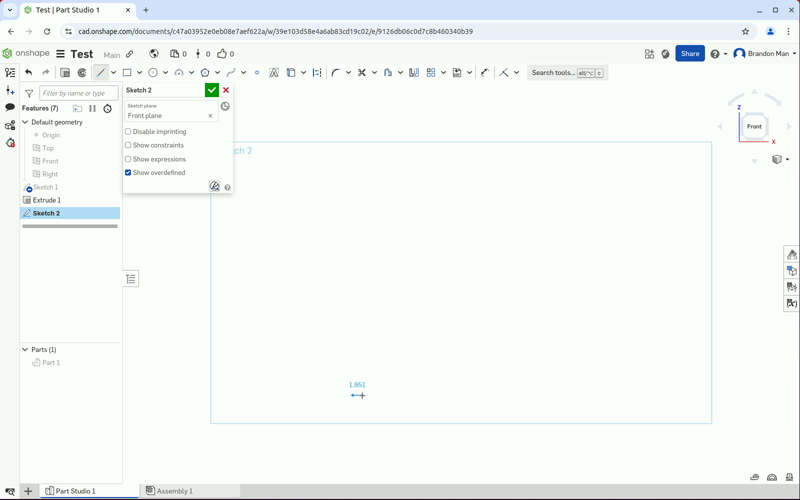
key_down(shift)
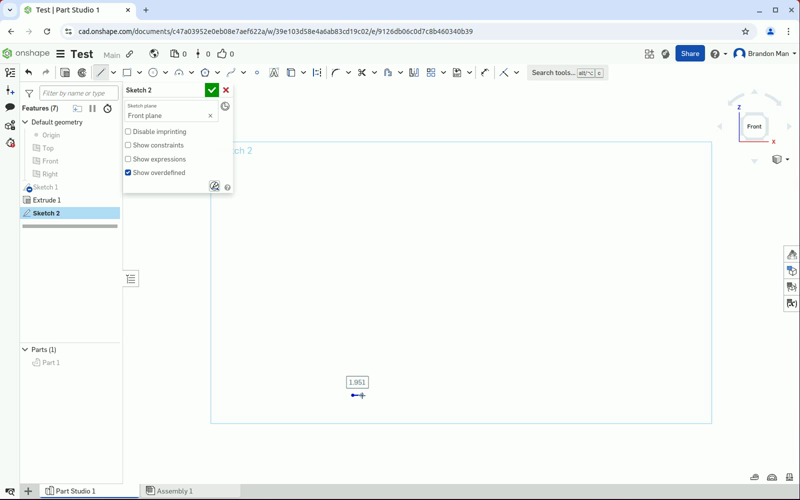
mouse_move(362, 287)
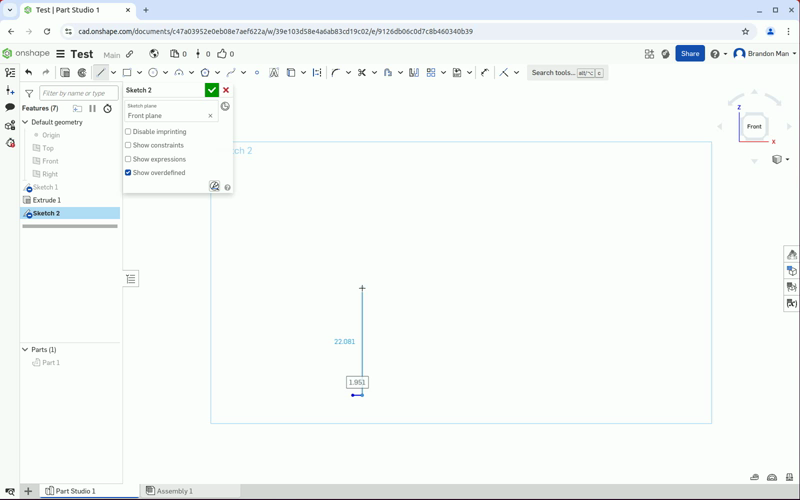
click(362, 287)
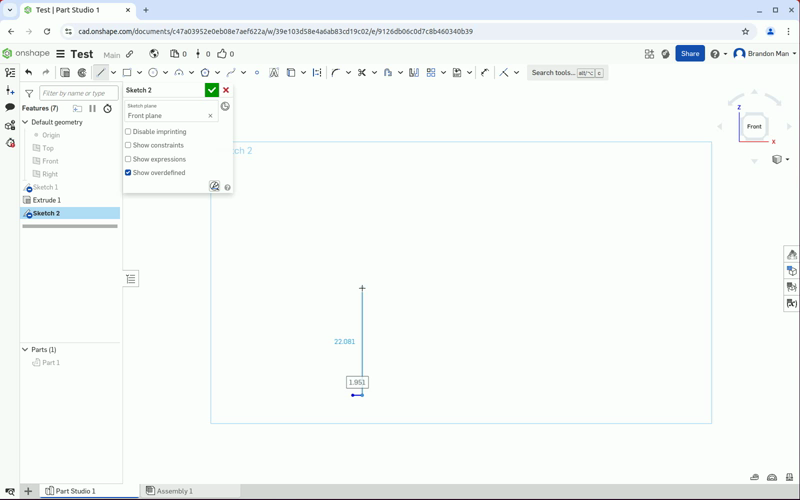
key_up(shift)
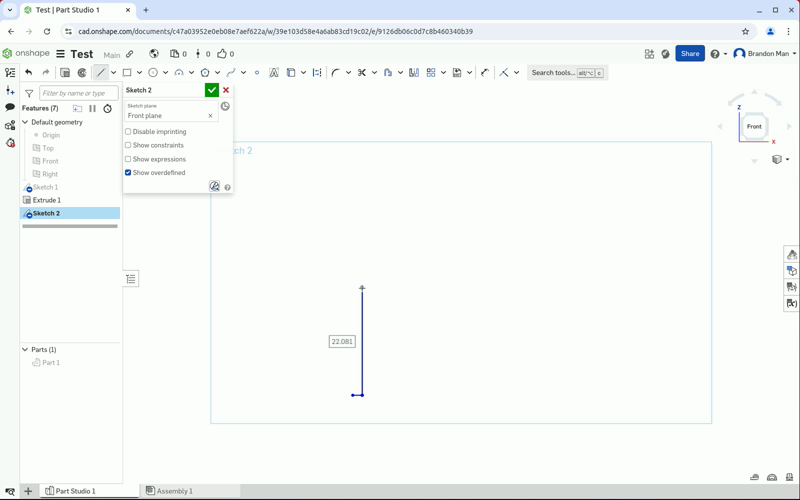
key_down(shift)
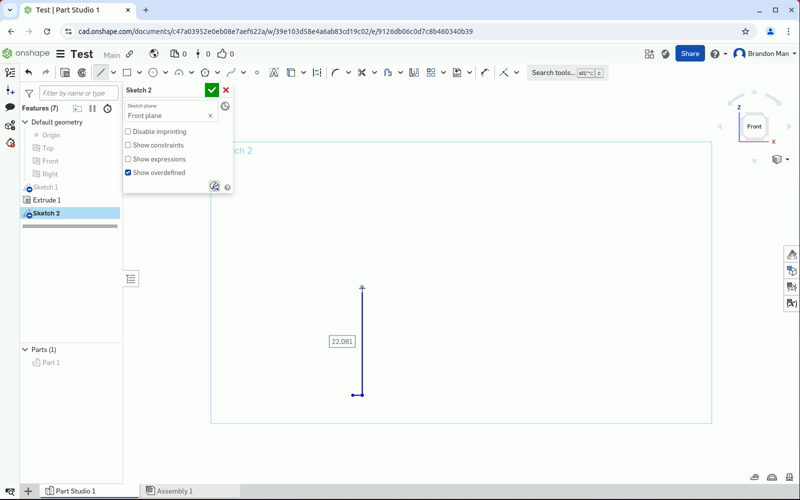
mouse_move(392, 287)
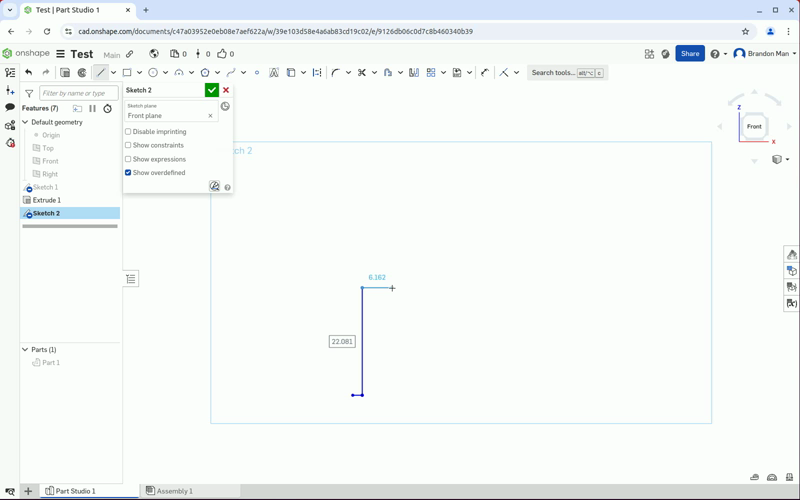
mouse_move(352, 287)
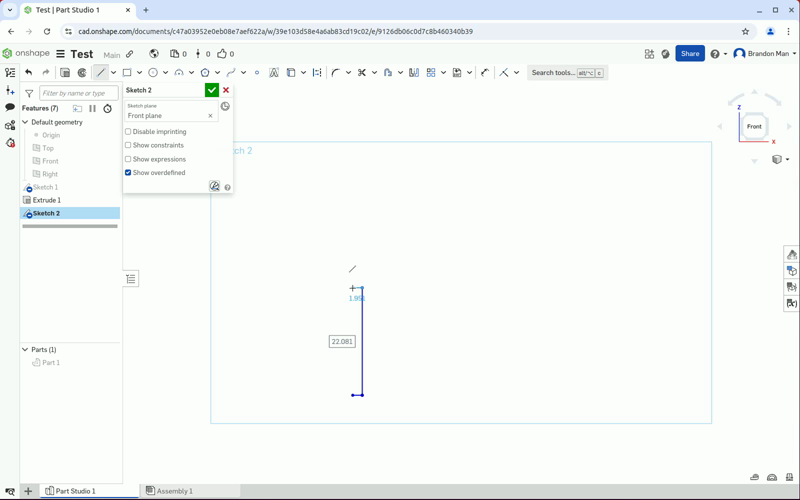
click(352, 287)
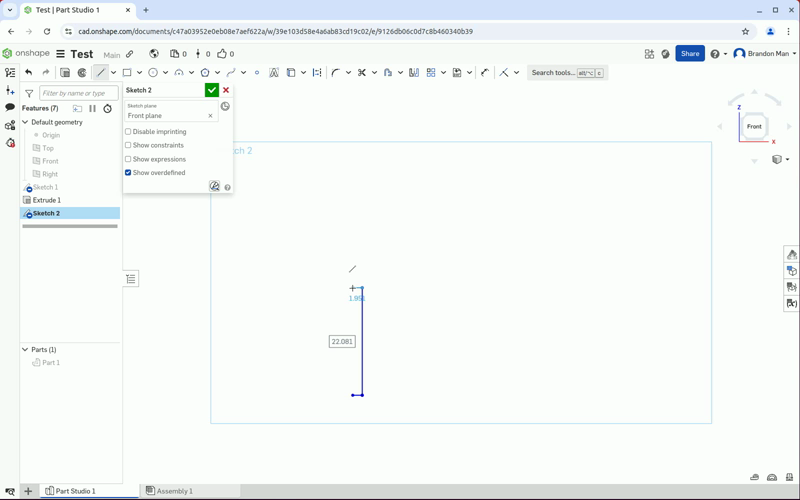
key_up(shift)
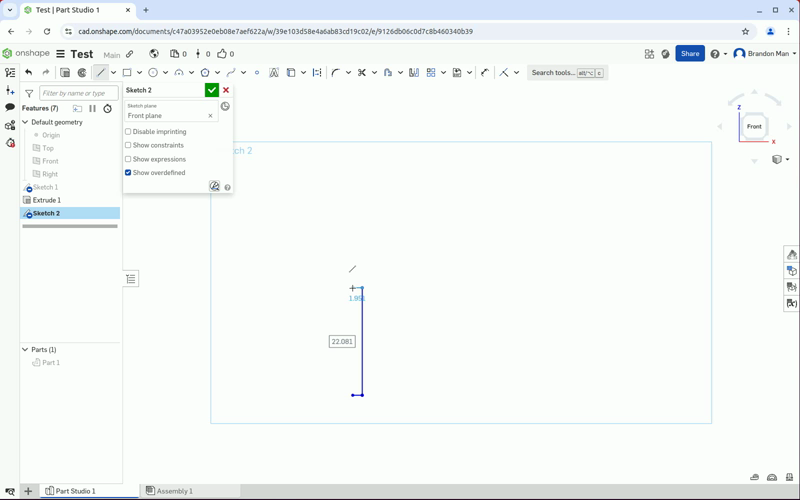
key_down(shift)
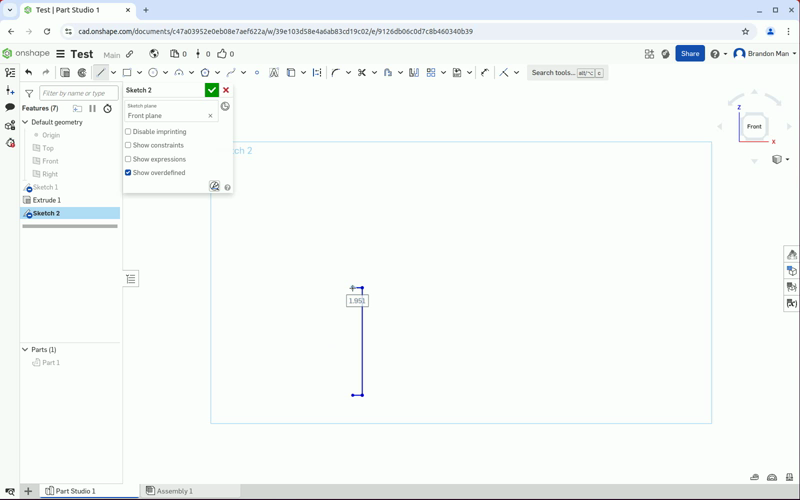
mouse_move(352, 395)
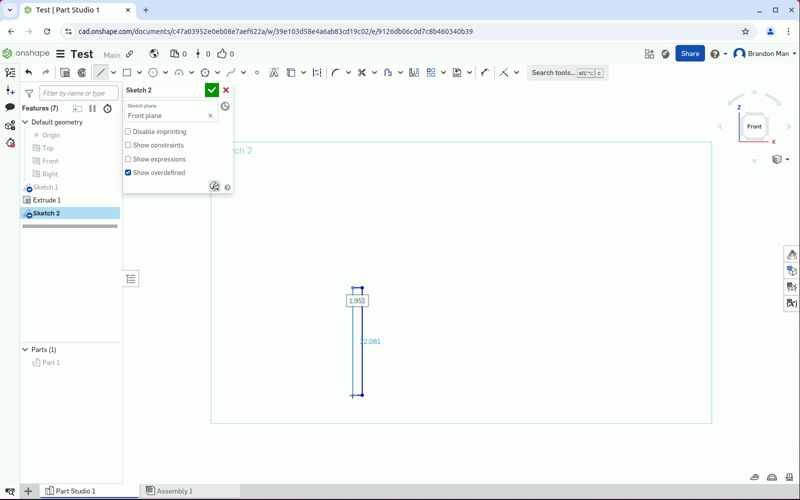
key_up(shift)
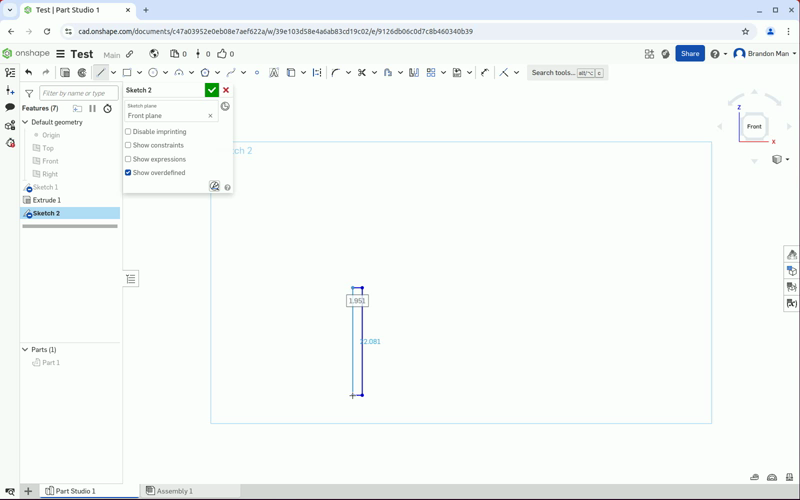
click(352, 395)
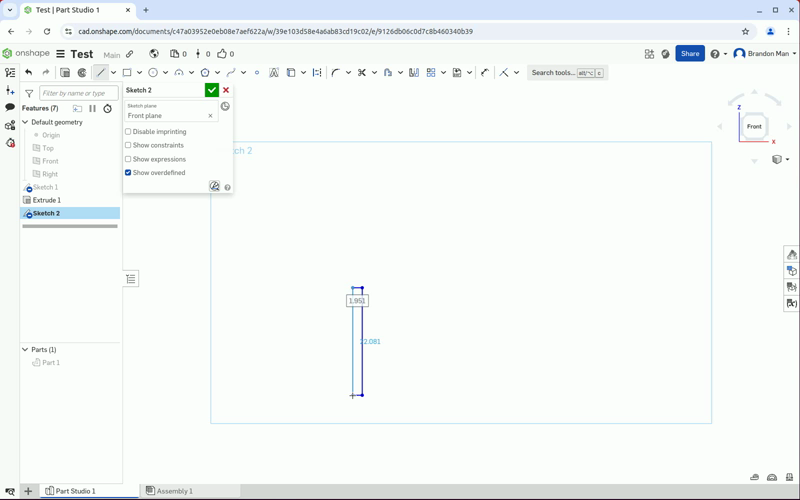
key(esc)
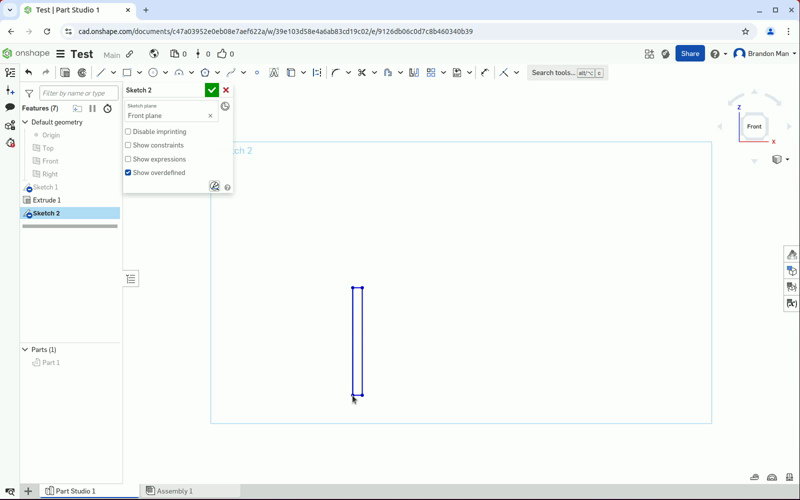
mouse_move(360, 379)
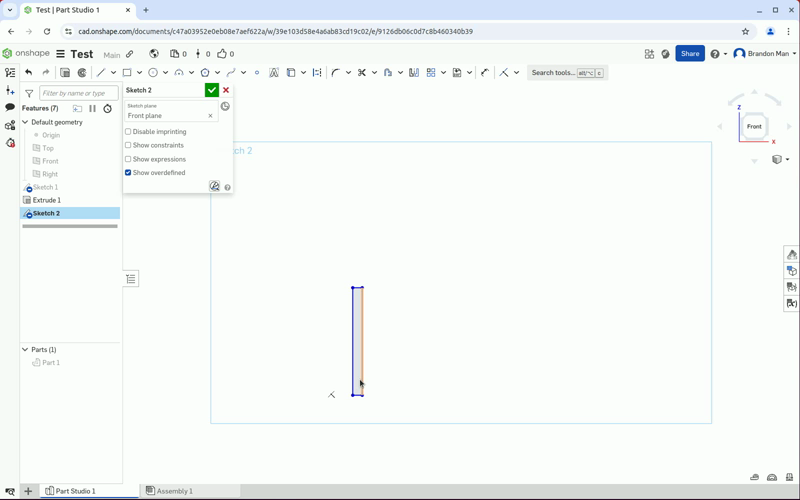
scroll(6)
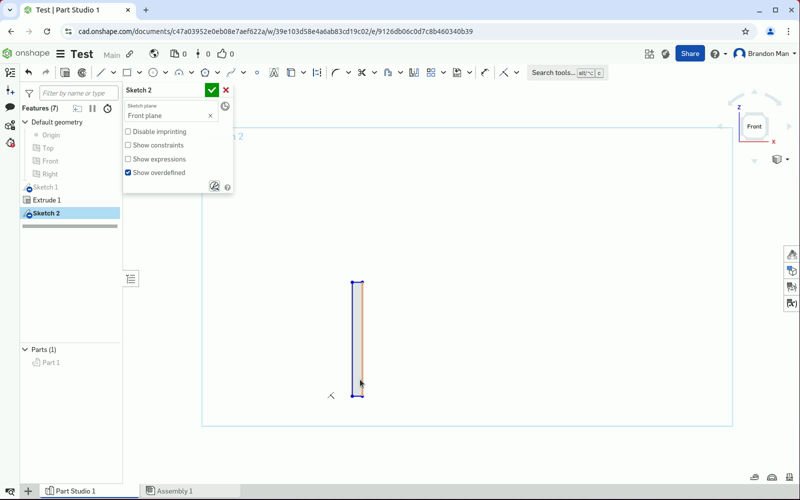
scroll(6)
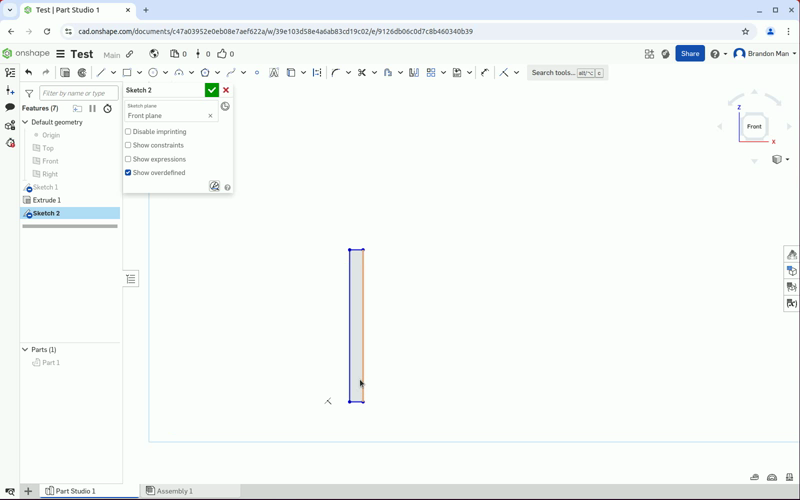
scroll(6)
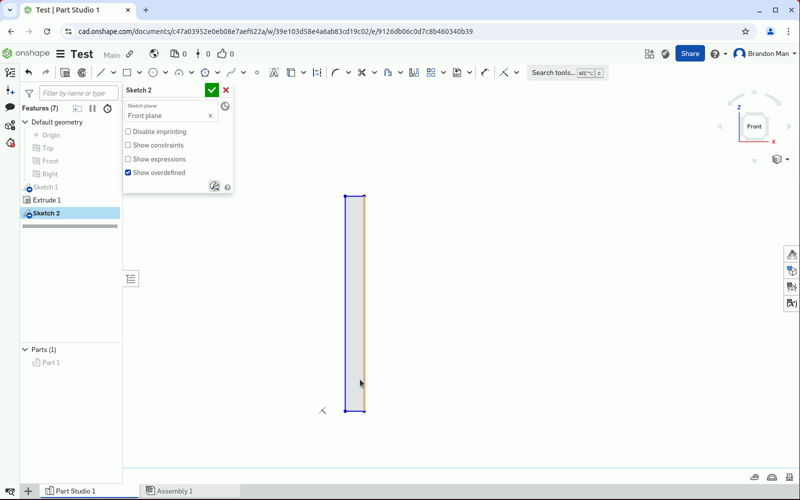
scroll(6)
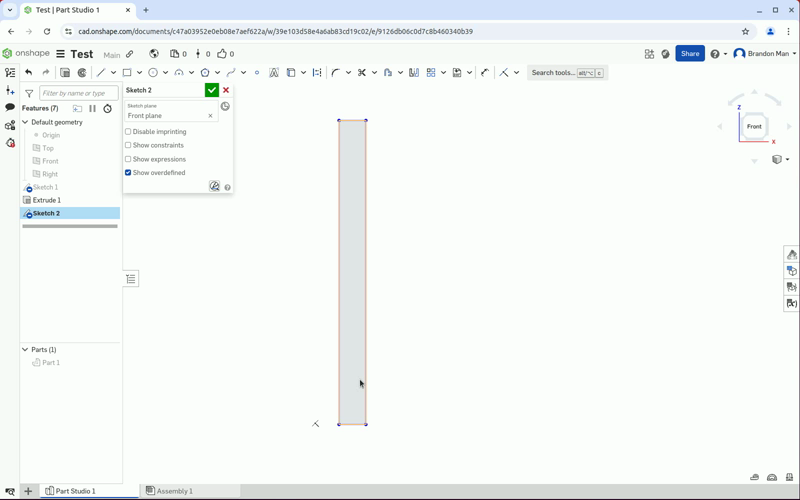
scroll(6)
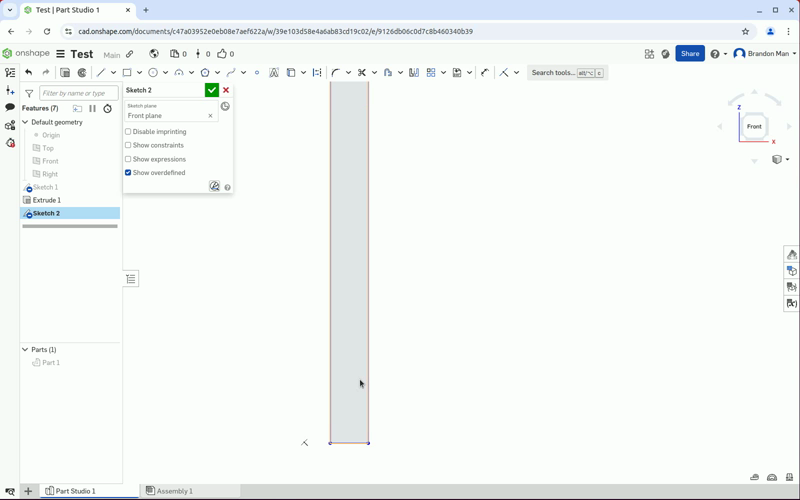
scroll(6)
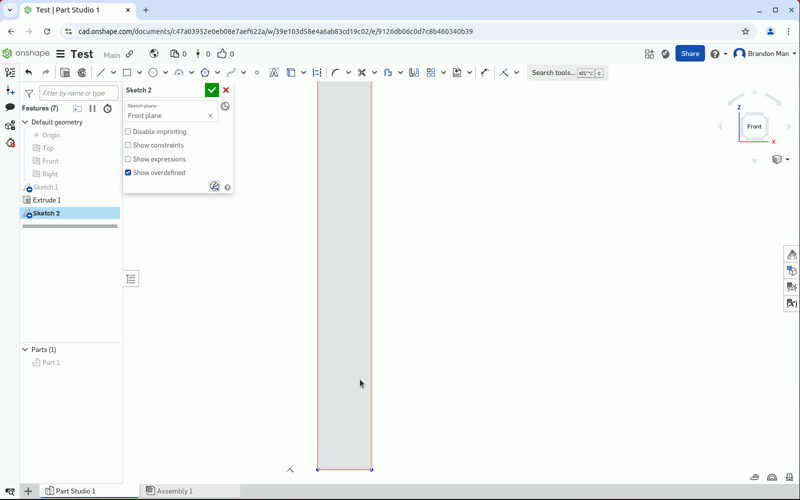
scroll(6)
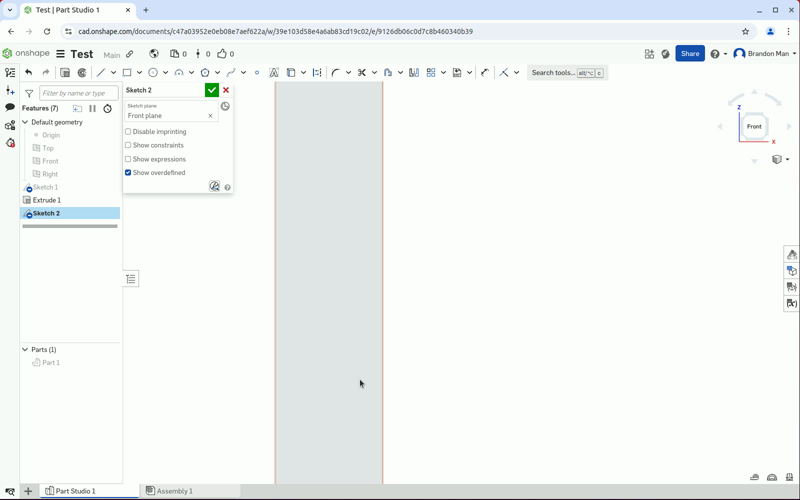
click(360, 379)
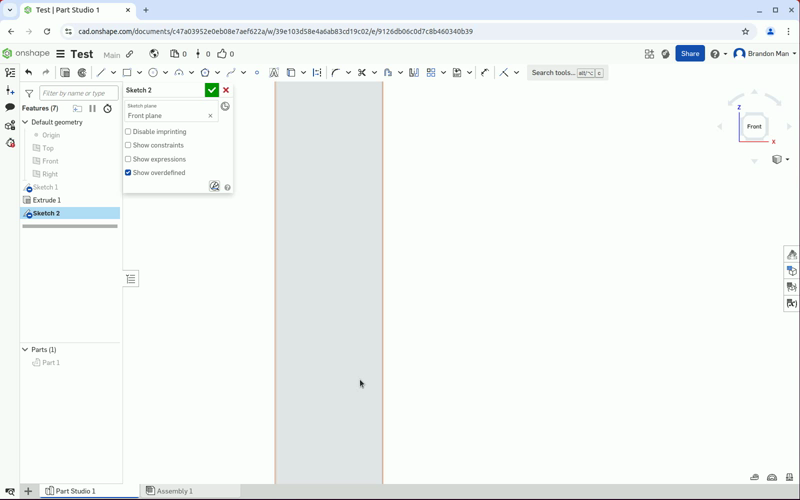
scroll(-6)
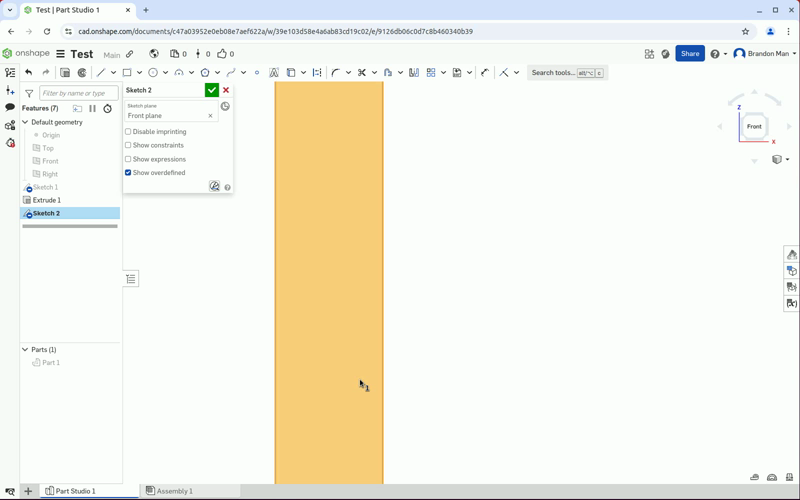
scroll(-6)
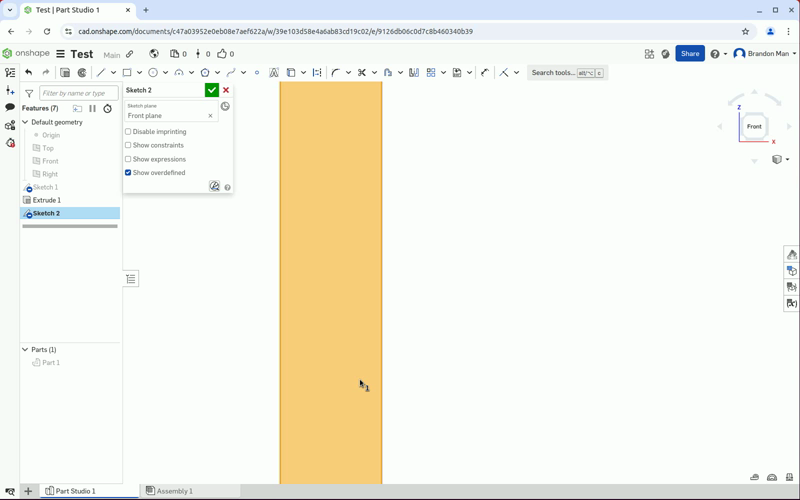
scroll(-6)
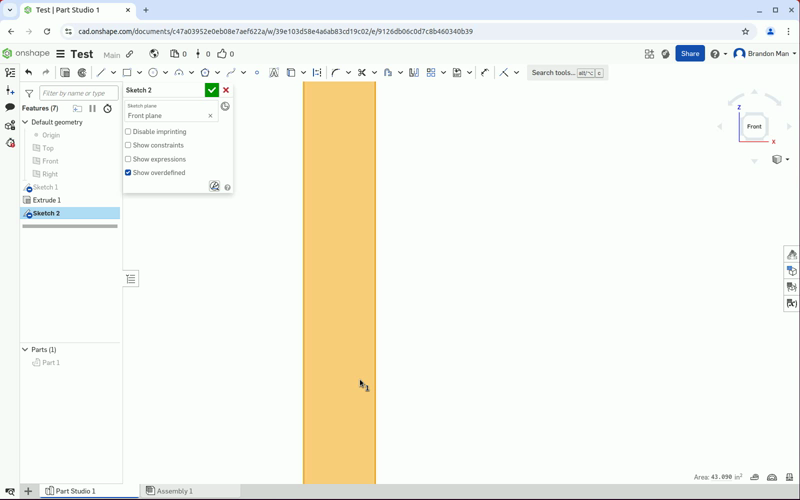
scroll(-6)
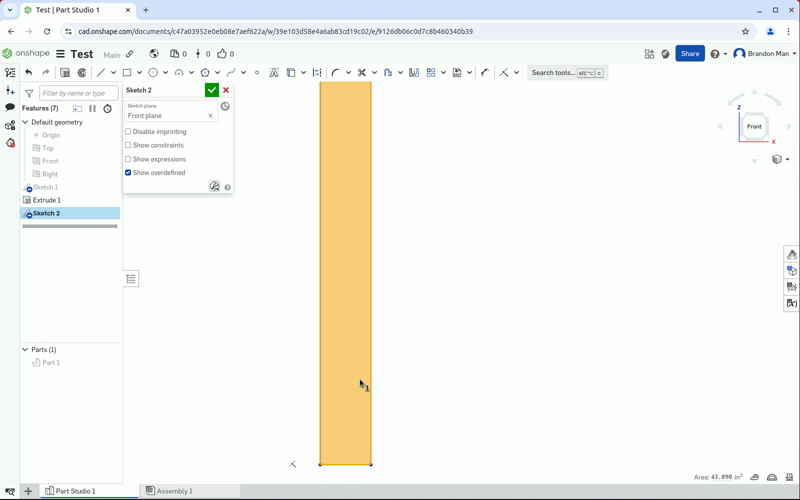
scroll(-6)
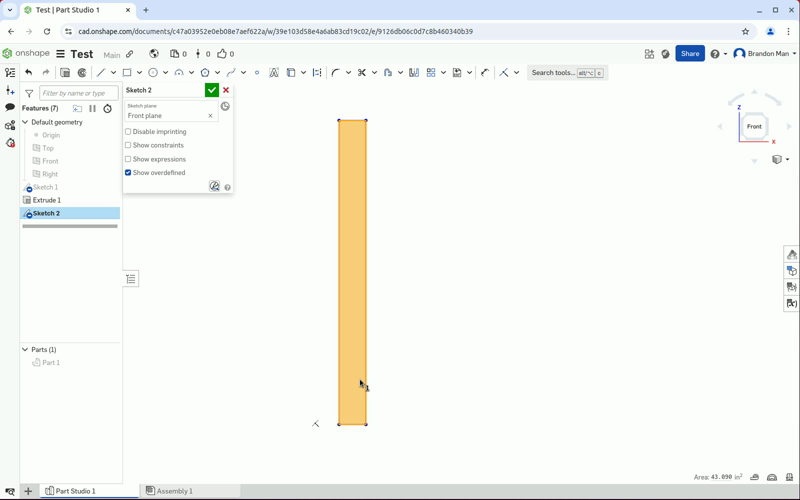
scroll(-6)
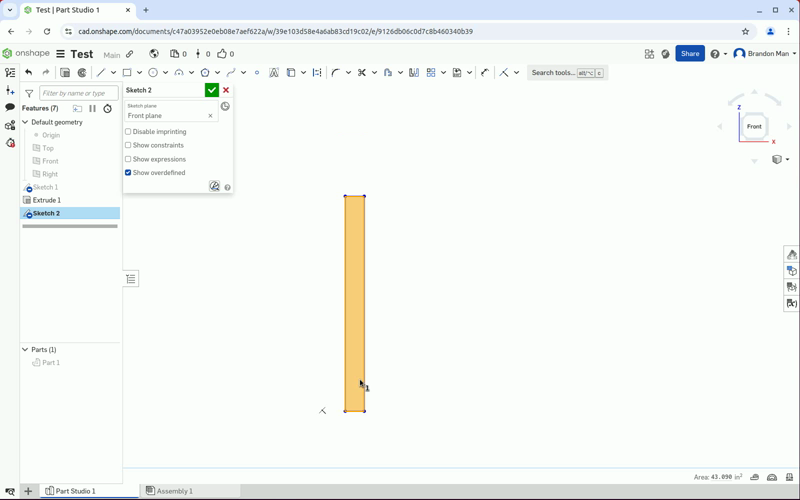
scroll(-6)
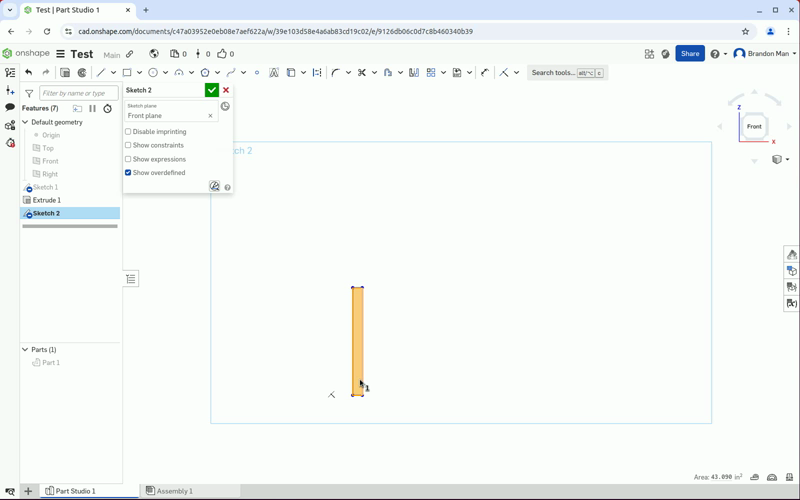
mouse_move(73, 352)
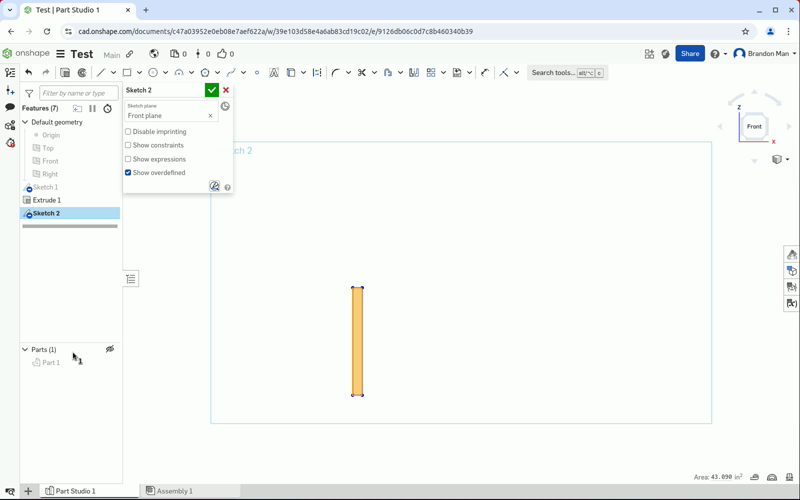
key(shift+y)
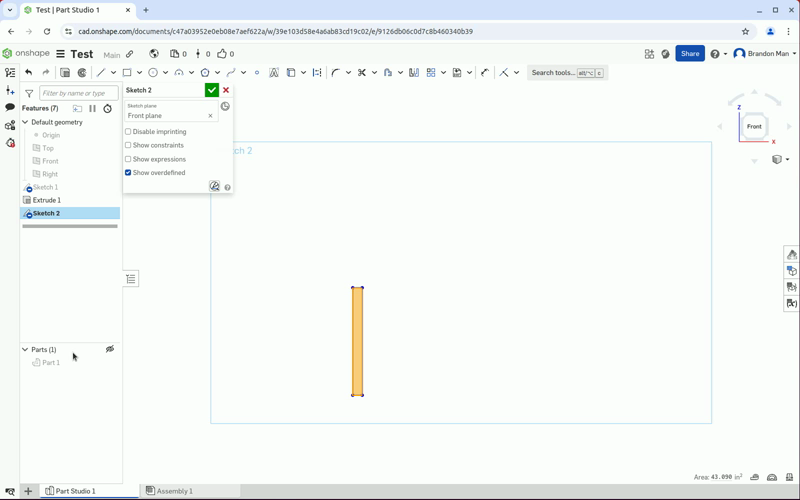
key(shift+e)
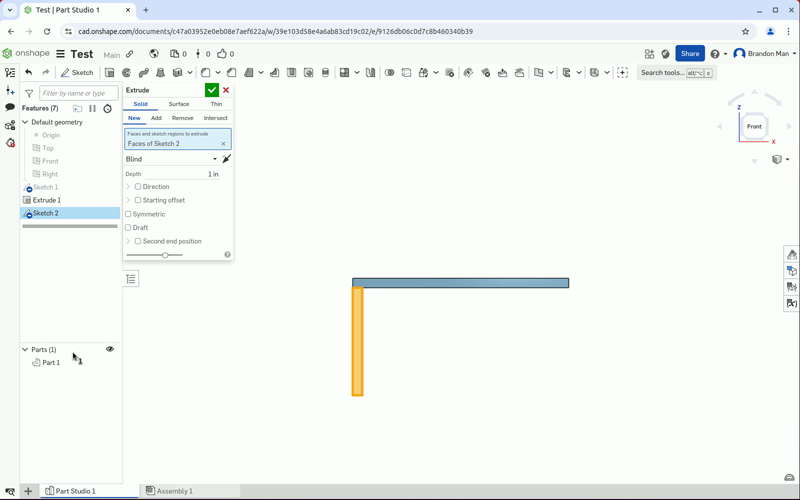
mouse_move(143, 106)
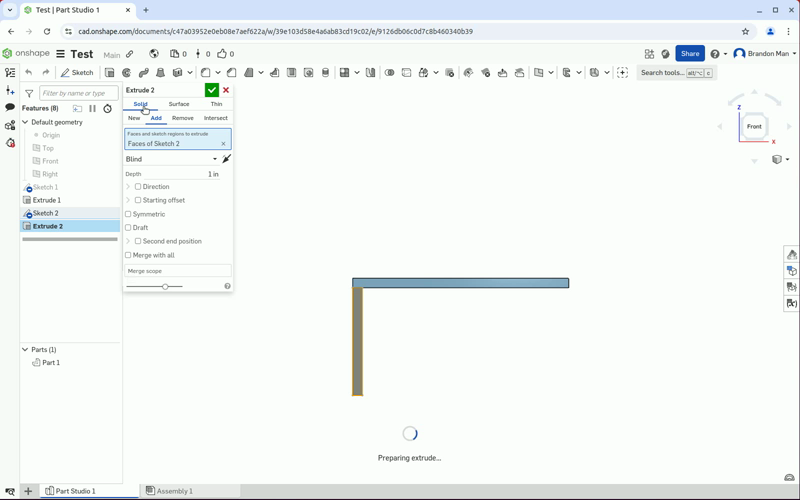
click(143, 106)
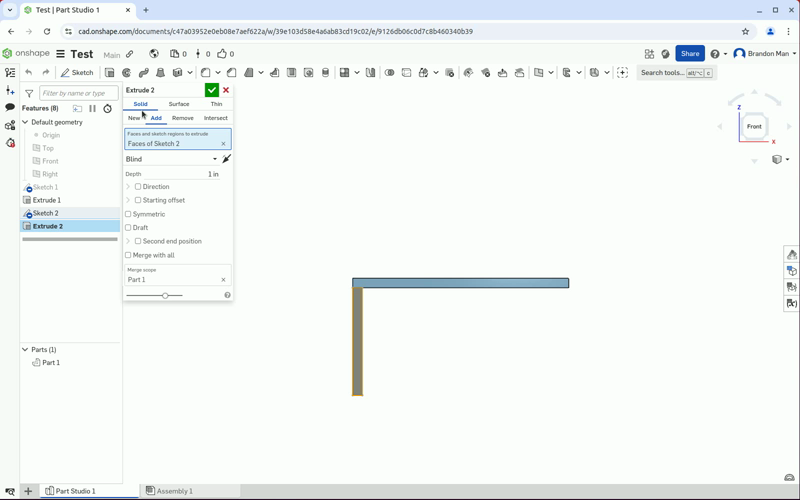
mouse_move(137, 120)
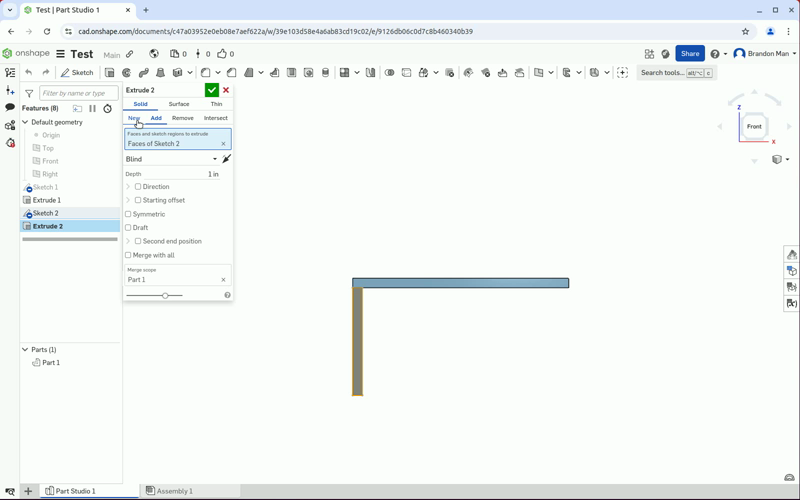
click(137, 120)
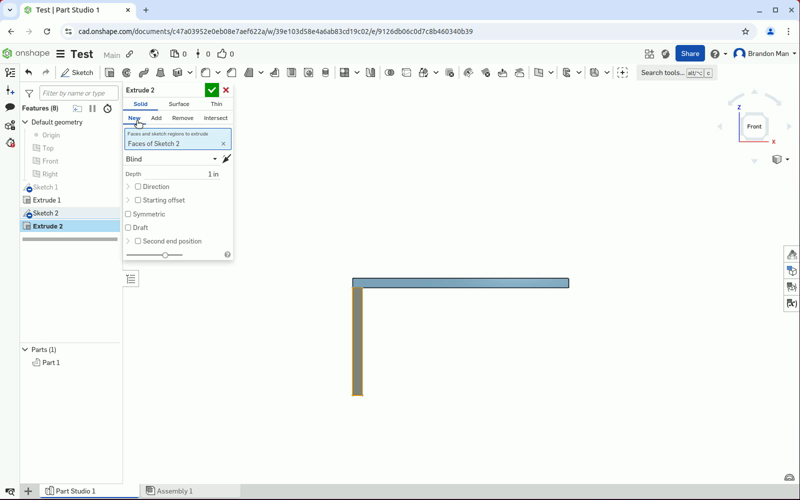
key(tab, 4)
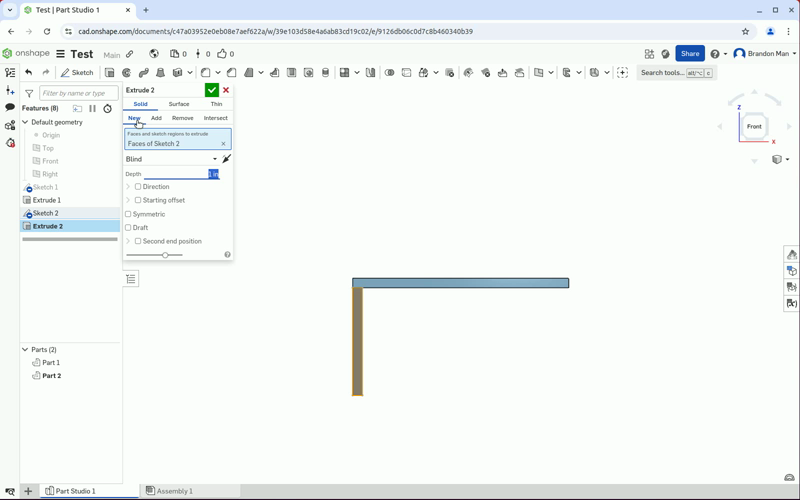
text(26.478)
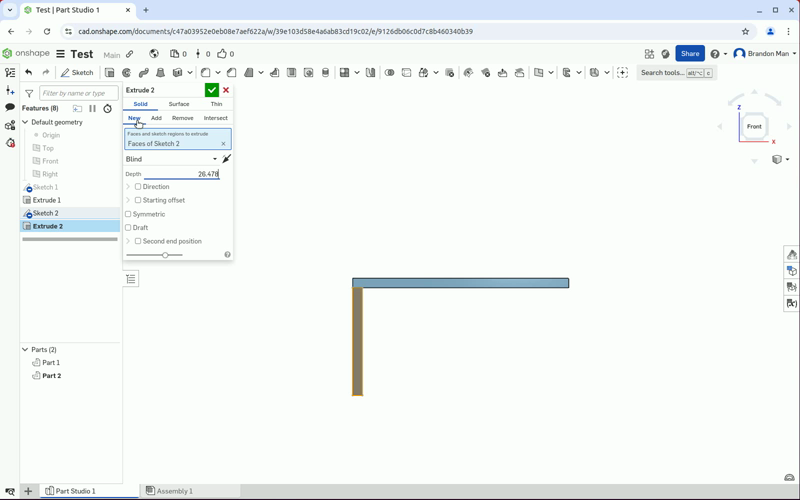
key(tab, 3)
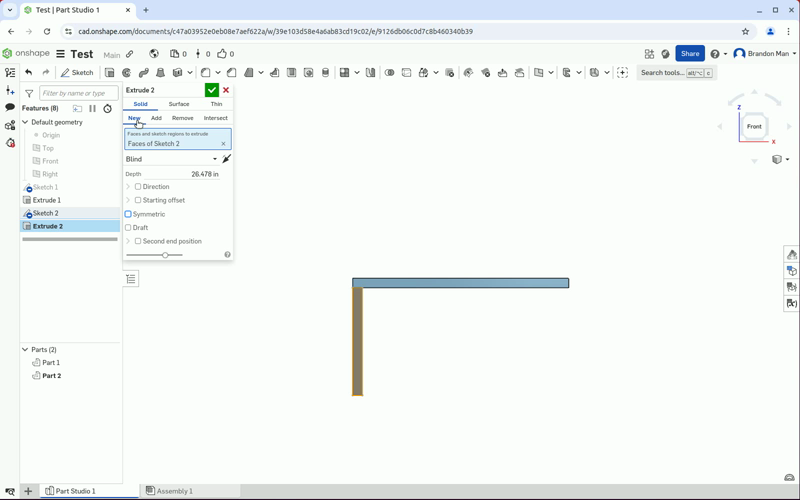
key(space)
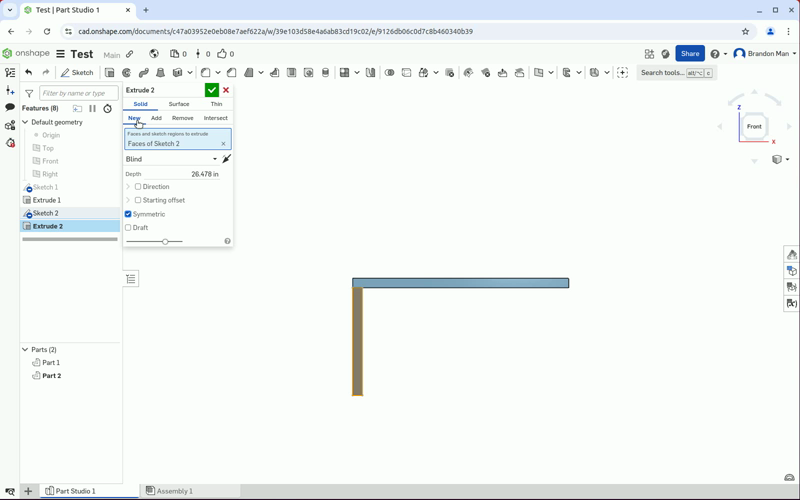
key(enter)
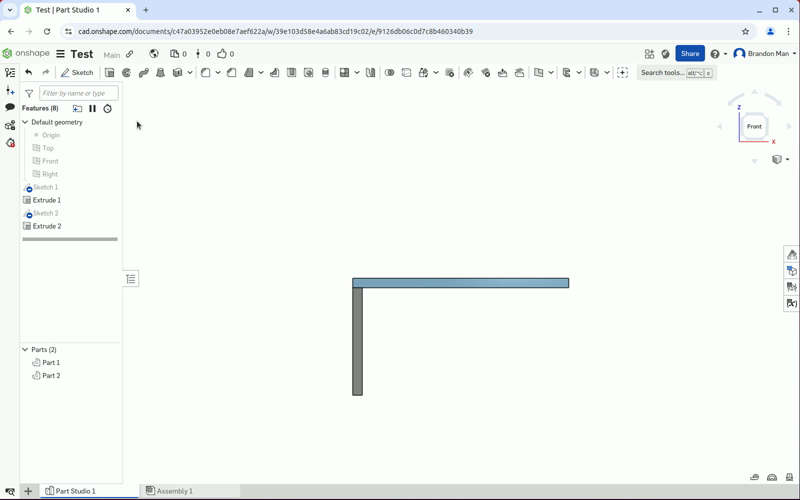
key(shift+h)
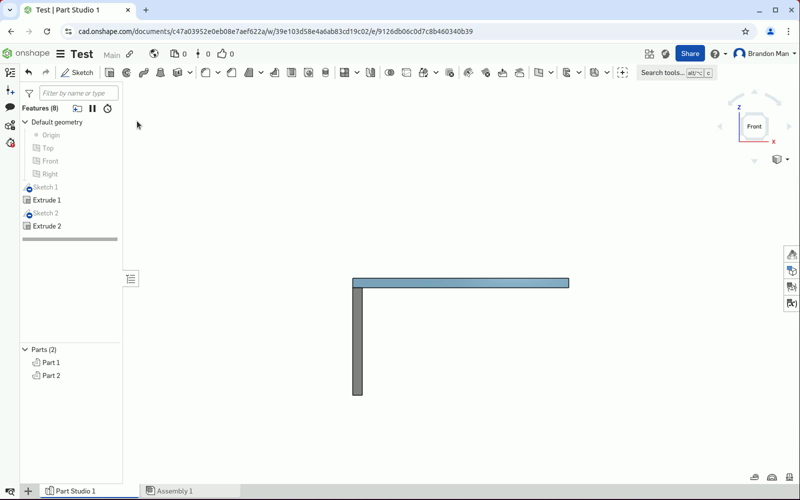
key(shift+h)
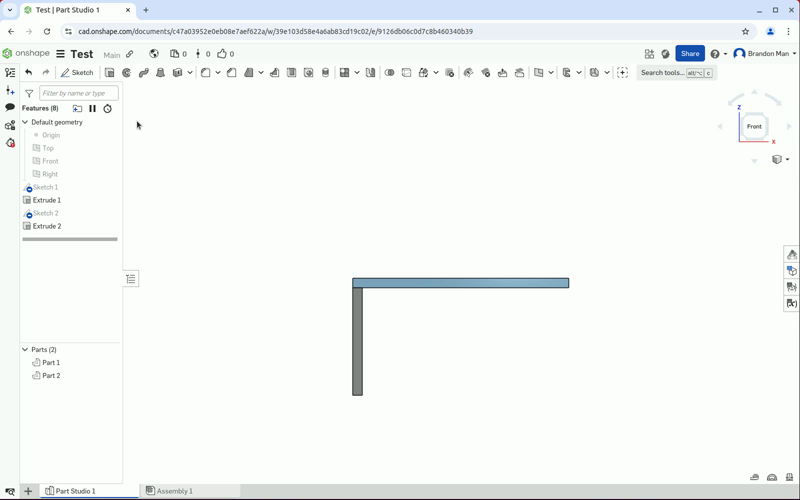
mouse_move(73, 189)
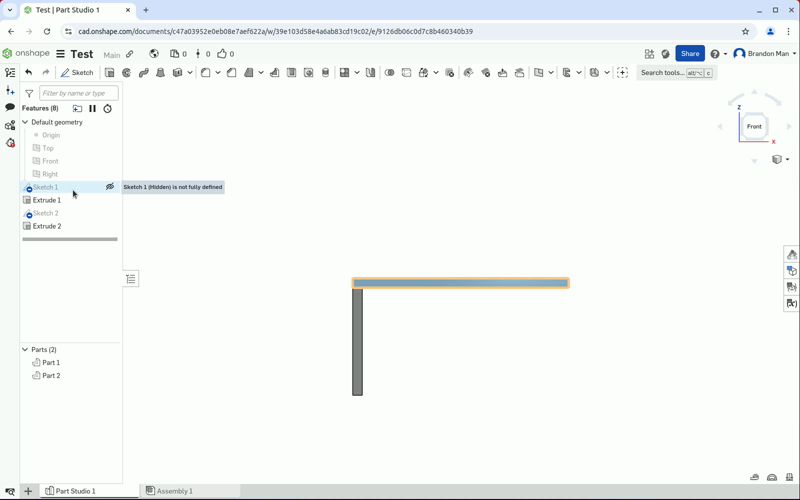
click(73, 189)
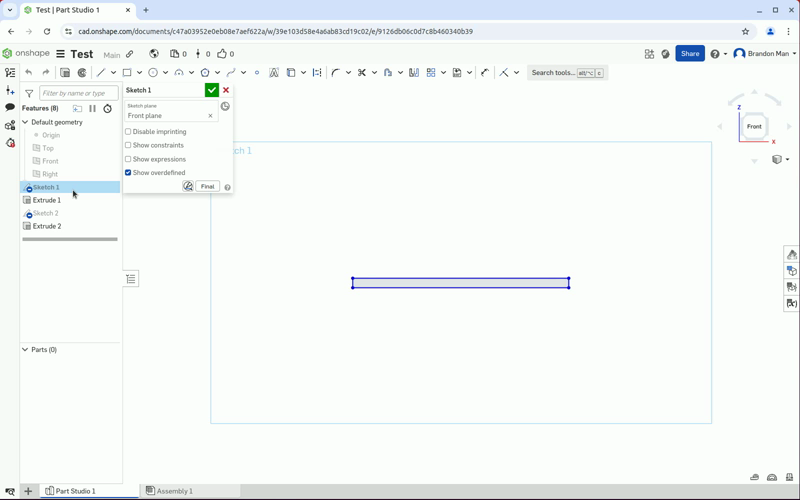
mouse_move(229, 92)
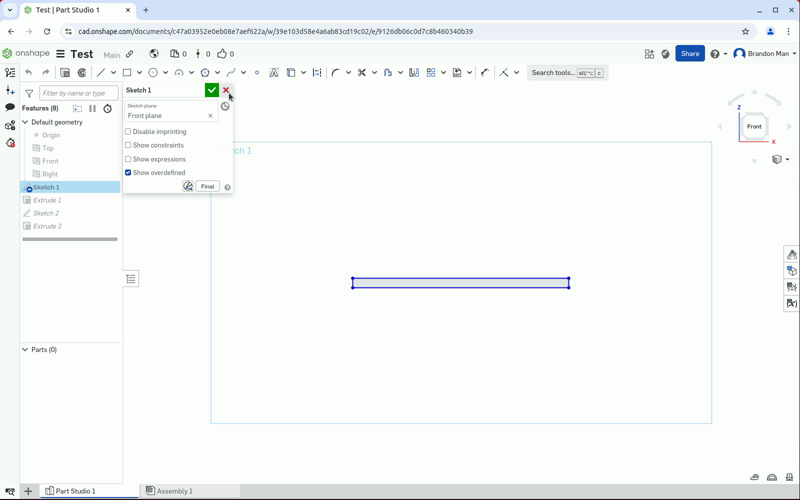
click(229, 92)
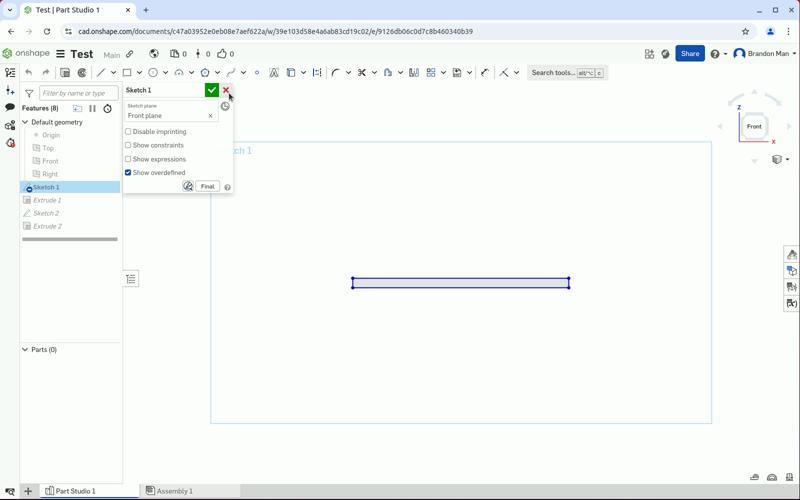
key(shift+s)
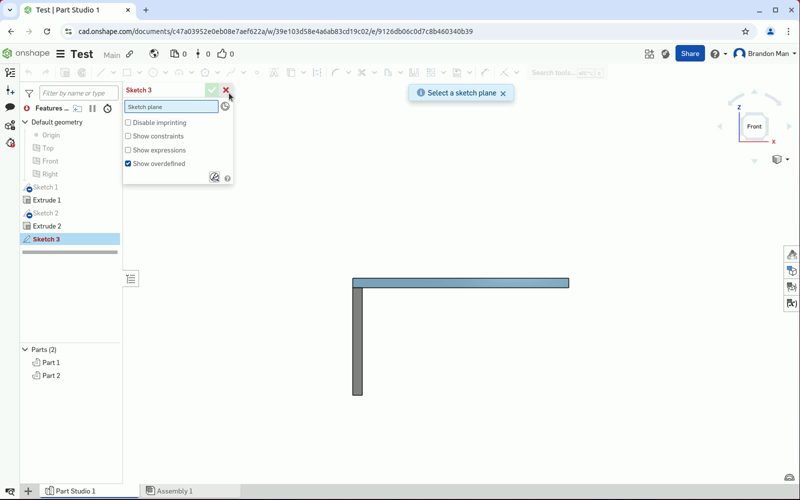
mouse_move(73, 163)
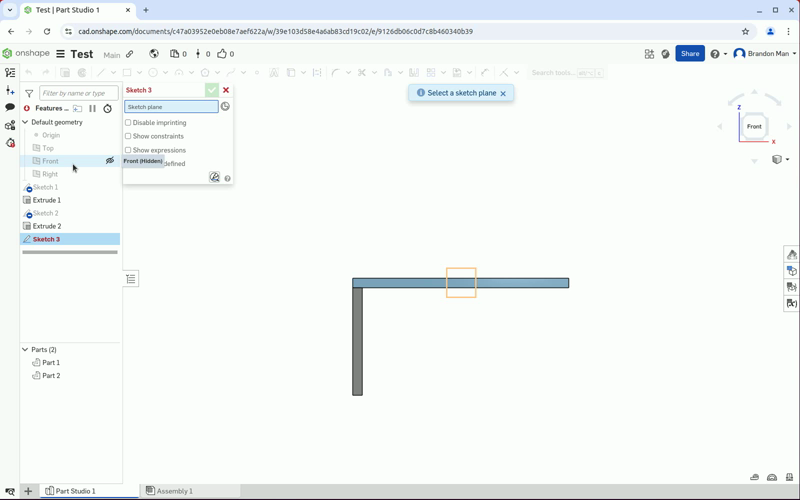
click(73, 163)
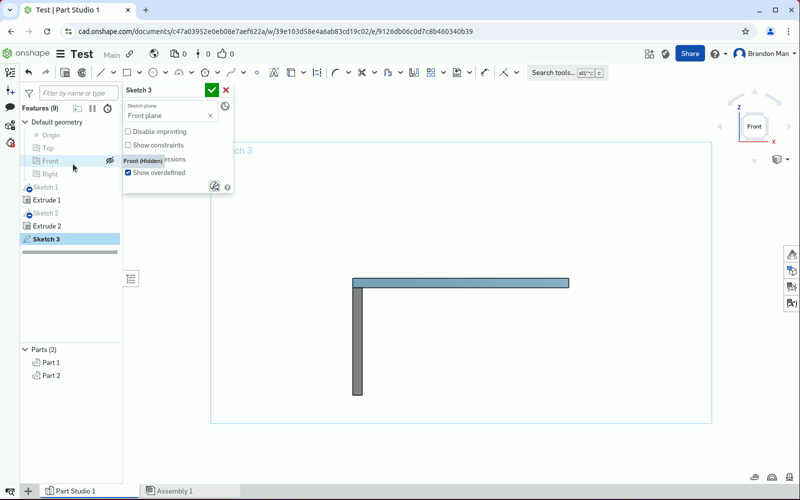
mouse_move(73, 352)
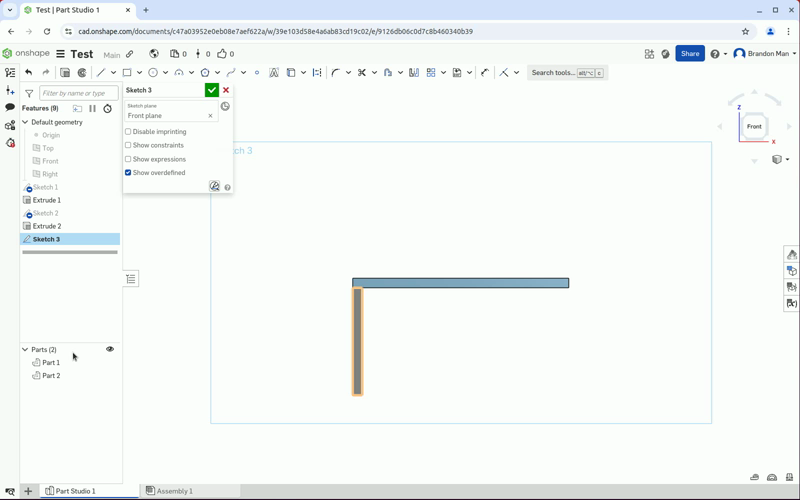
key(y)
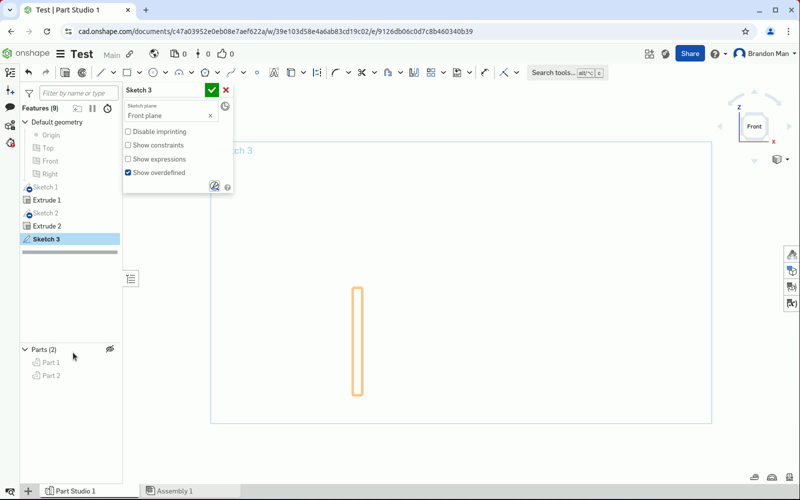
key(l)
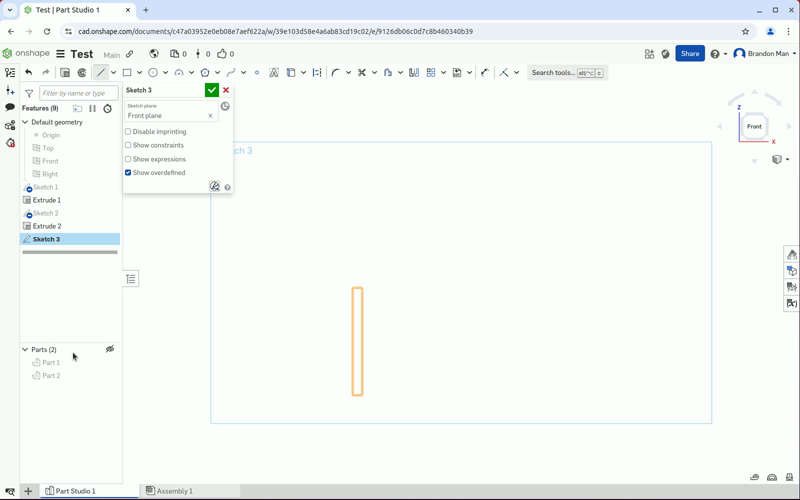
key_down(shift)
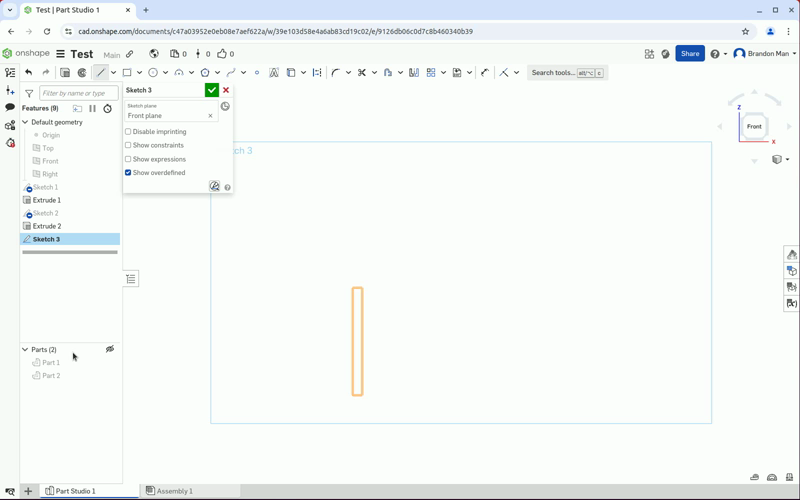
mouse_move(560, 395)
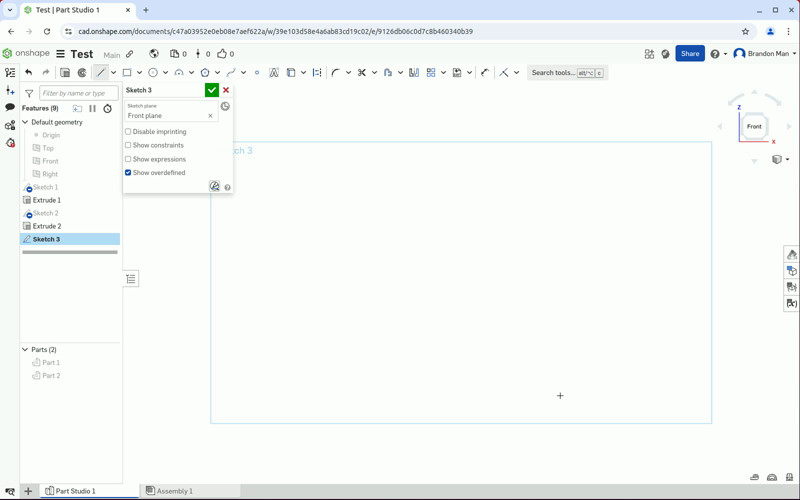
click(560, 395)
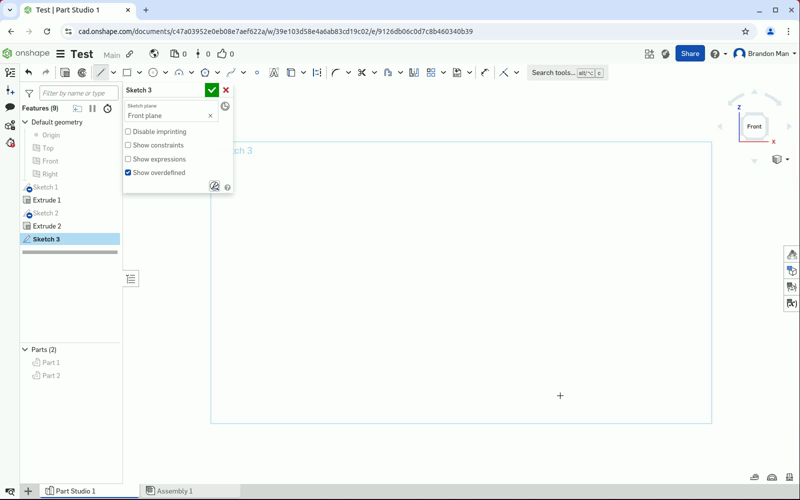
key_up(shift)
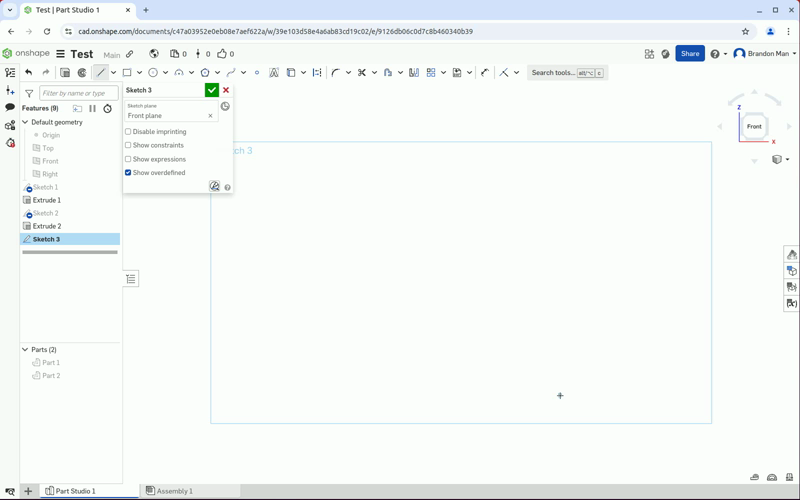
key_down(shift)
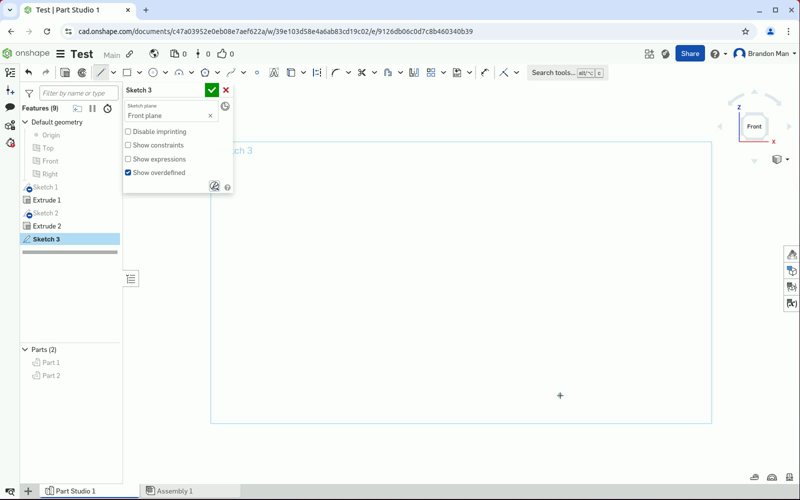
mouse_move(589, 395)
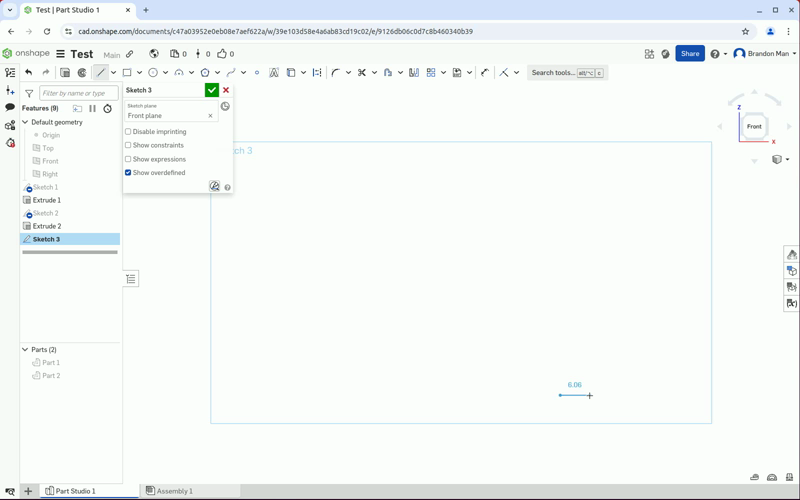
mouse_move(569, 395)
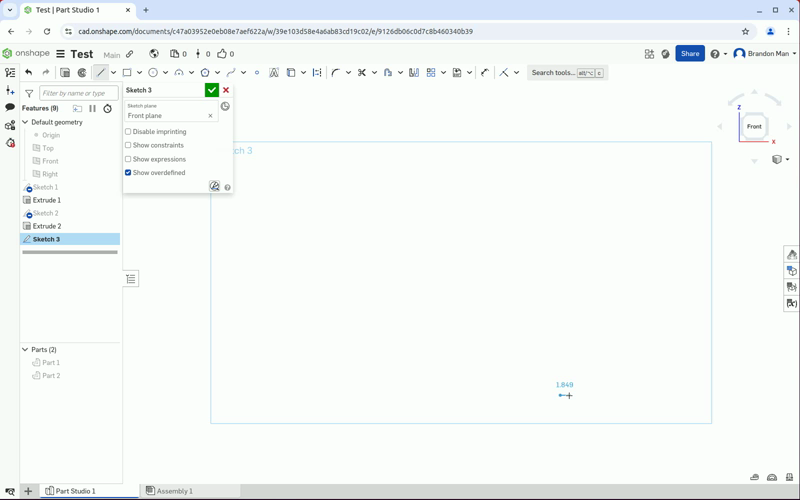
click(569, 395)
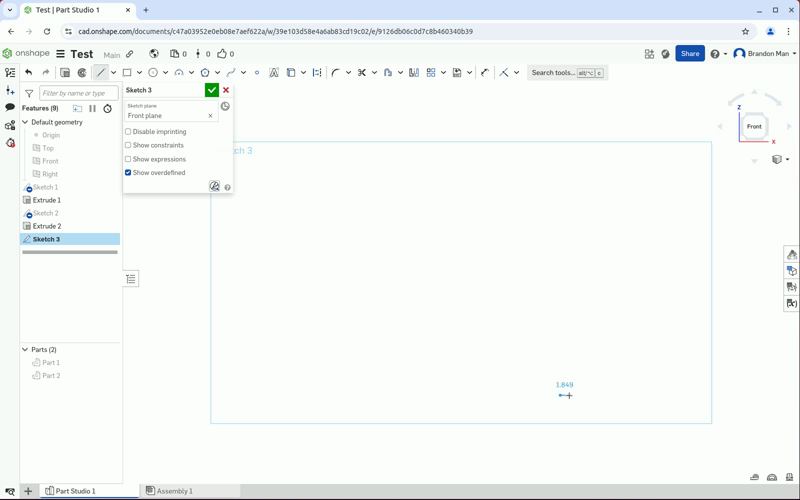
key_up(shift)
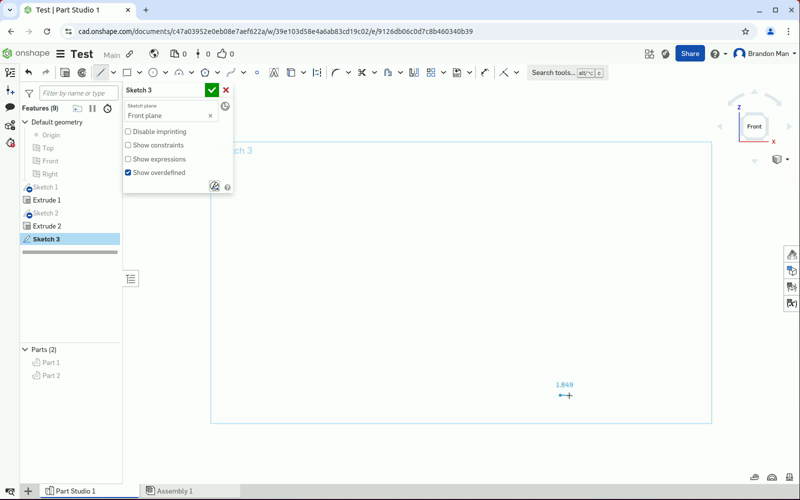
key_down(shift)
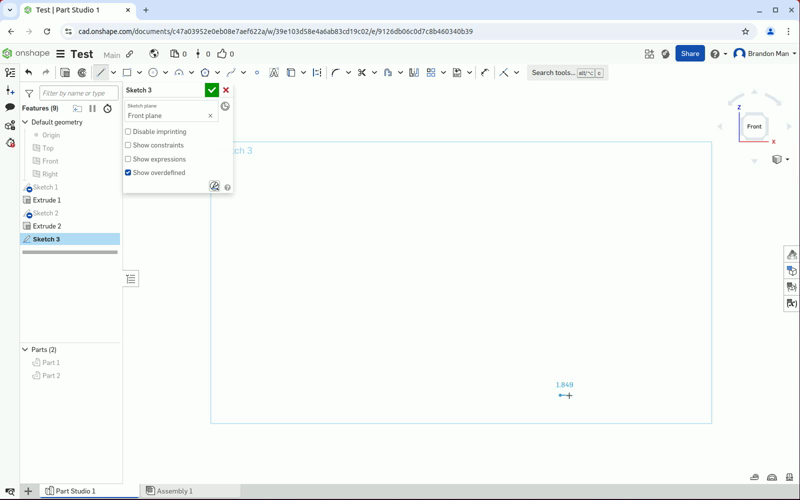
mouse_move(569, 287)
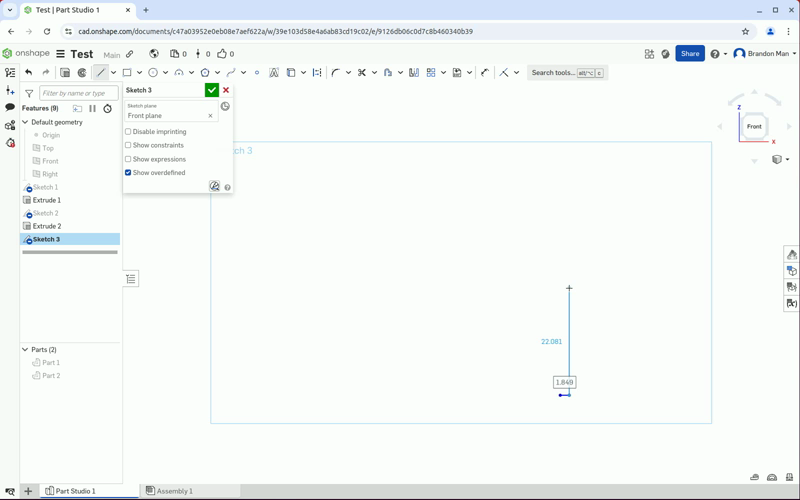
click(569, 287)
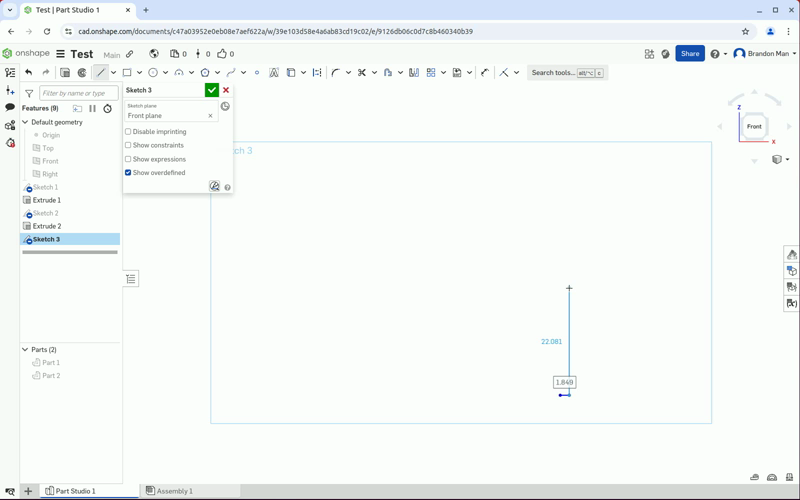
key_up(shift)
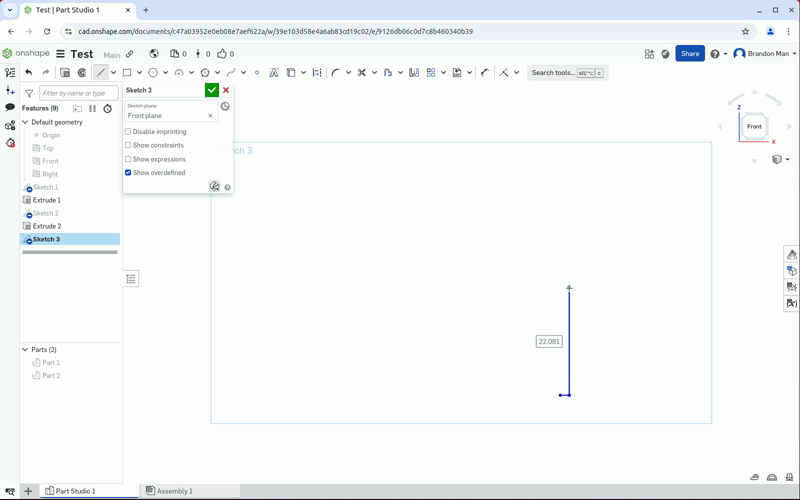
key_down(shift)
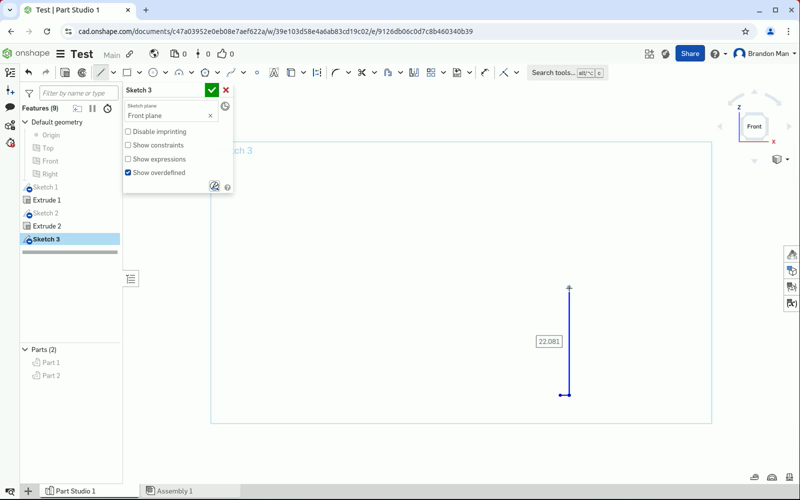
mouse_move(589, 287)
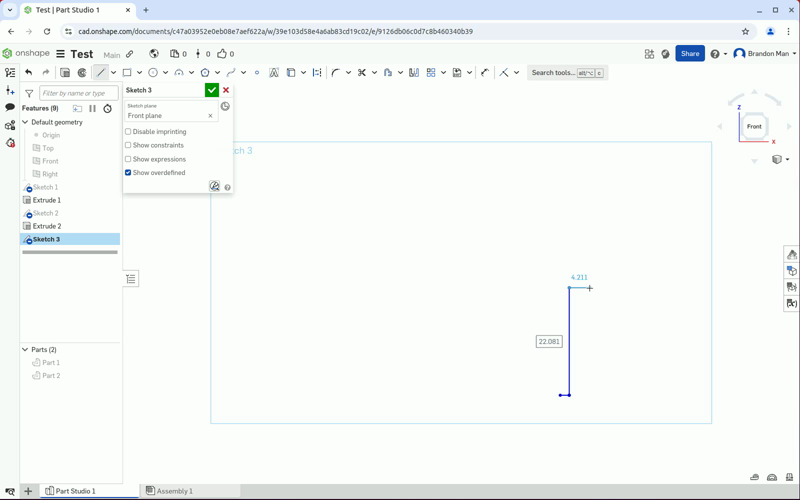
mouse_move(560, 287)
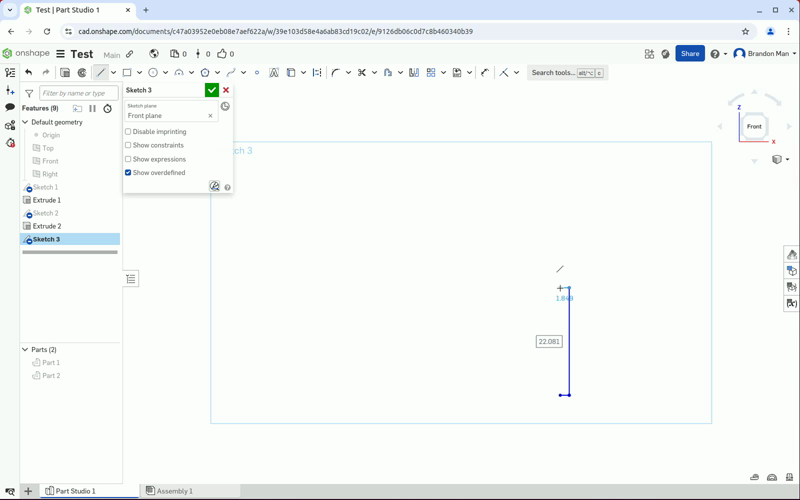
click(560, 287)
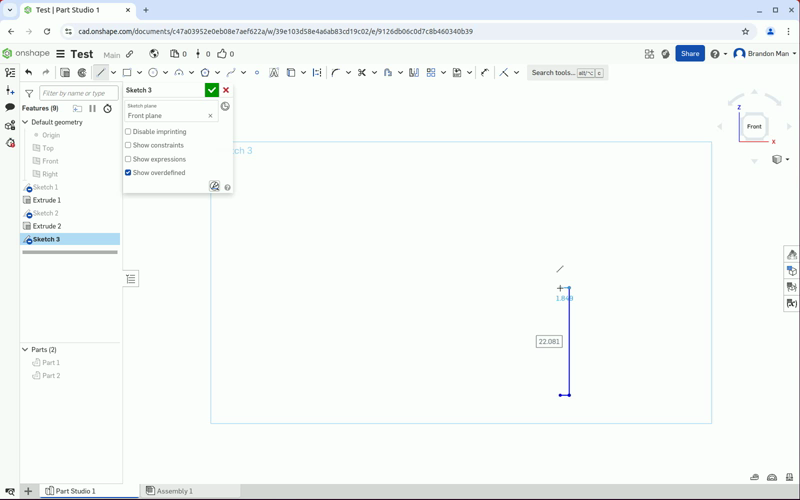
key_up(shift)
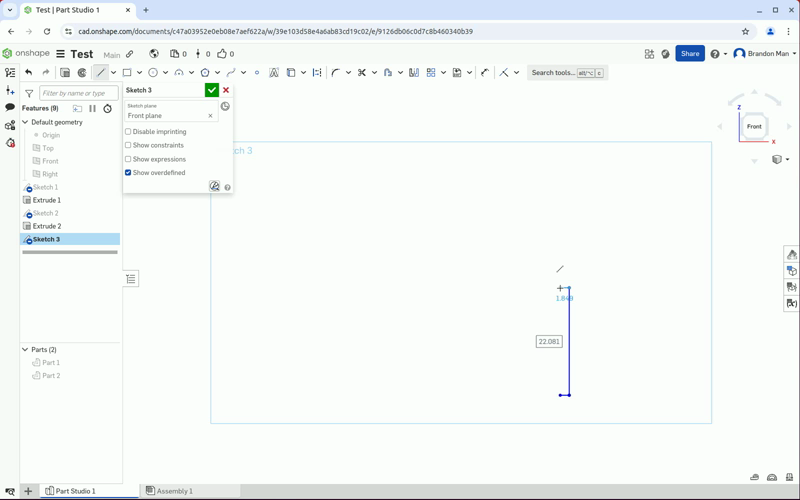
key_down(shift)
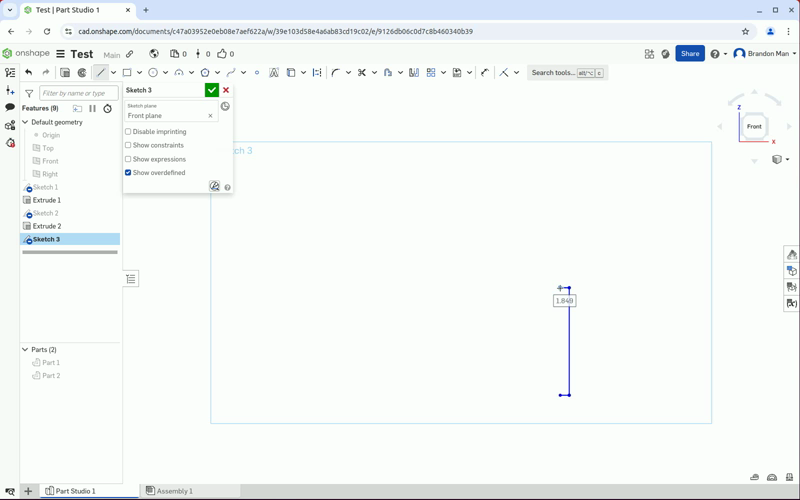
mouse_move(560, 395)
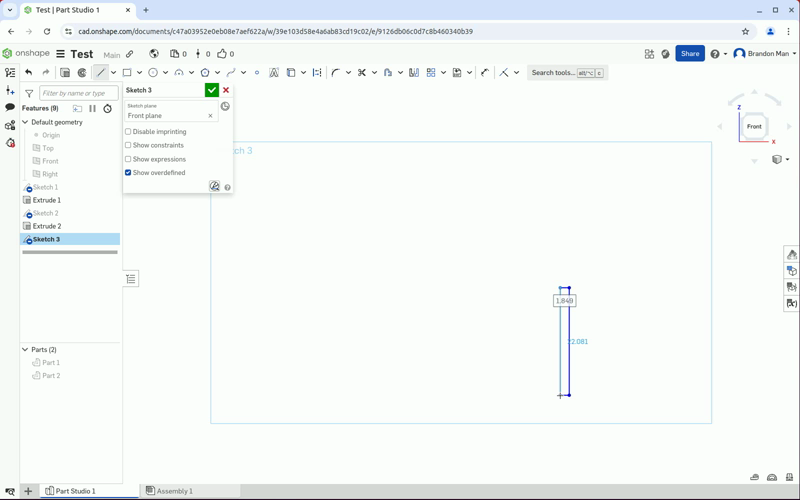
key_up(shift)
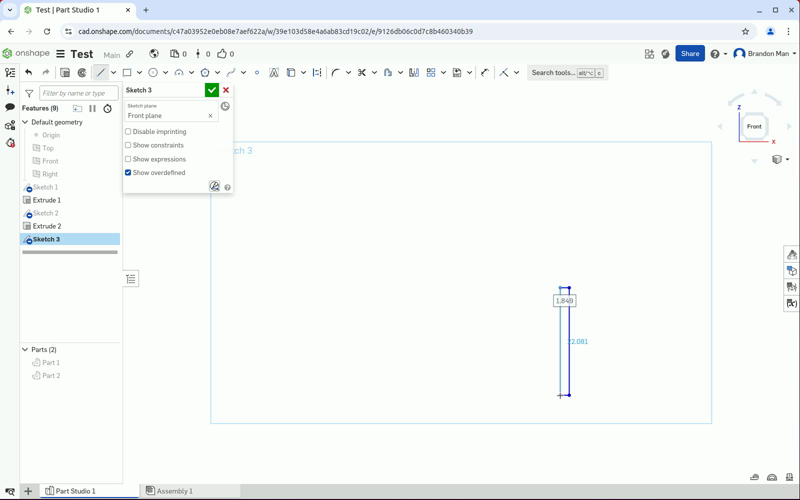
click(560, 395)
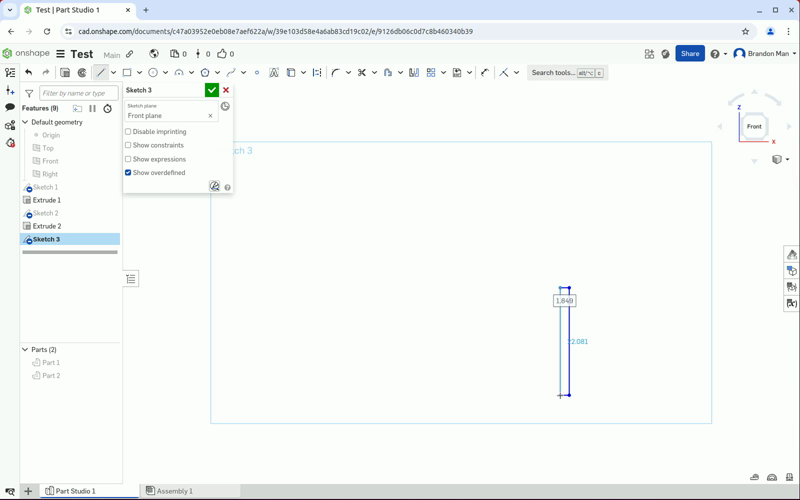
key(esc)
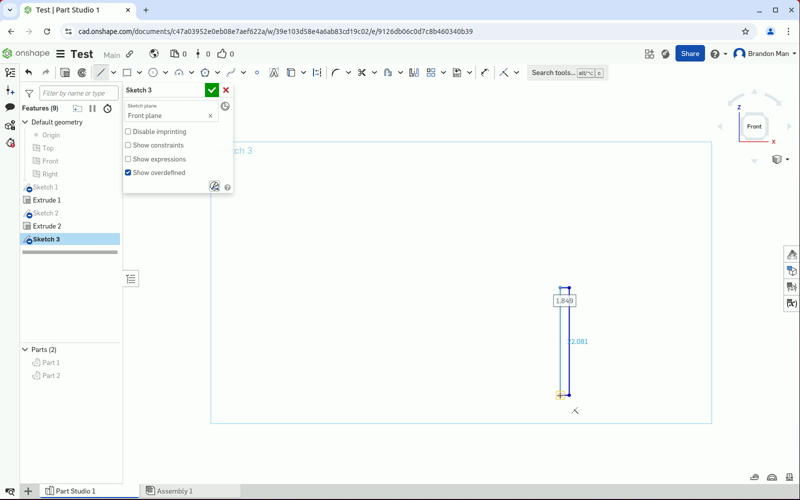
mouse_move(567, 344)
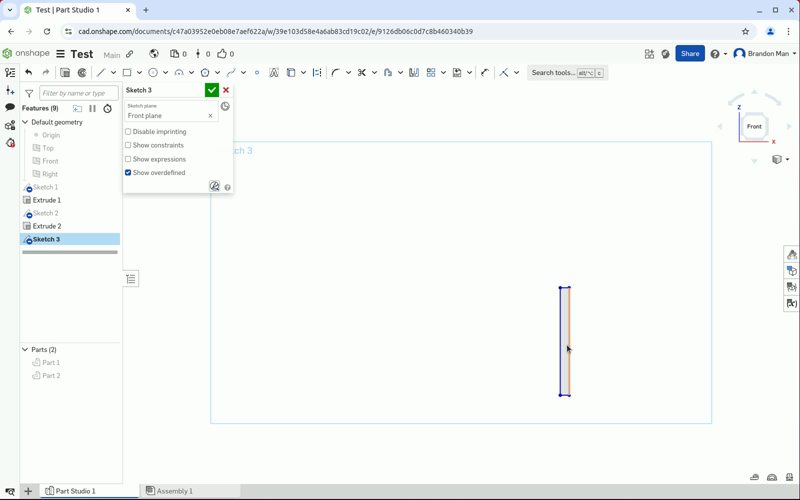
scroll(6)
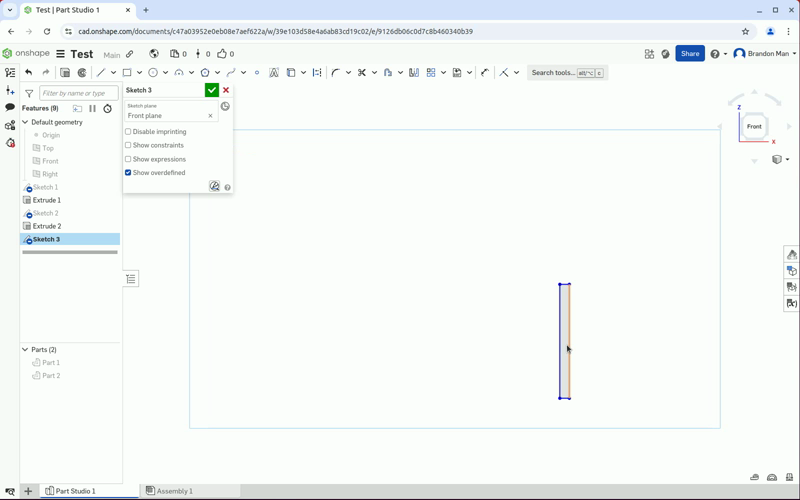
scroll(6)
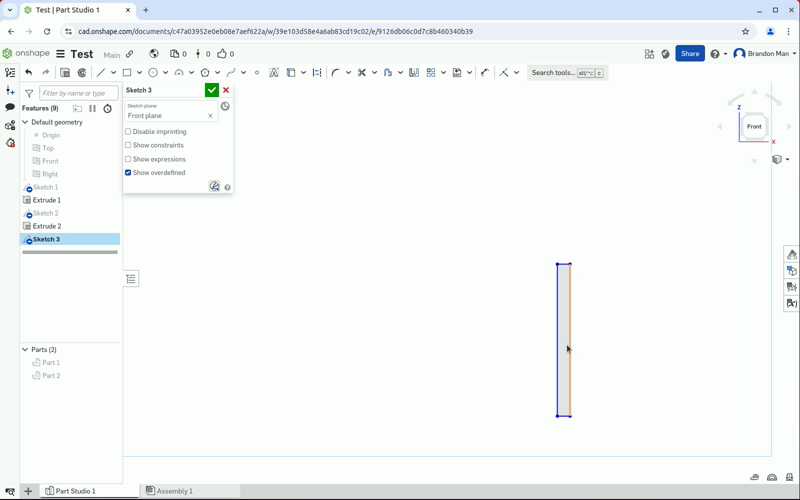
scroll(6)
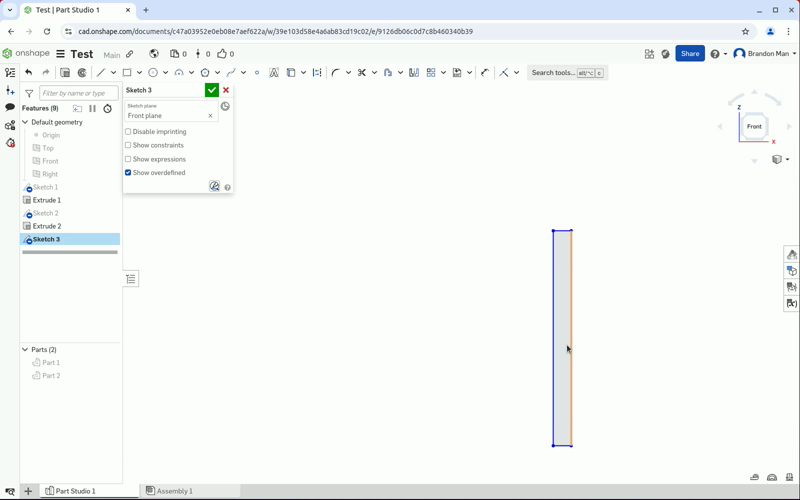
scroll(6)
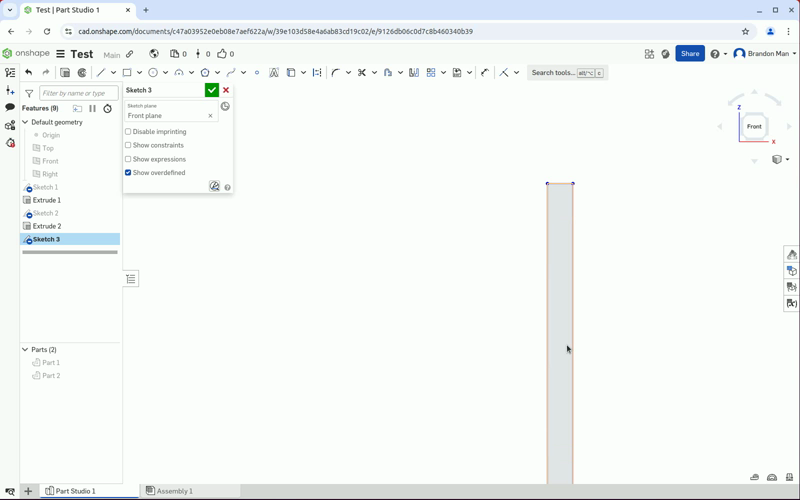
scroll(6)
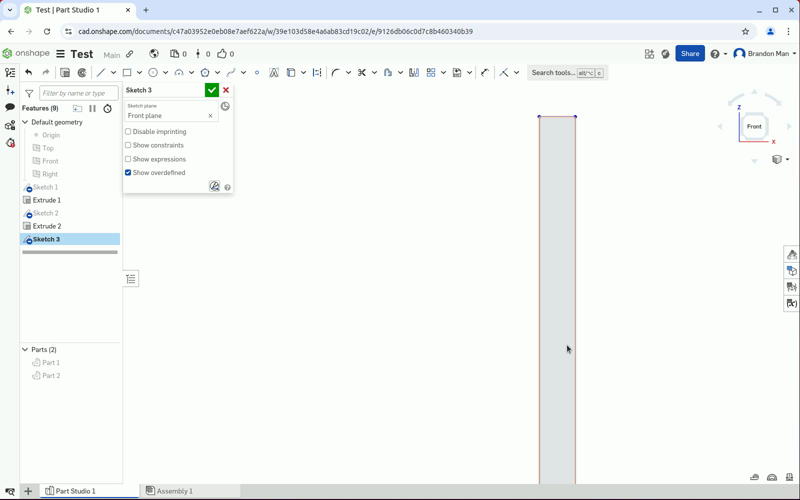
scroll(6)
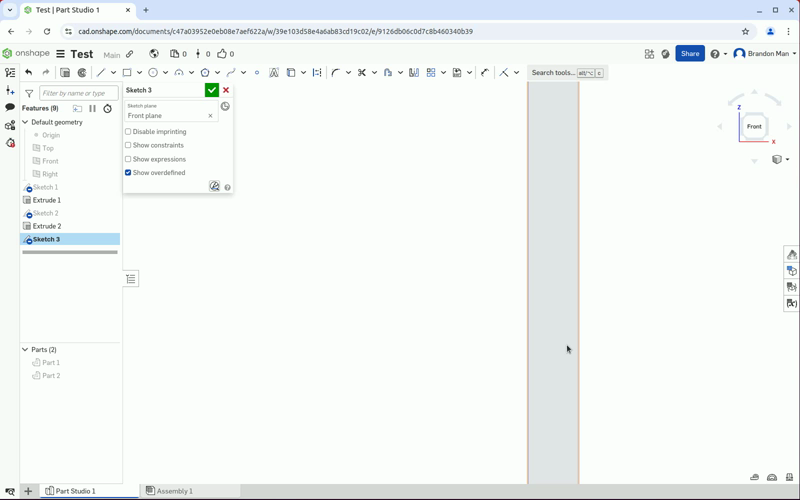
scroll(6)
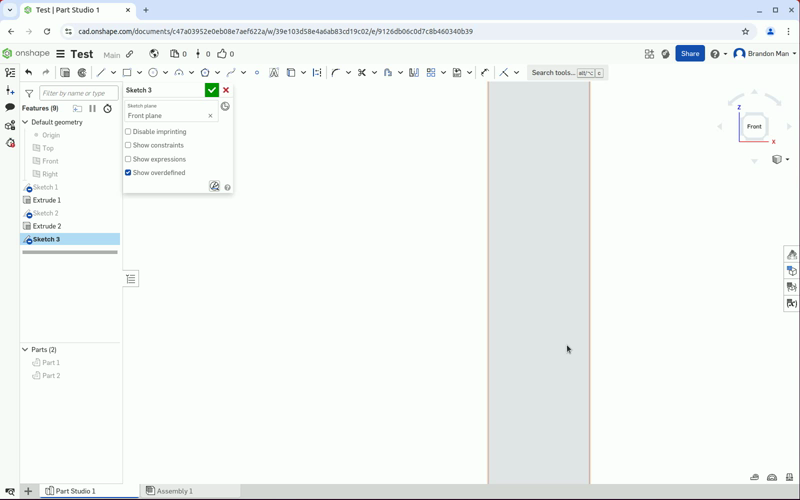
click(567, 344)
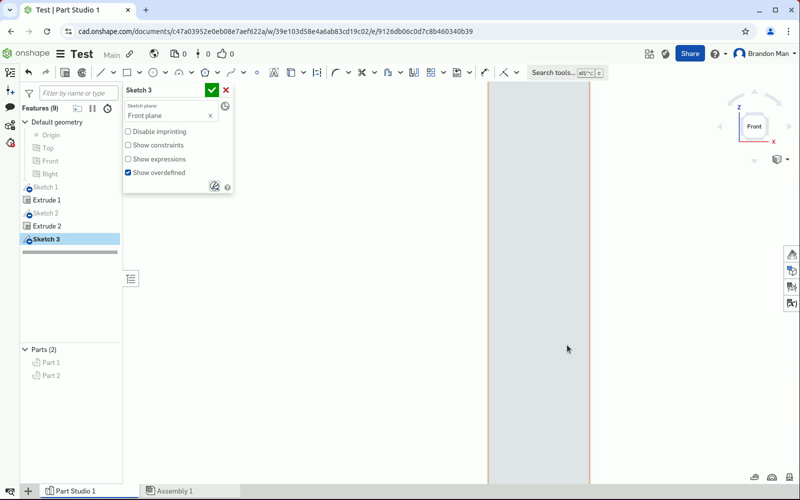
scroll(-6)
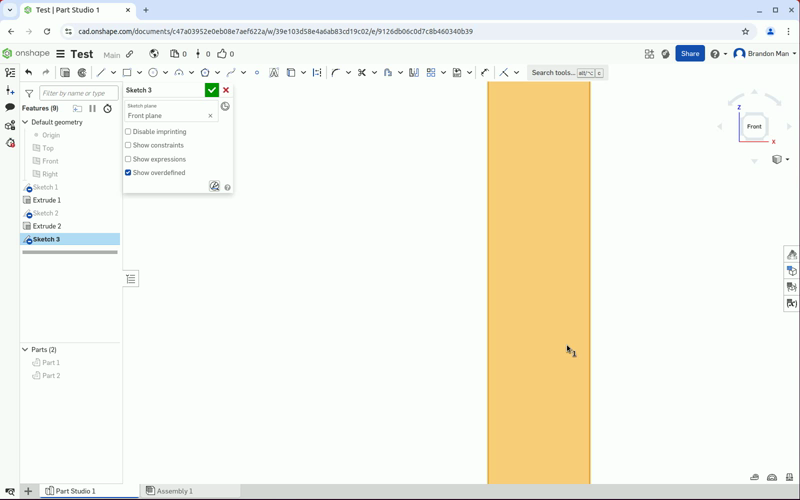
scroll(-6)
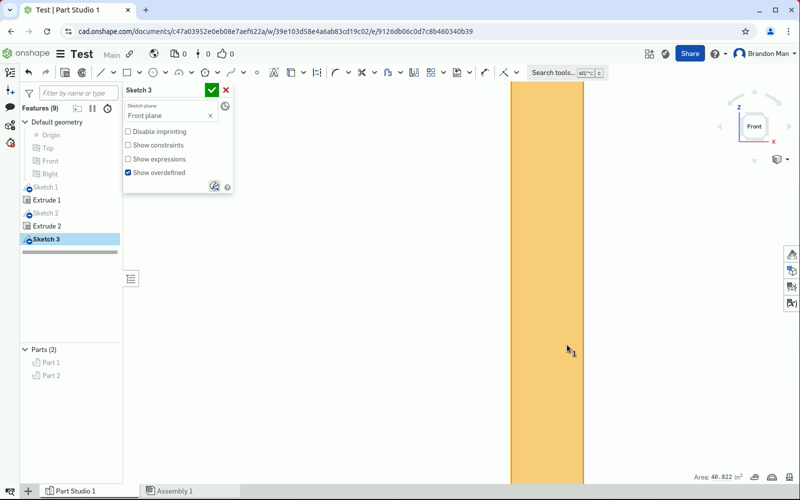
scroll(-6)
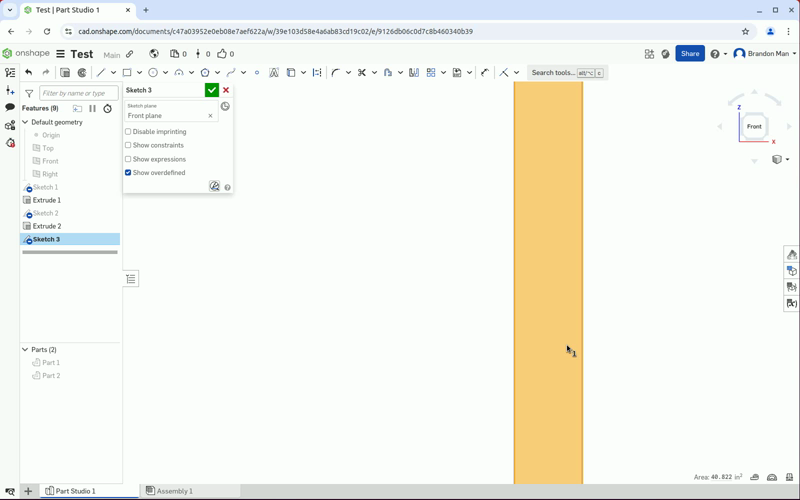
scroll(-6)
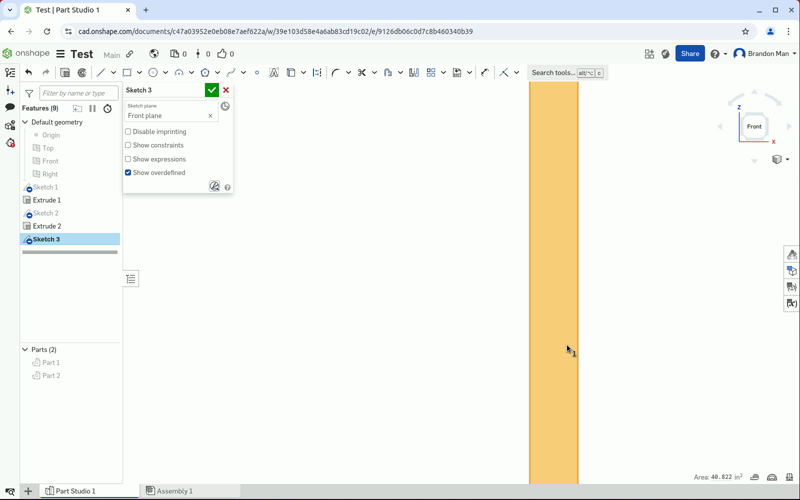
scroll(-6)
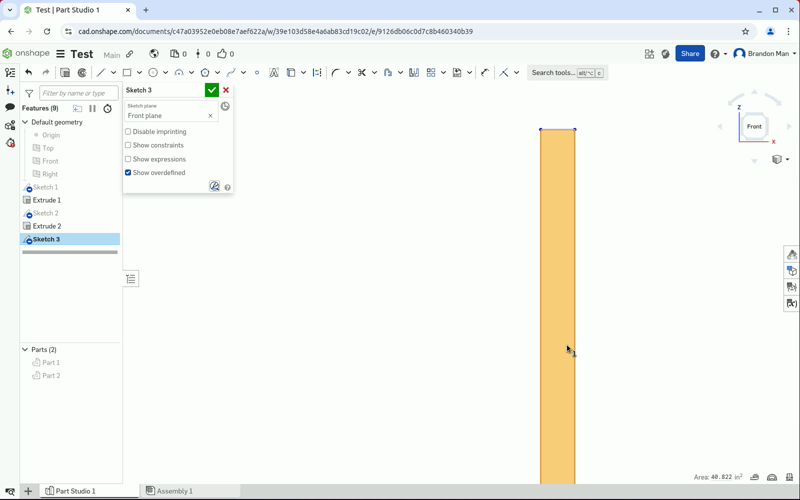
scroll(-6)
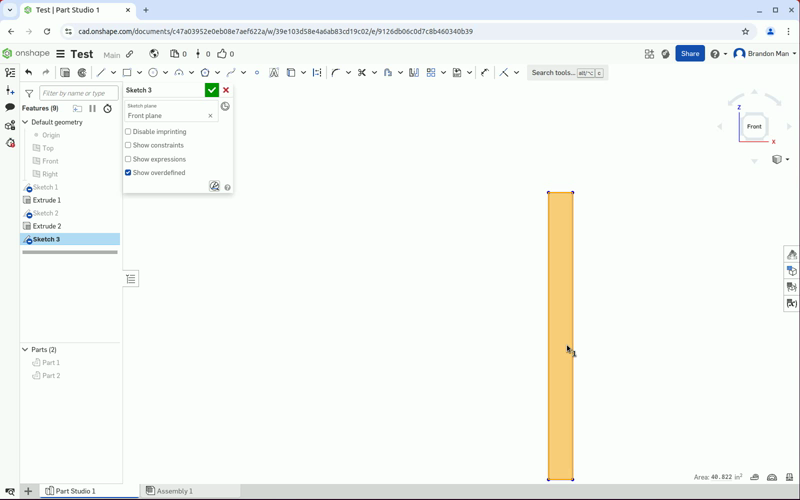
scroll(-6)
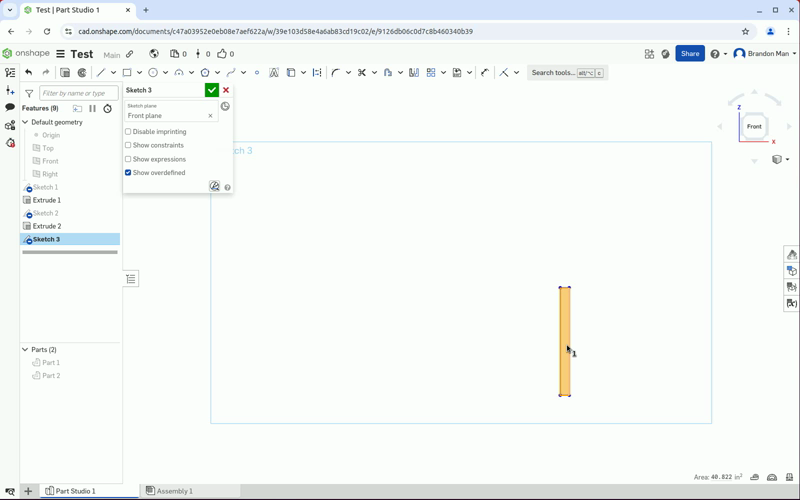
mouse_move(73, 352)
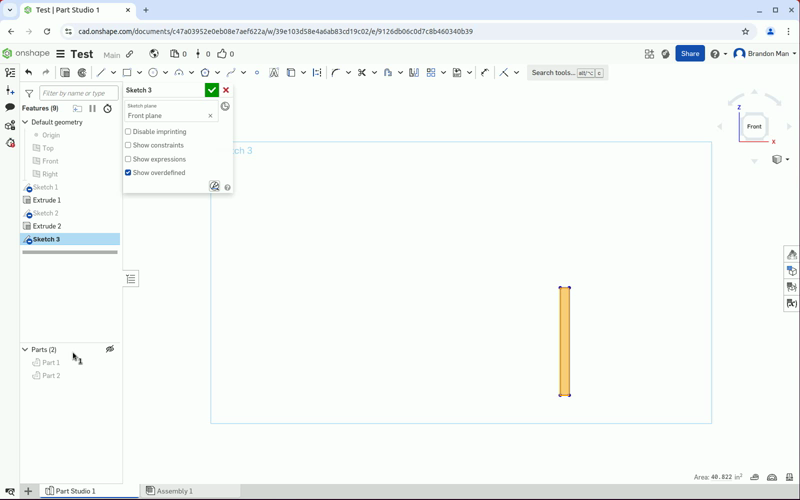
key(shift+y)
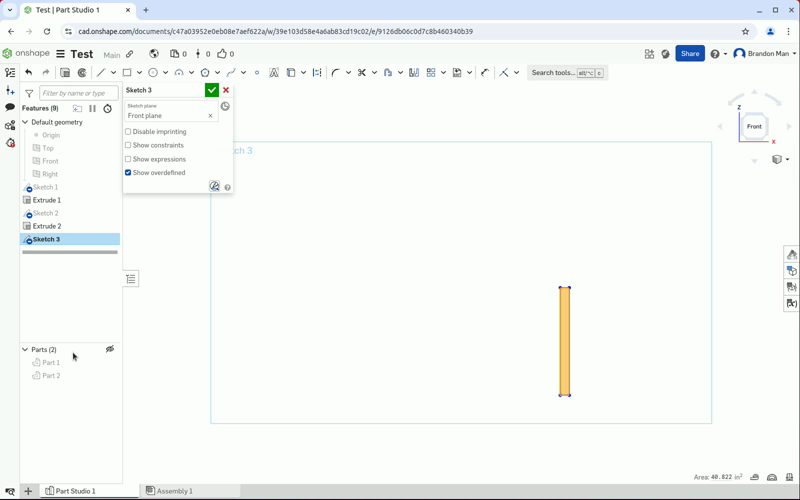
key(shift+e)
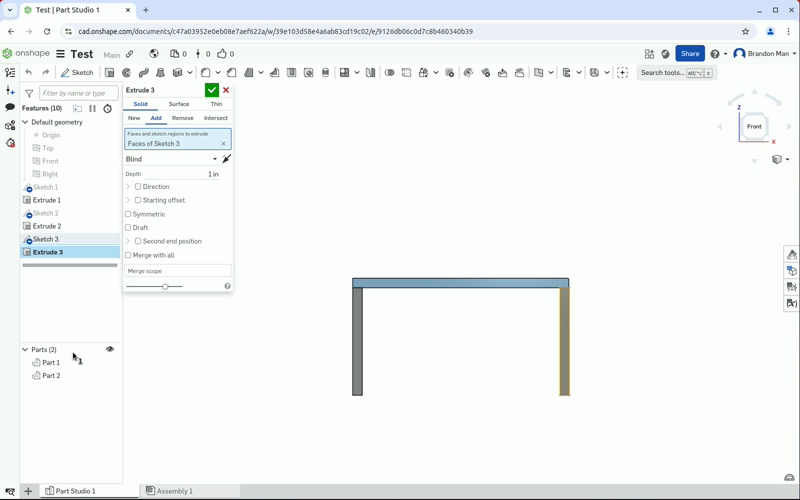
mouse_move(143, 106)
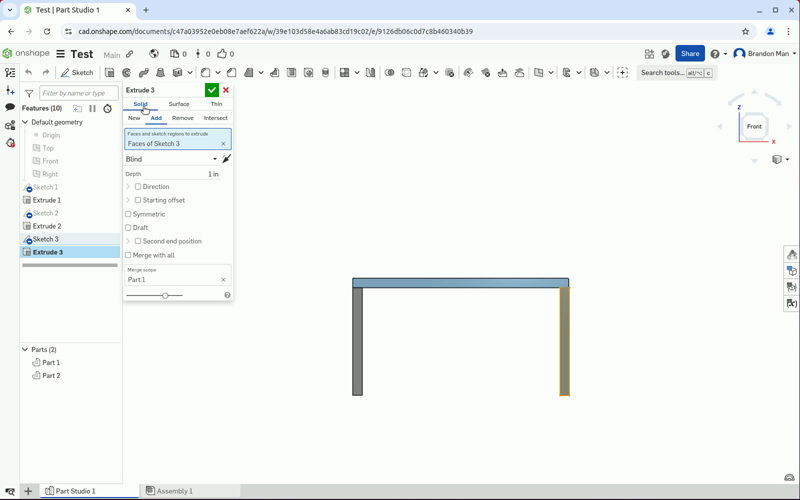
click(143, 106)
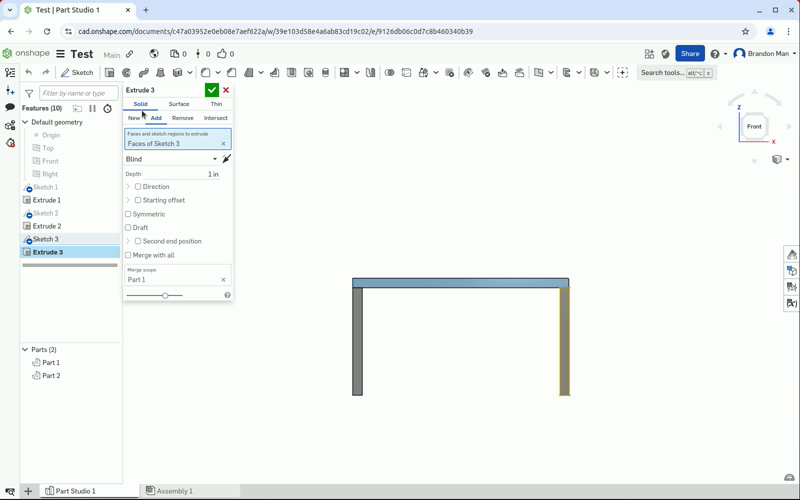
mouse_move(137, 120)
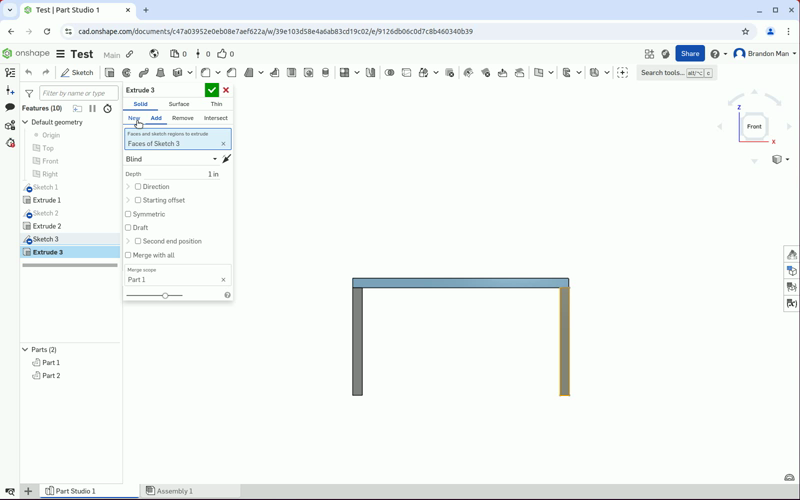
click(137, 120)
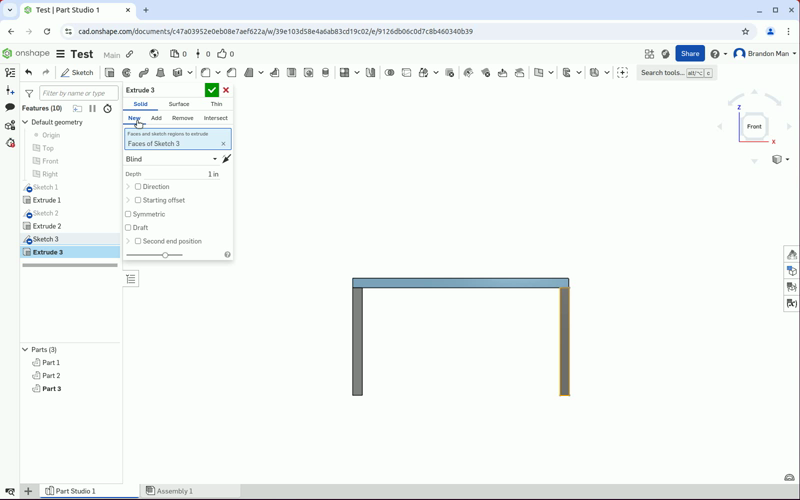
key(tab, 4)
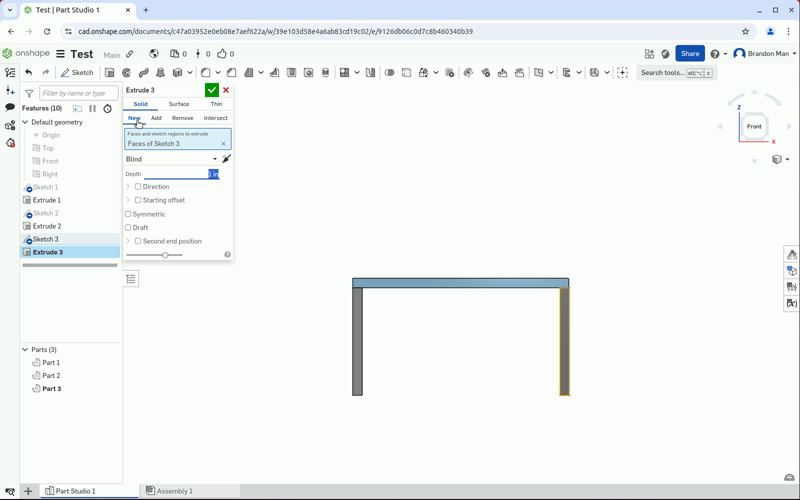
text(26.478)
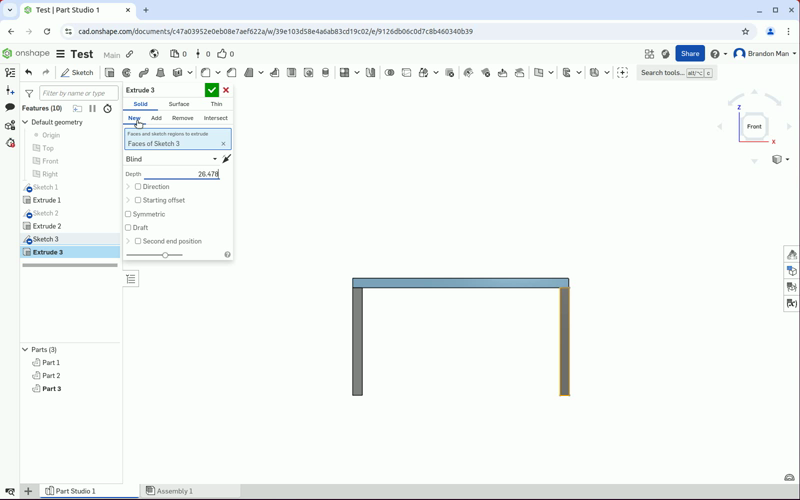
key(tab, 3)
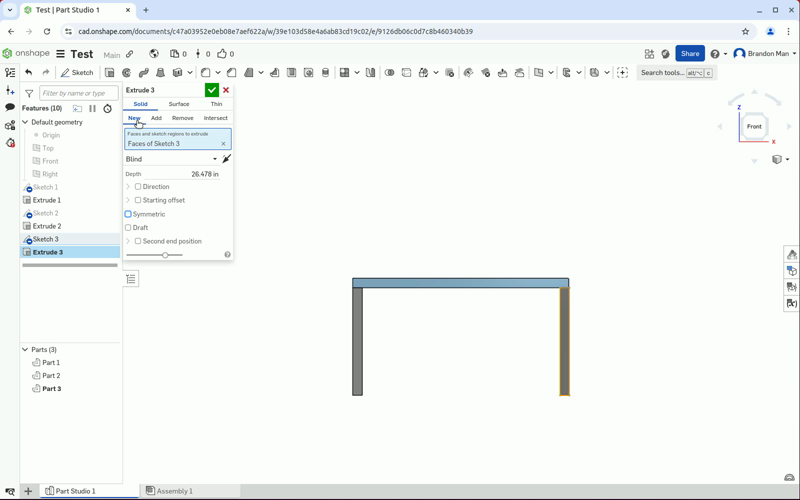
key(space)
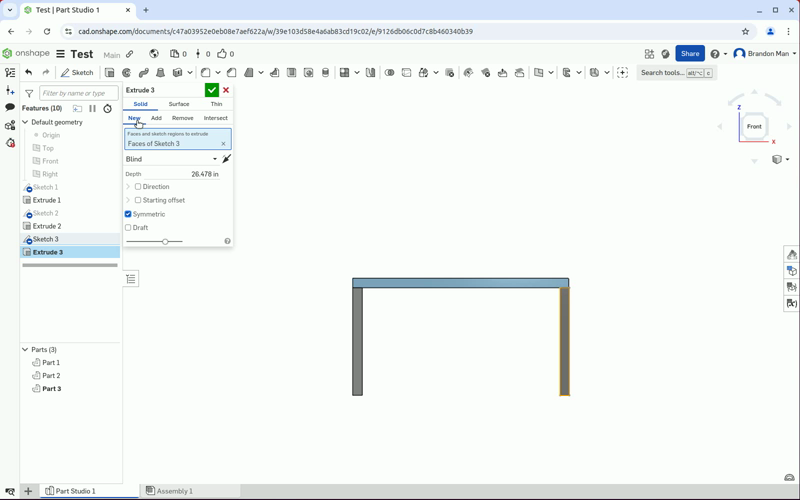
key(enter)
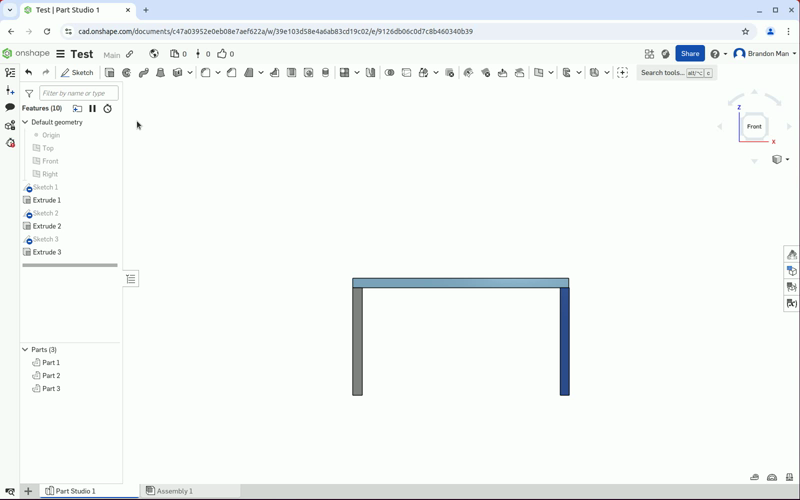
key(shift+h)
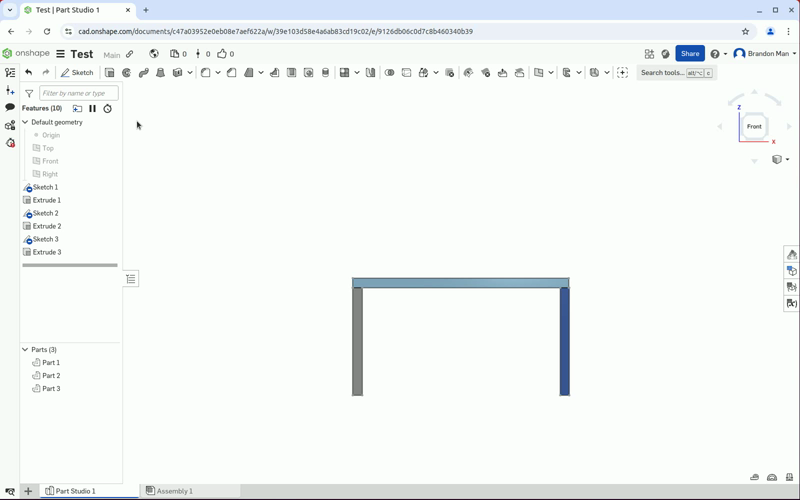
key(shift+h)
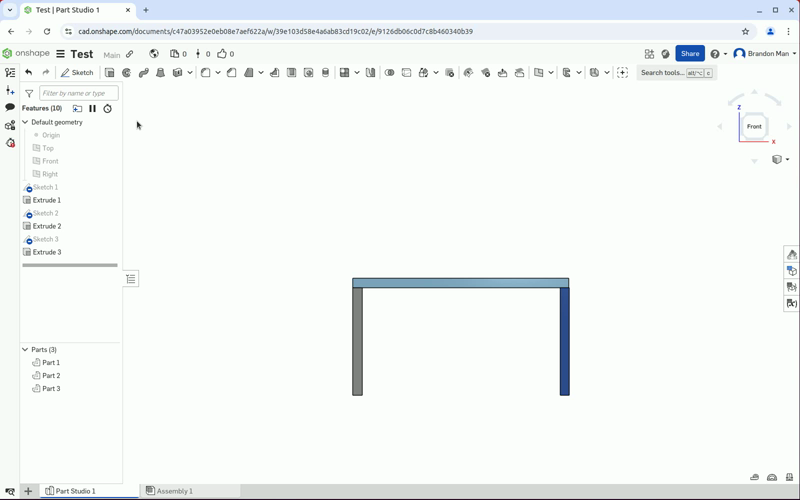
mouse_move(73, 189)
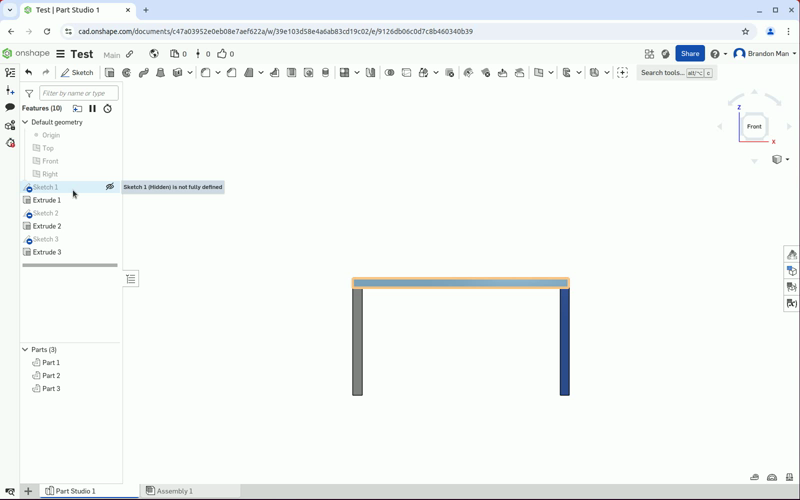
click(73, 189)
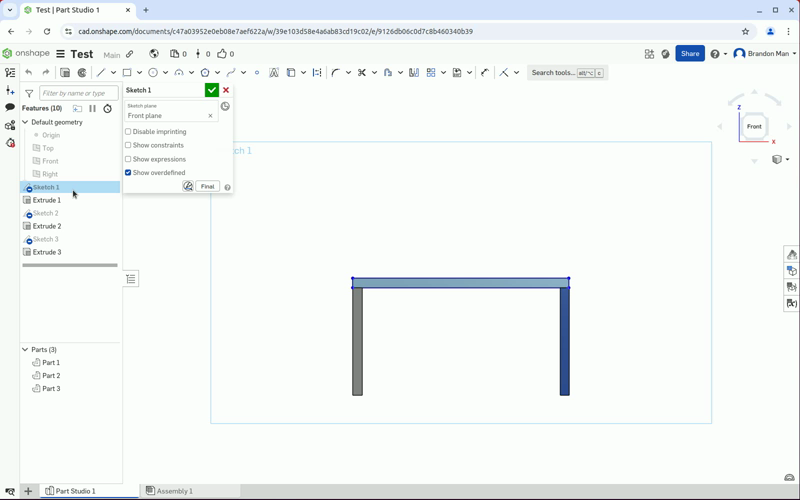
mouse_move(229, 92)
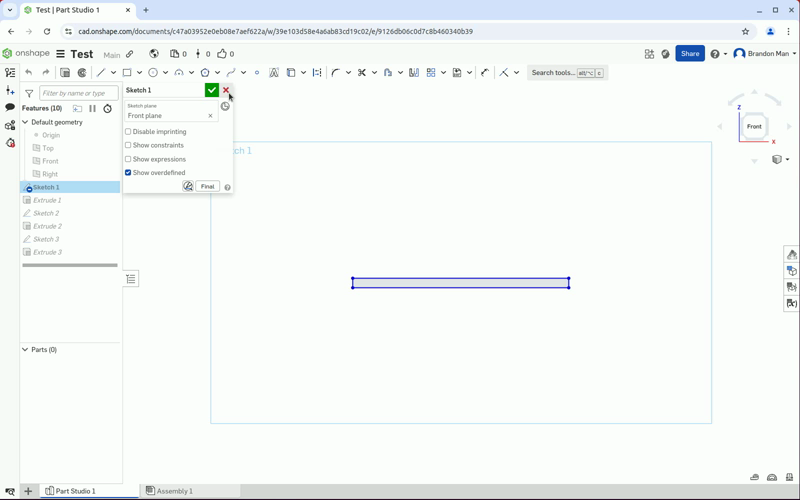
click(229, 92)
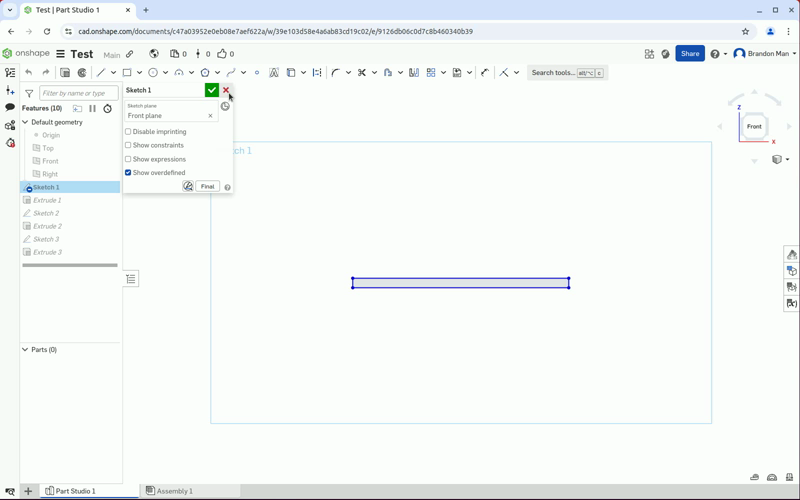
key(shift+s)
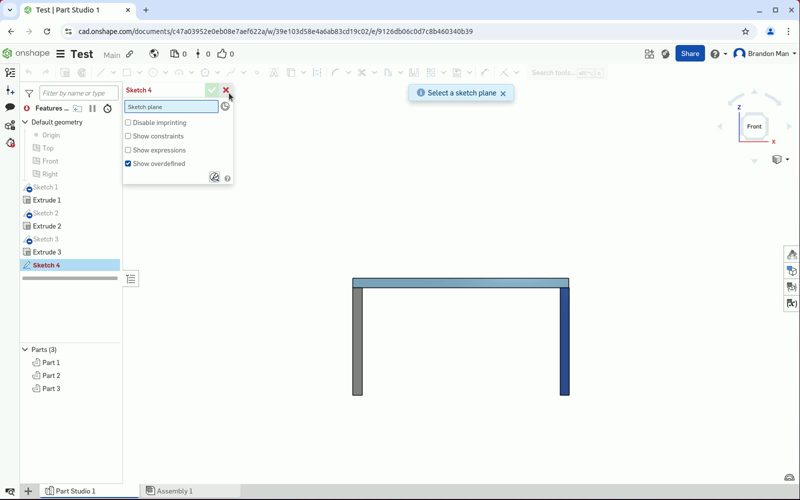
mouse_move(73, 163)
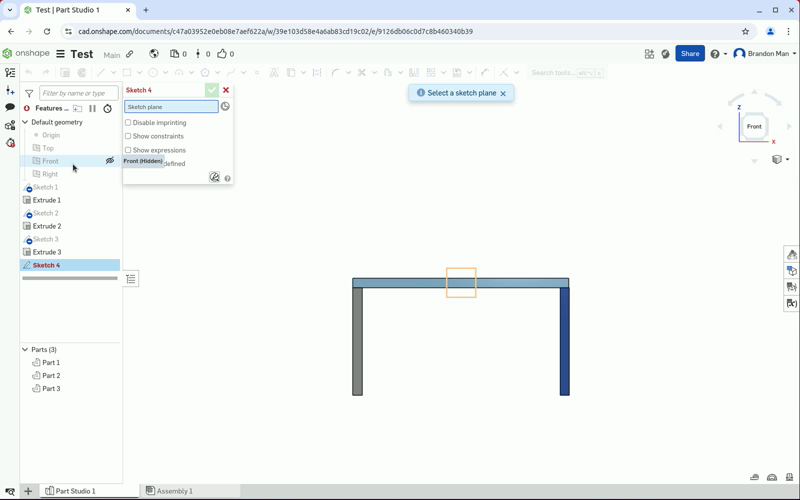
click(73, 163)
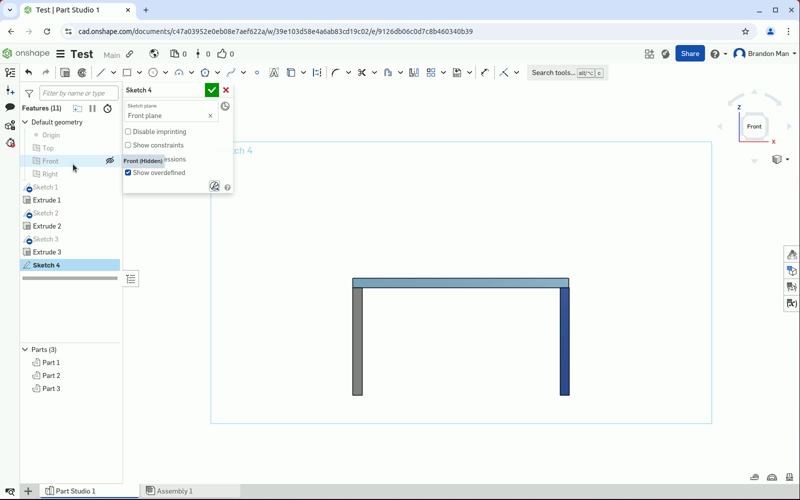
mouse_move(73, 352)
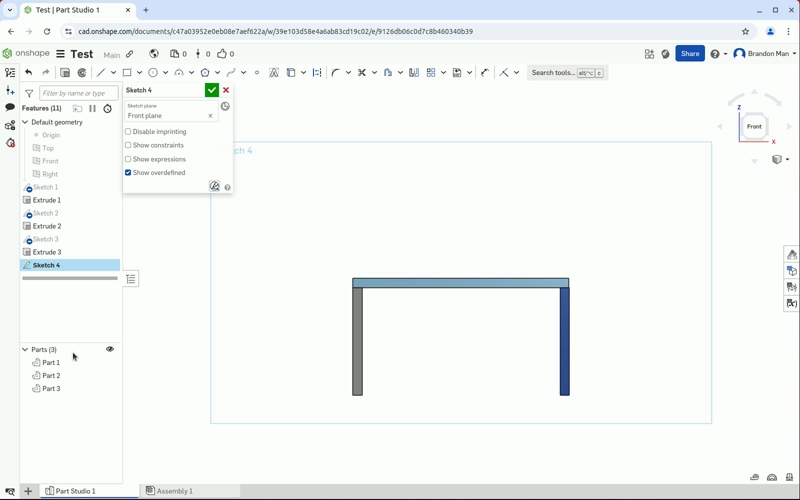
key(y)
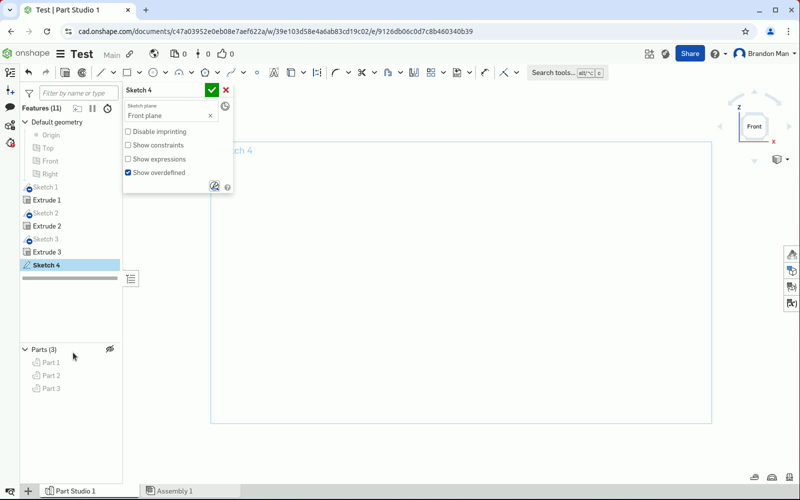
key(l)
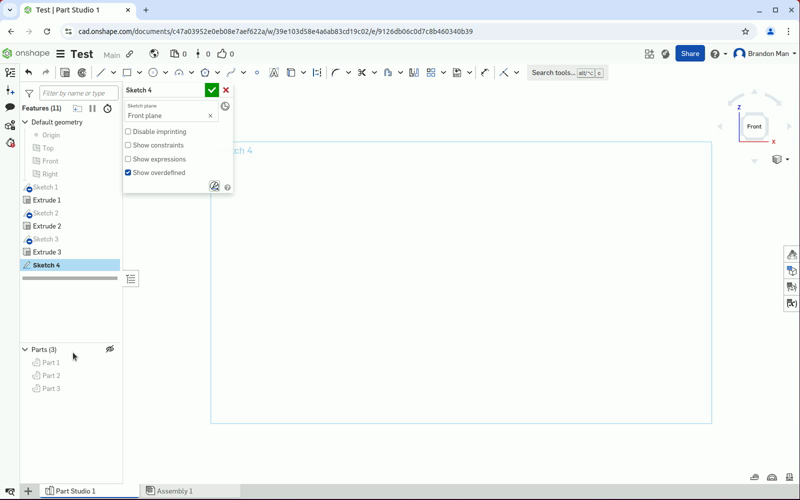
key_down(shift)
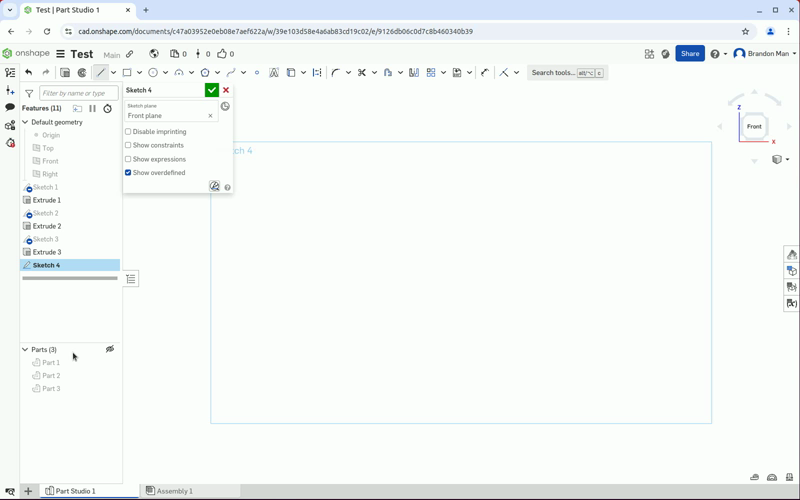
mouse_move(361, 362)
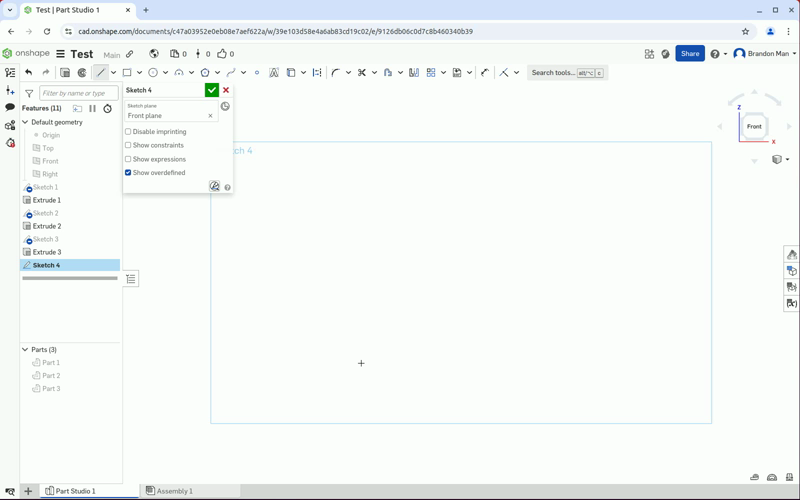
click(361, 362)
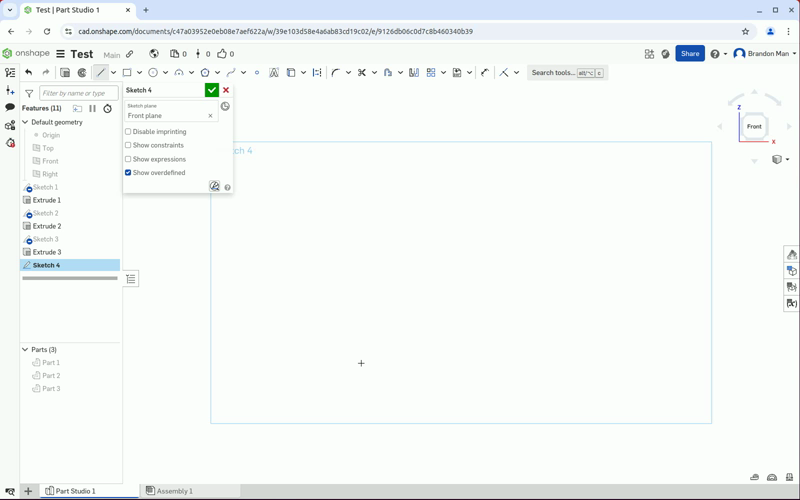
key_up(shift)
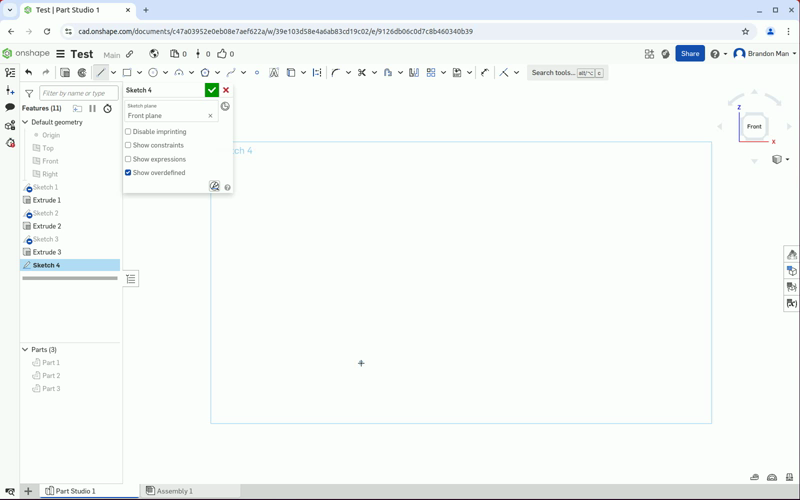
key_down(shift)
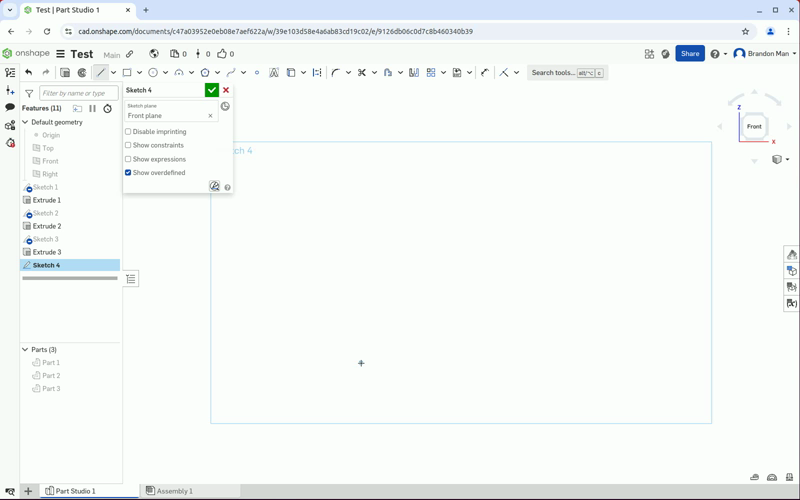
mouse_move(559, 362)
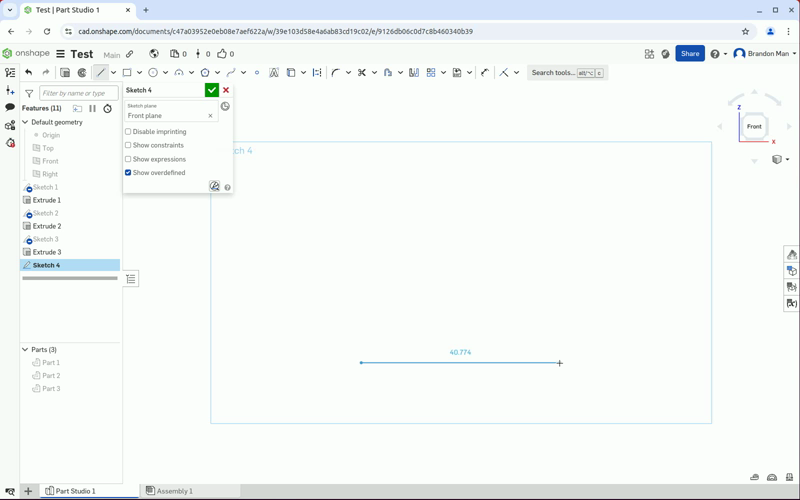
click(559, 362)
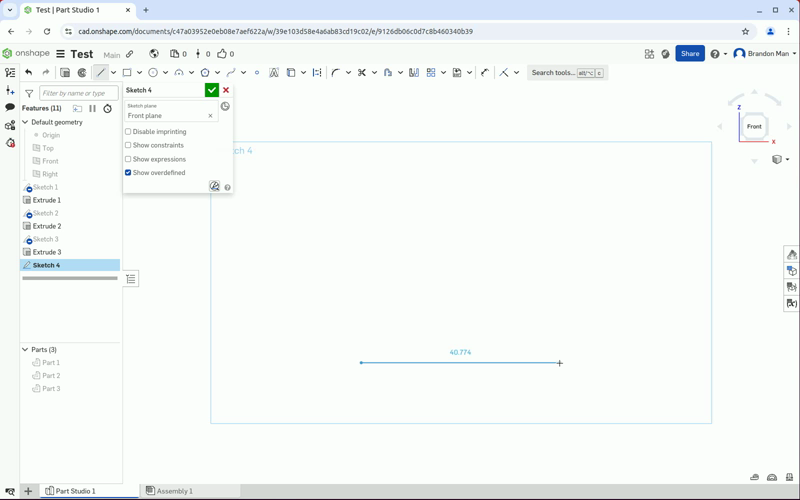
key_up(shift)
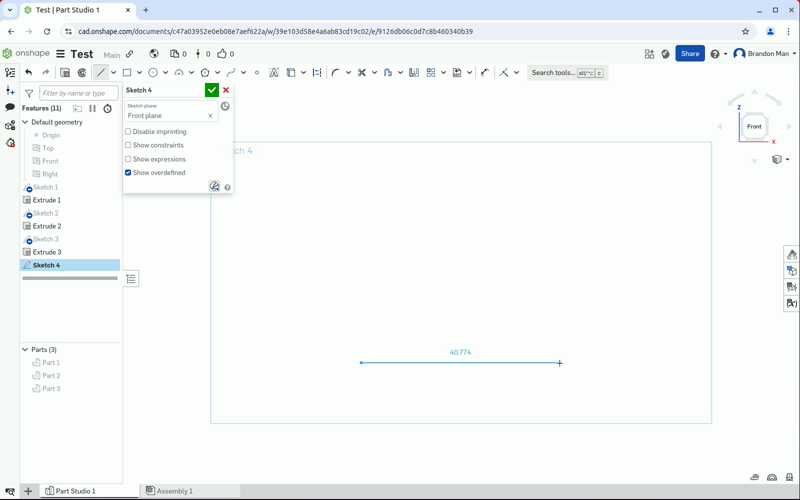
key_down(shift)
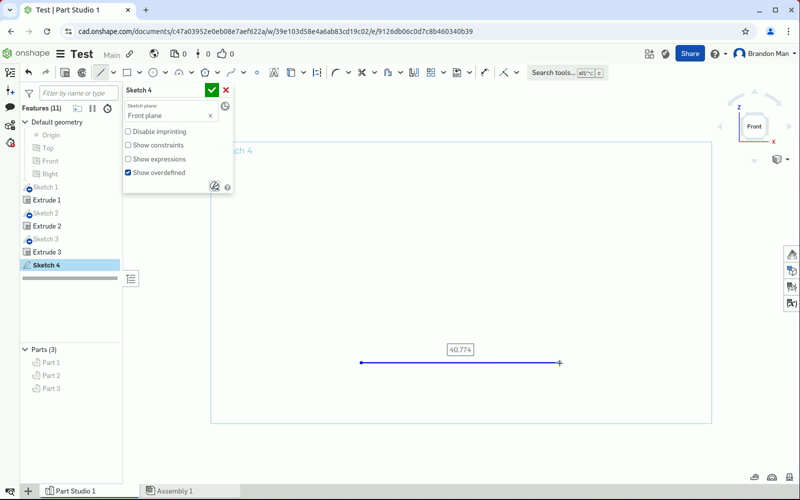
mouse_move(559, 287)
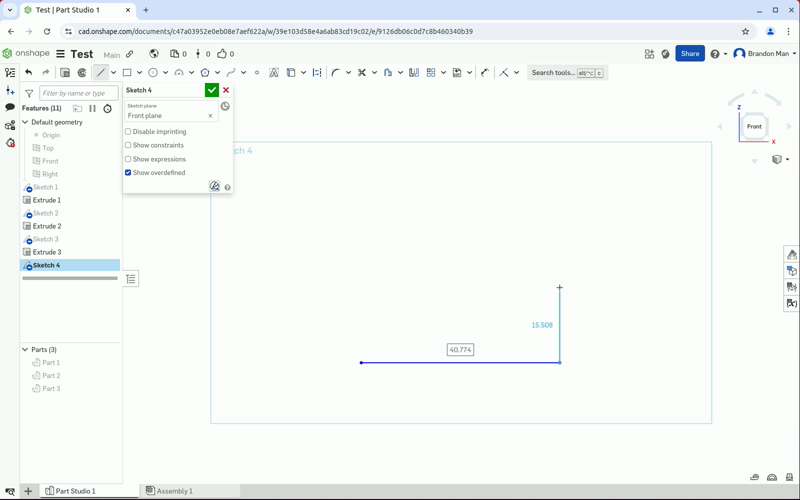
click(559, 287)
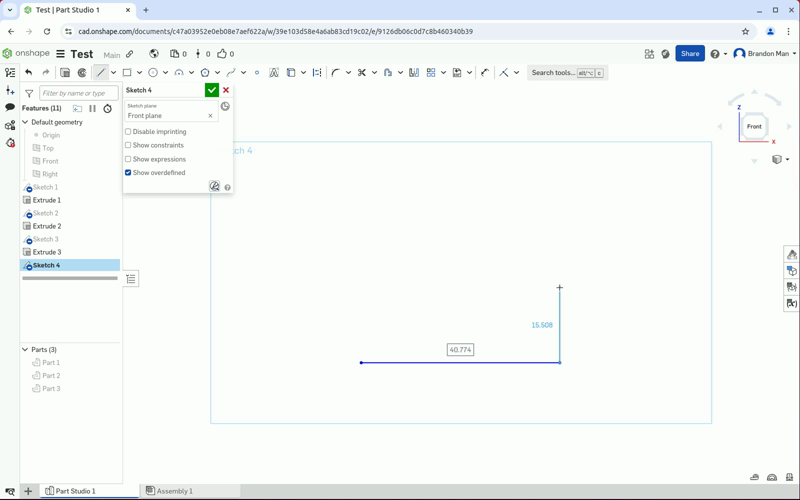
key_up(shift)
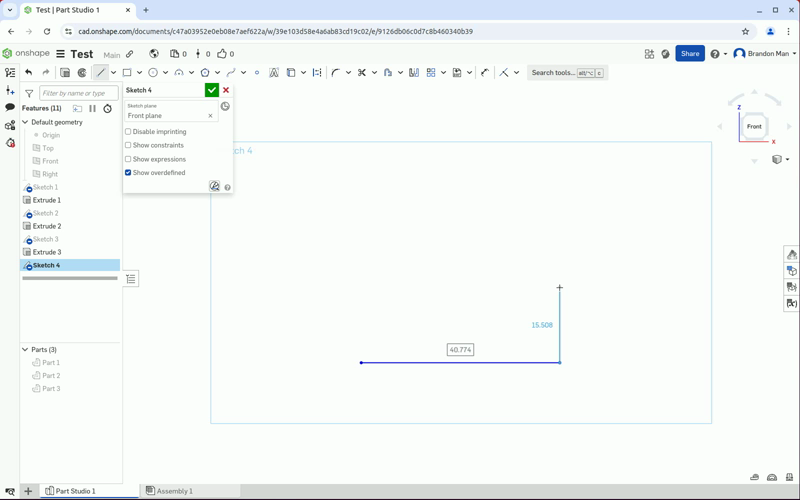
key_down(shift)
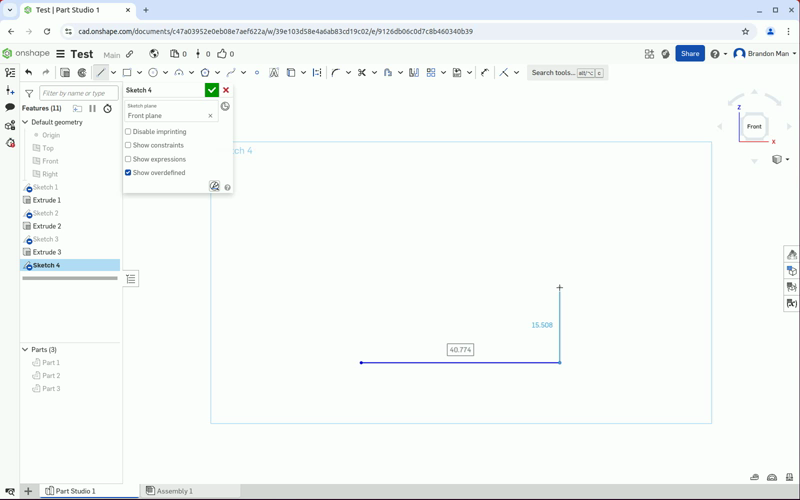
mouse_move(361, 287)
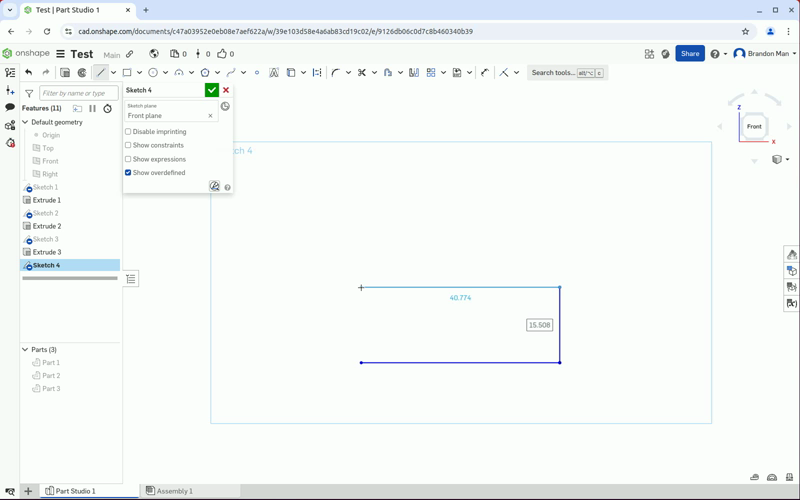
click(361, 287)
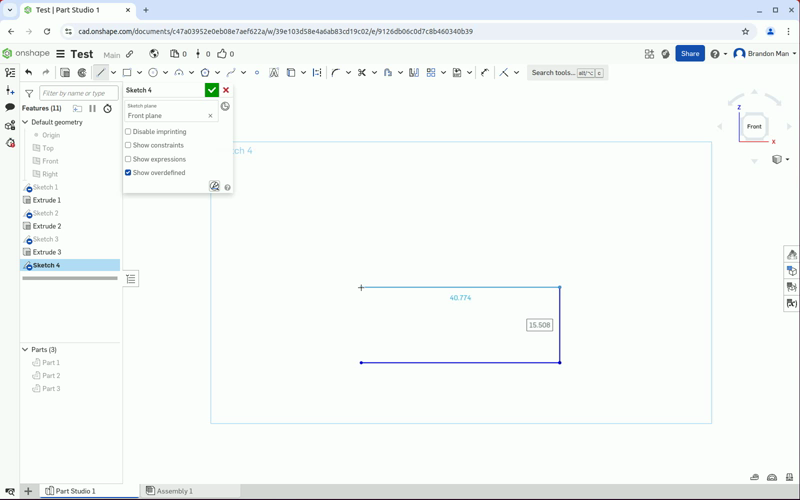
key_up(shift)
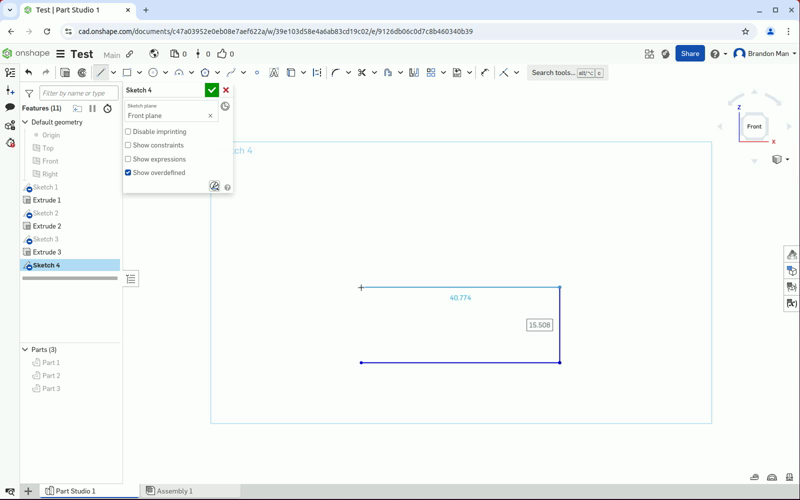
key_down(shift)
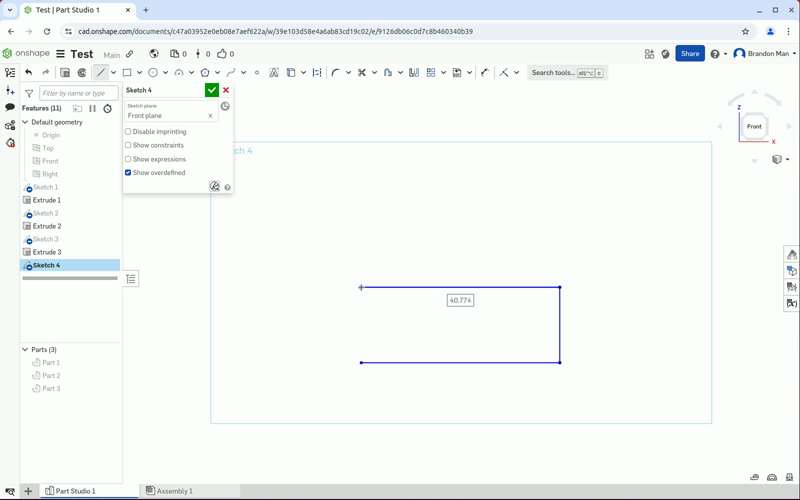
mouse_move(361, 362)
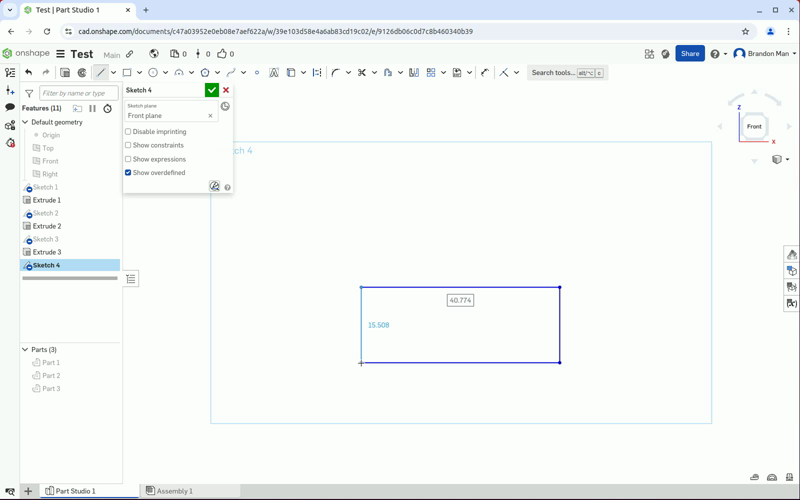
key_up(shift)
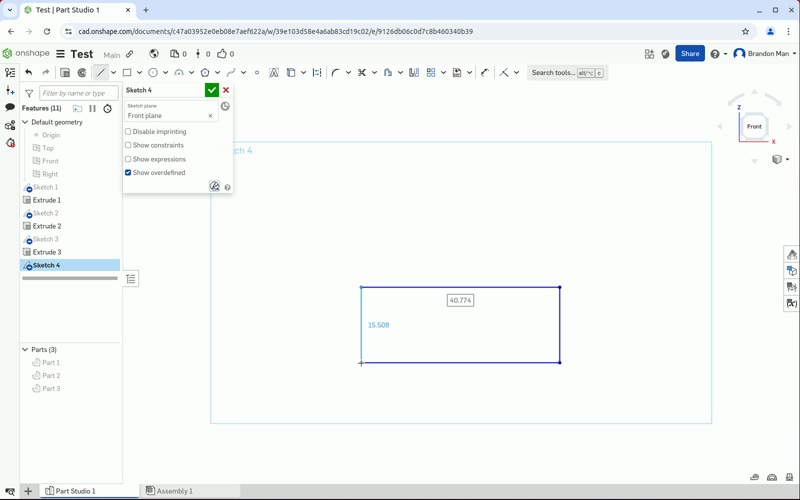
click(361, 362)
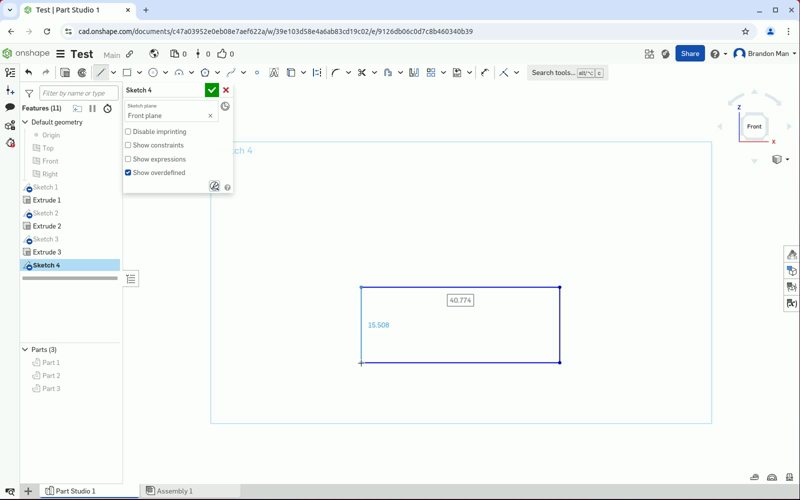
key(esc)
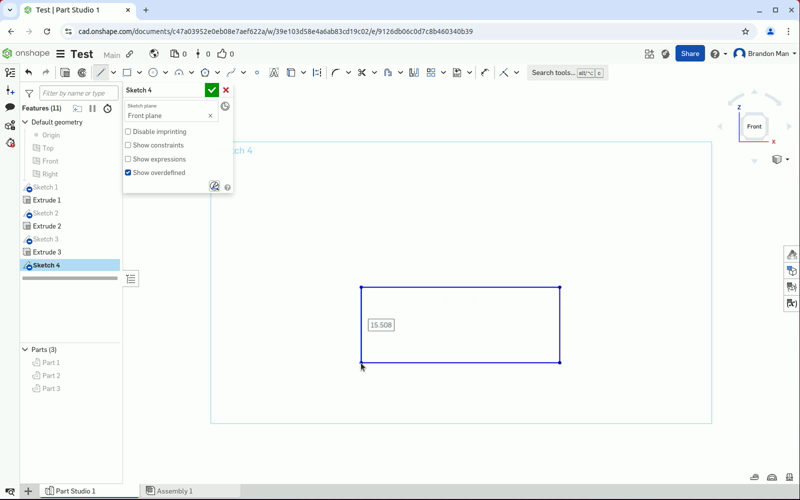
mouse_move(514, 325)
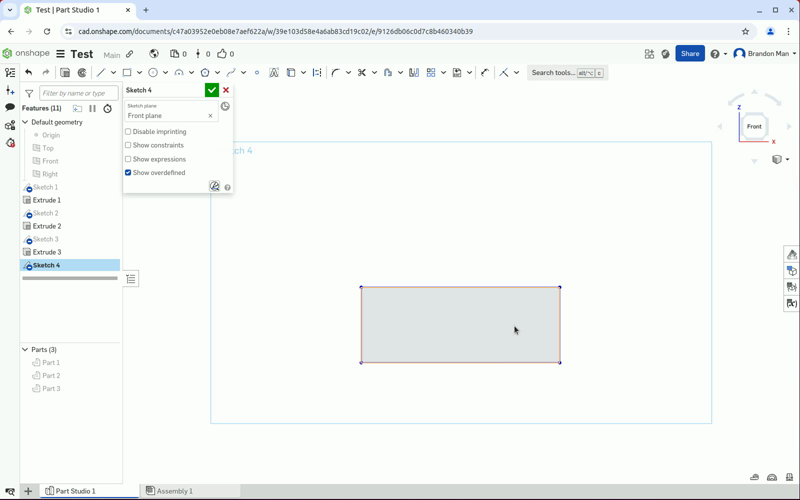
click(514, 325)
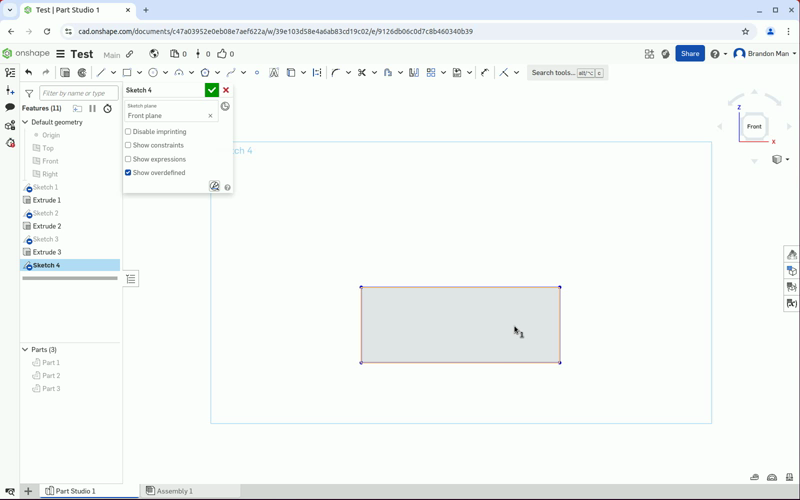
mouse_move(73, 352)
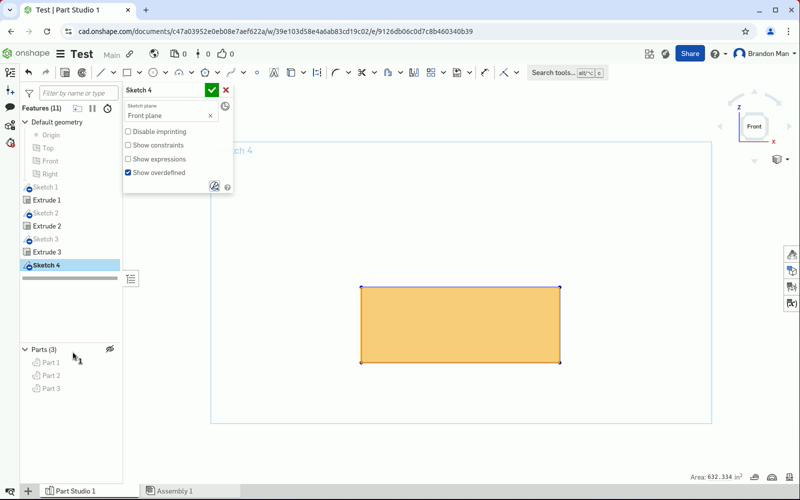
key(shift+y)
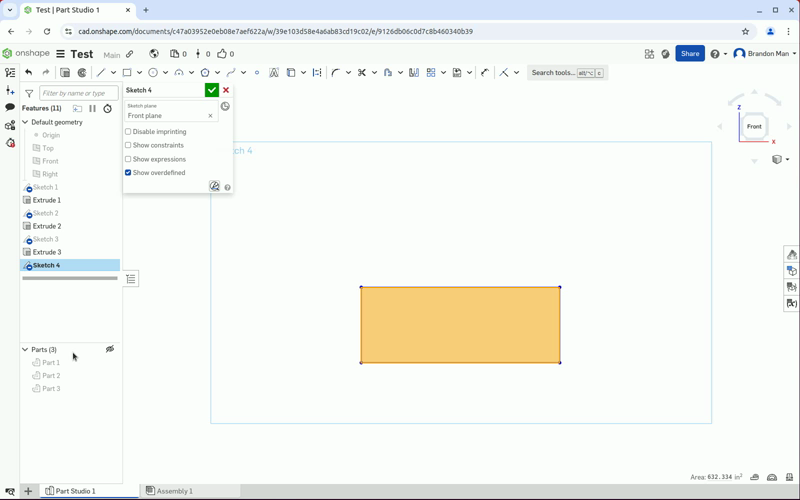
key(shift+e)
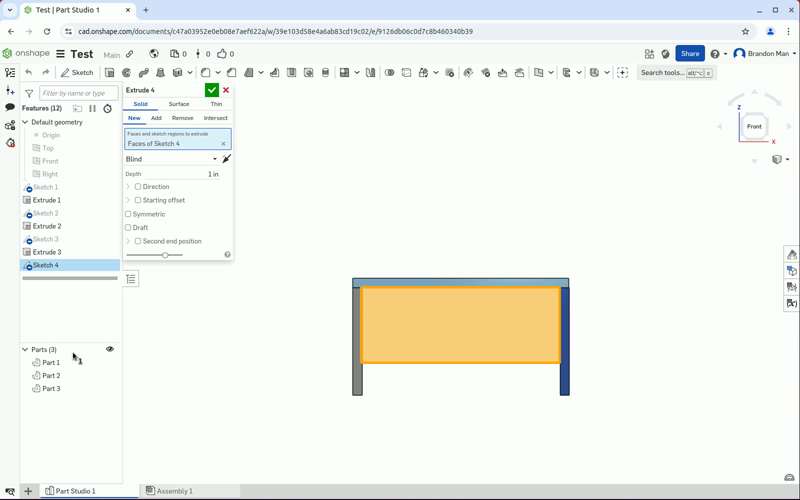
mouse_move(143, 106)
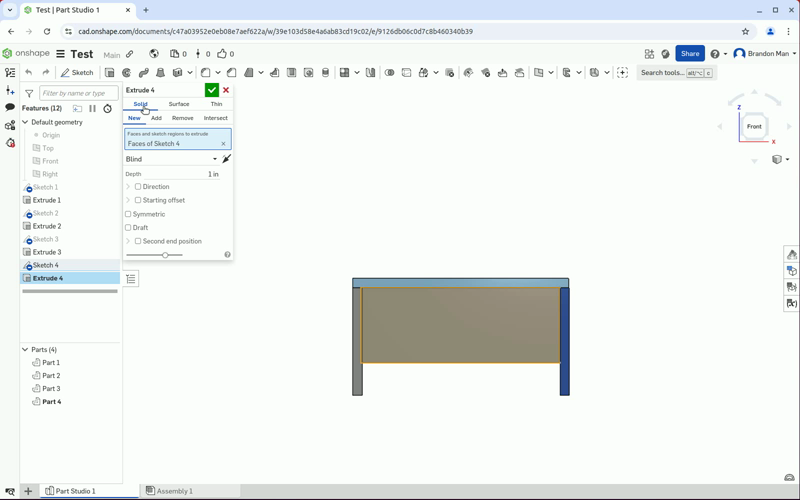
click(143, 106)
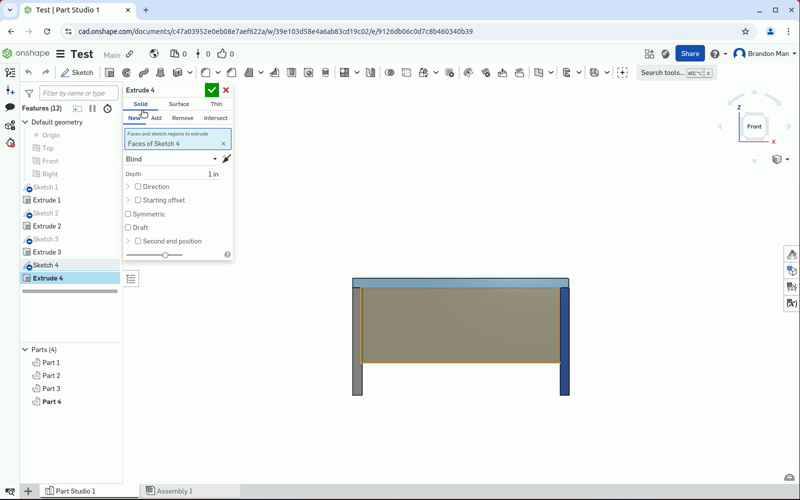
mouse_move(137, 120)
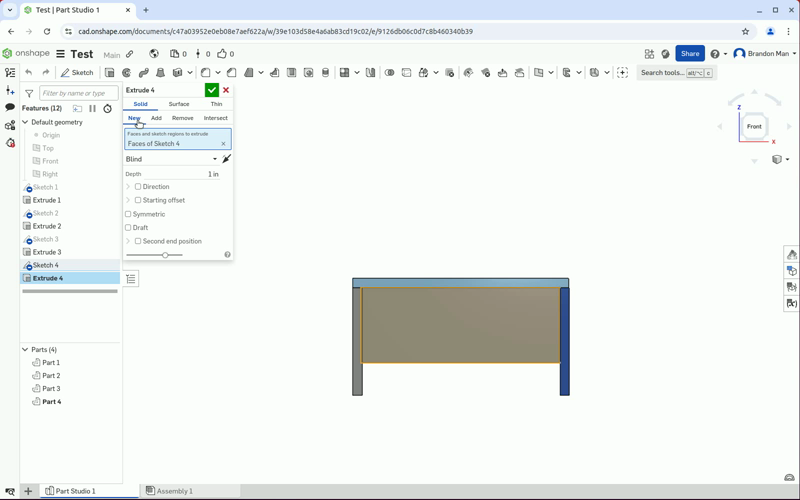
click(137, 120)
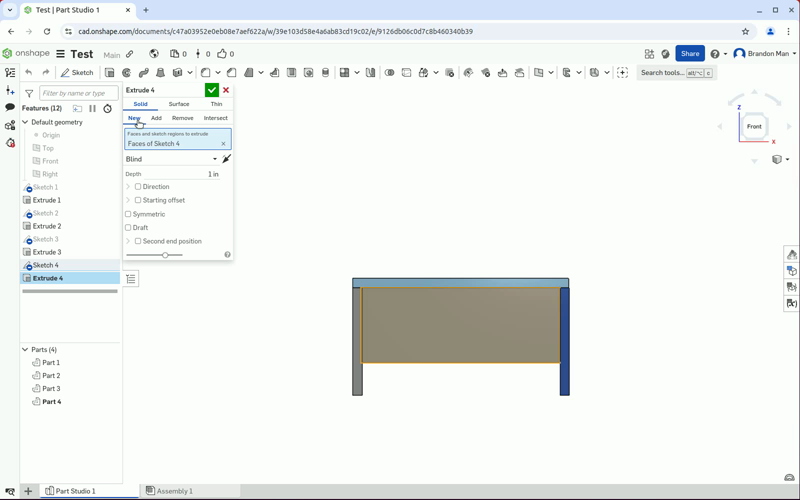
key(tab, 4)
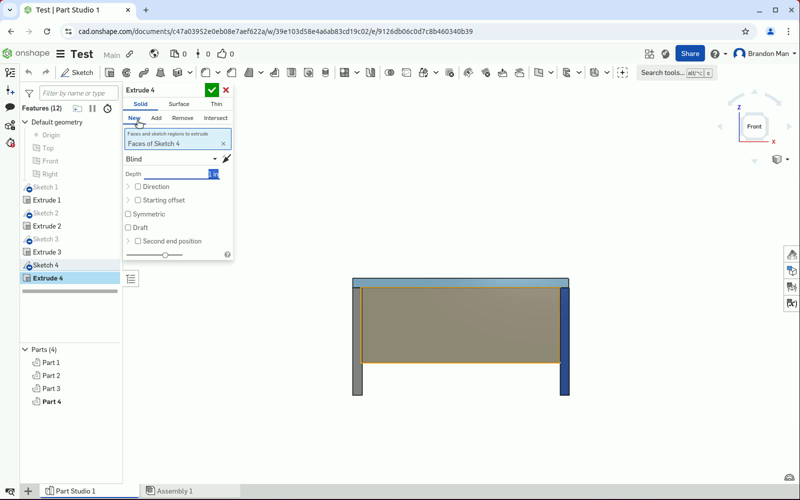
text(1.926)
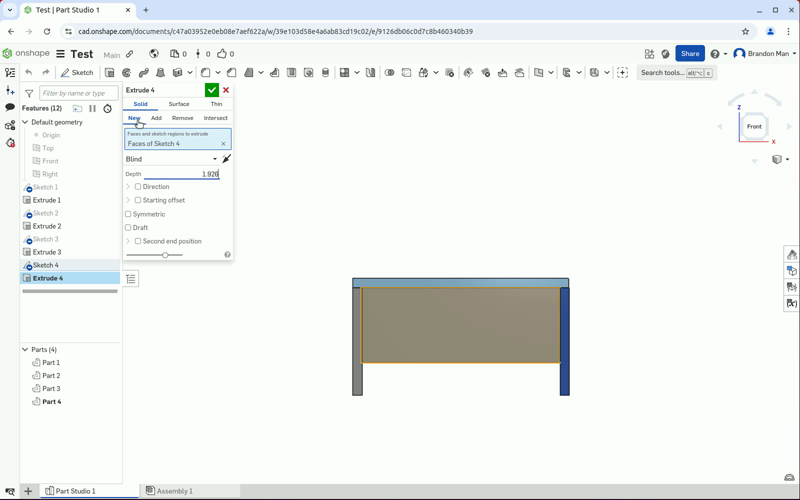
key(tab, 3)
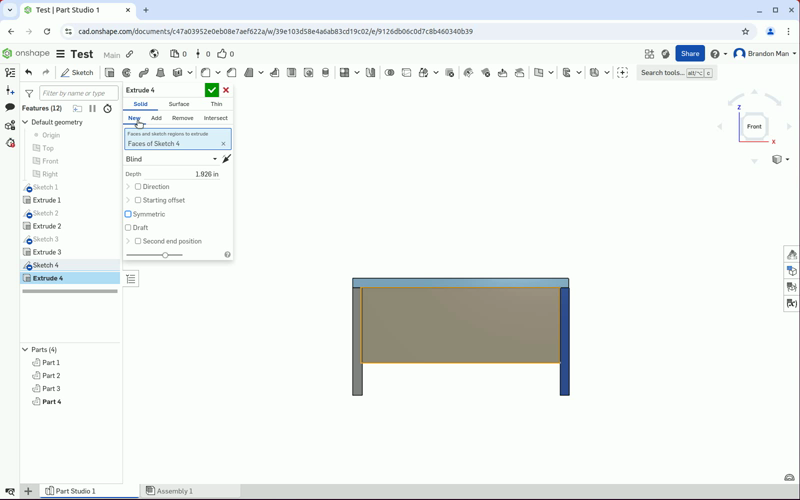
key(space)
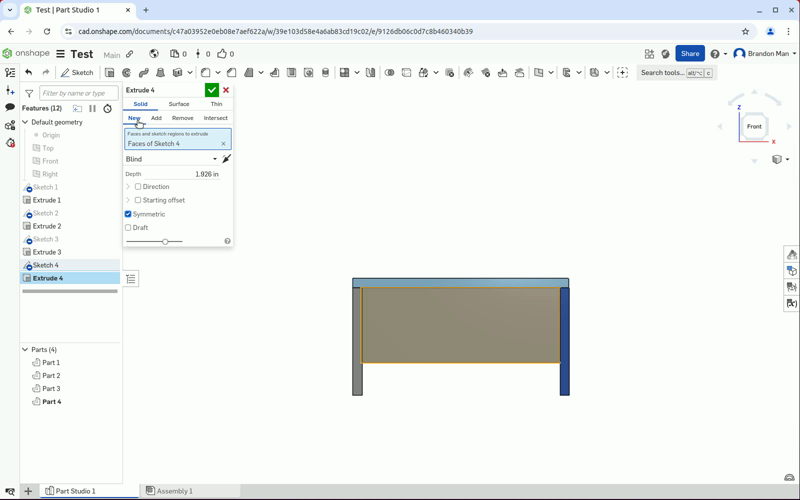
key(enter)
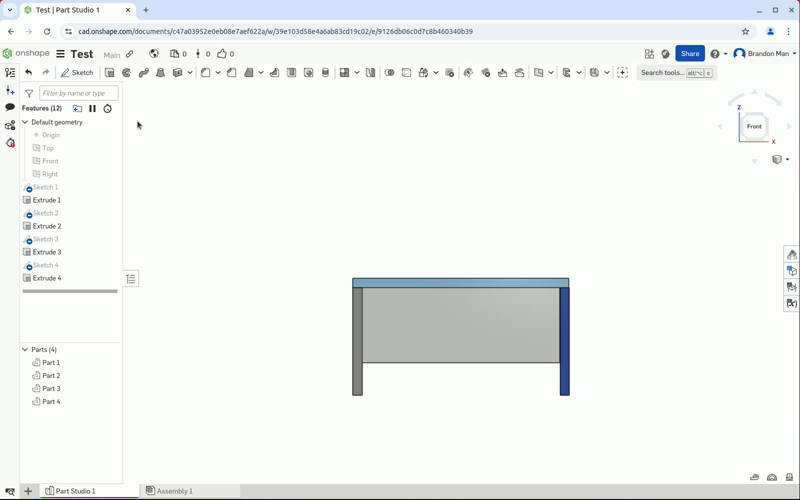
key(shift+h)
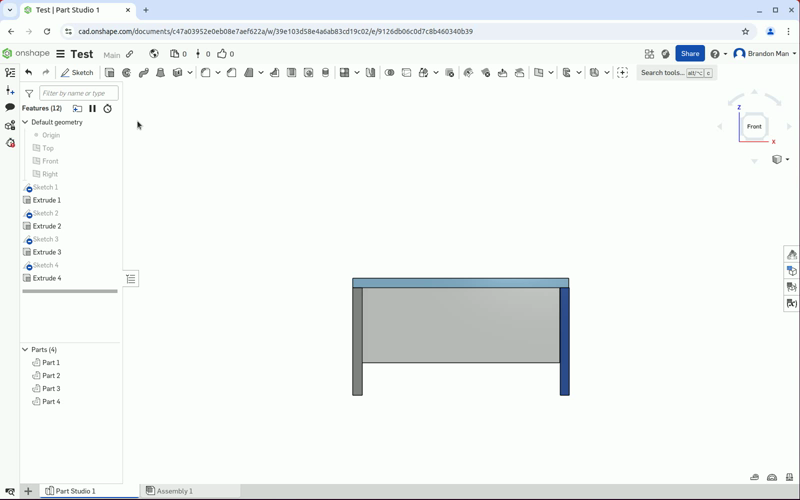
key(shift+h)
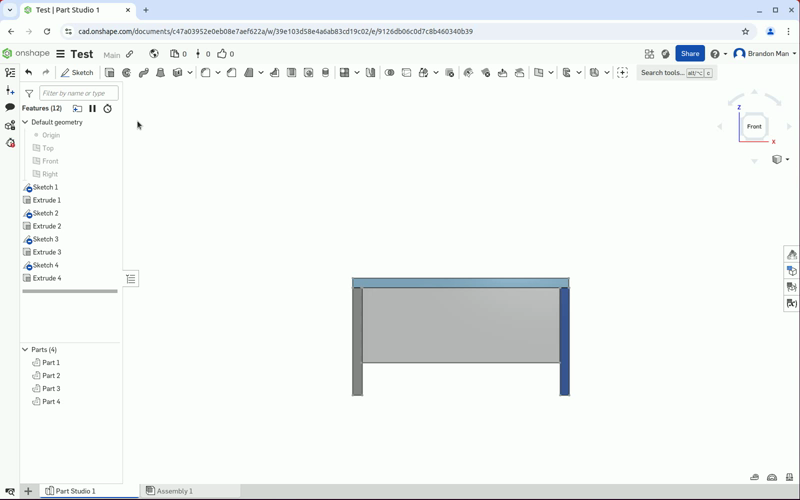
key(shift+7)
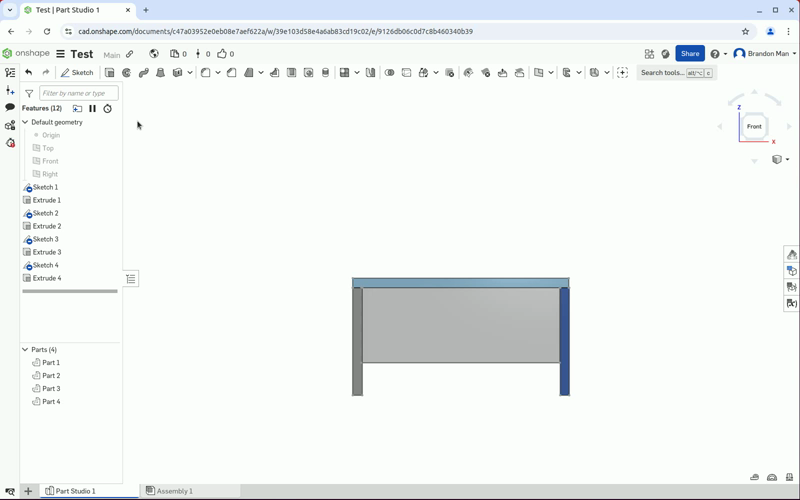
key(left, 2)
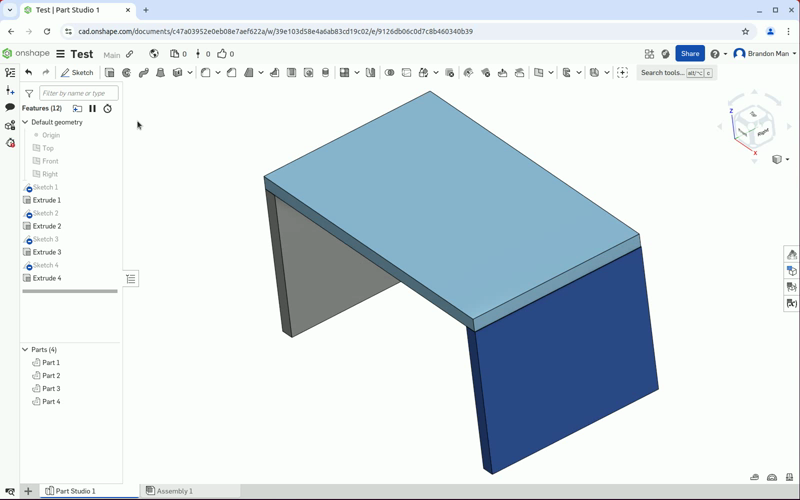
key(down, 2)
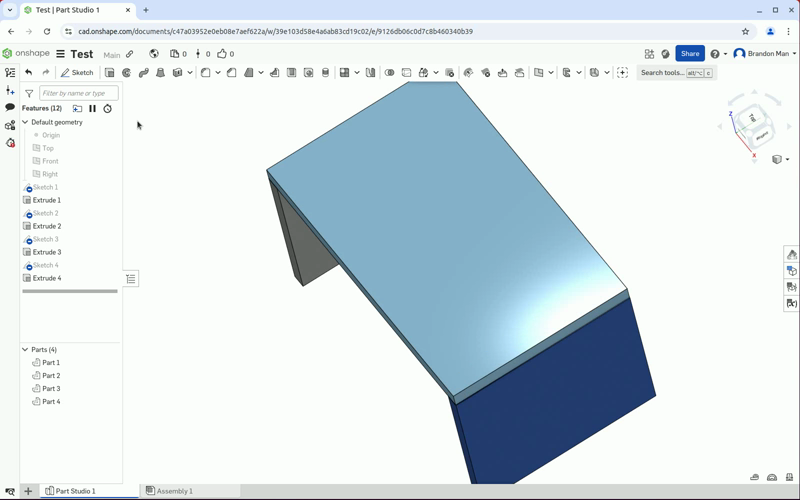
key(up, 2)
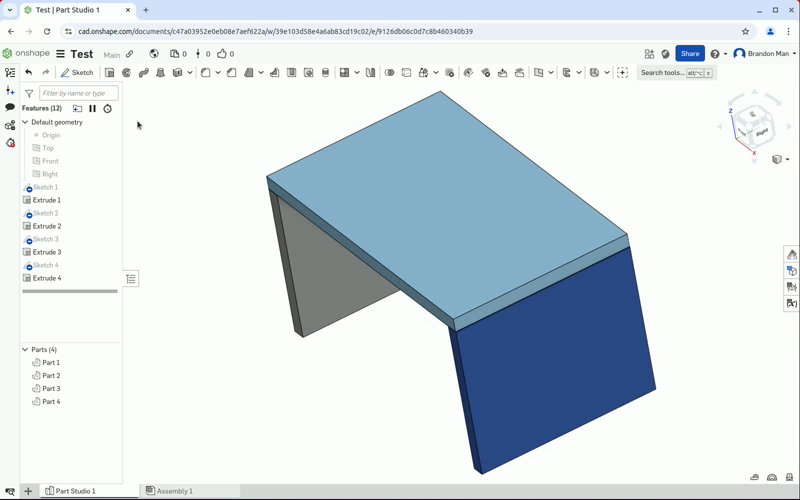
key(right, 2)
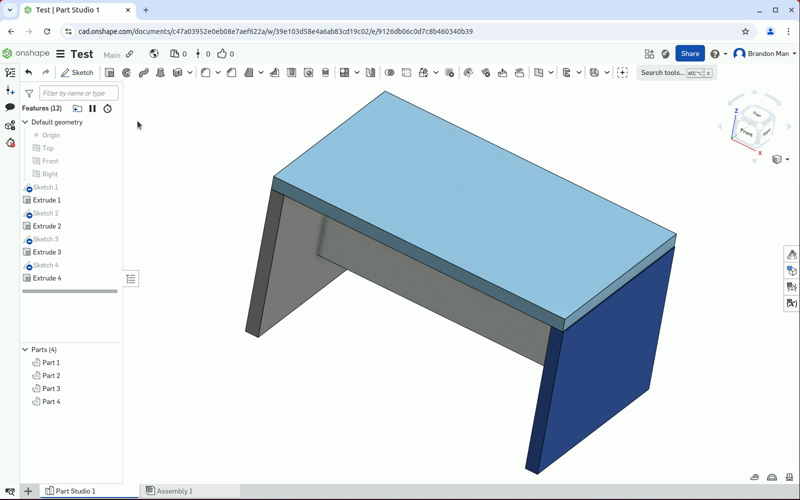
mouse_move(73, 189)
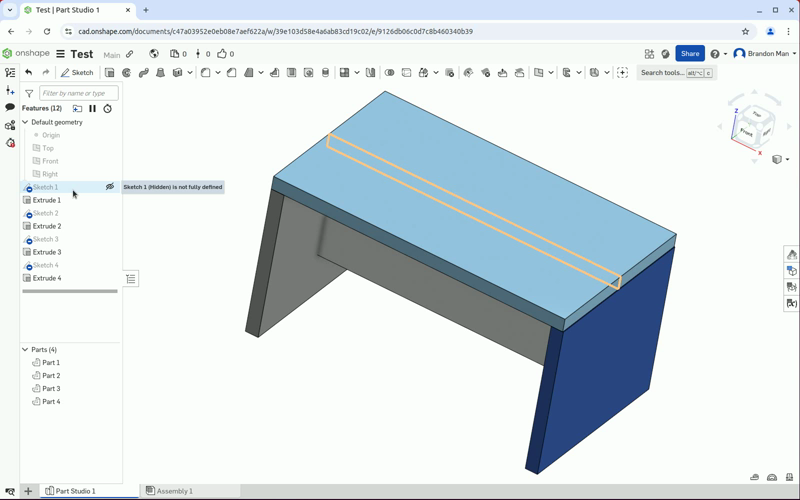
click(73, 189)